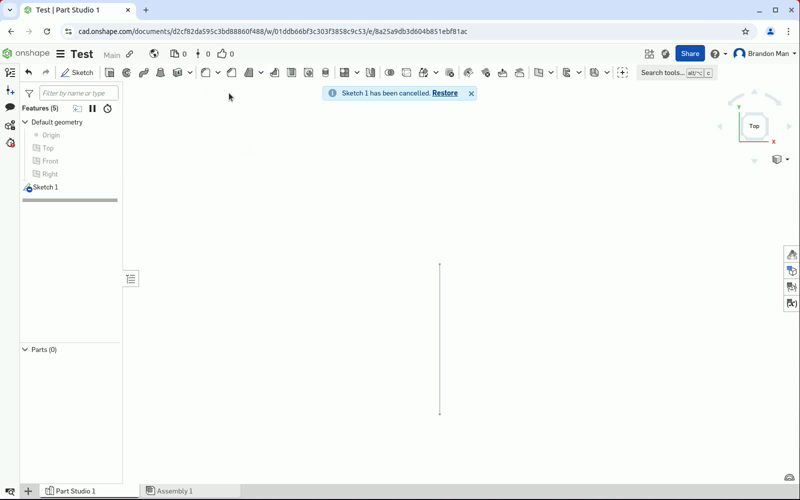
key(shift+h)
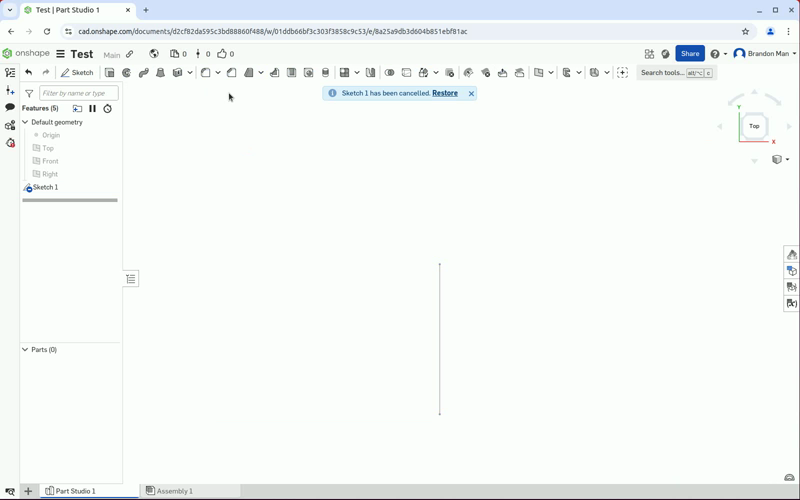
key(shift+s)
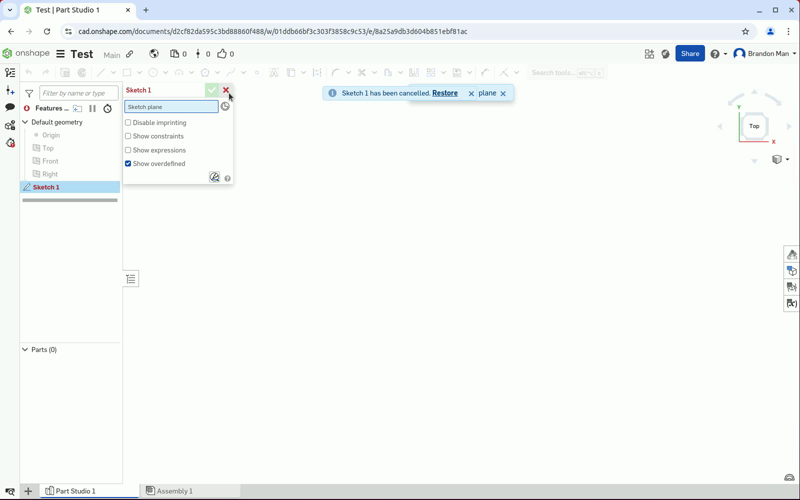
mouse_move(73, 150)
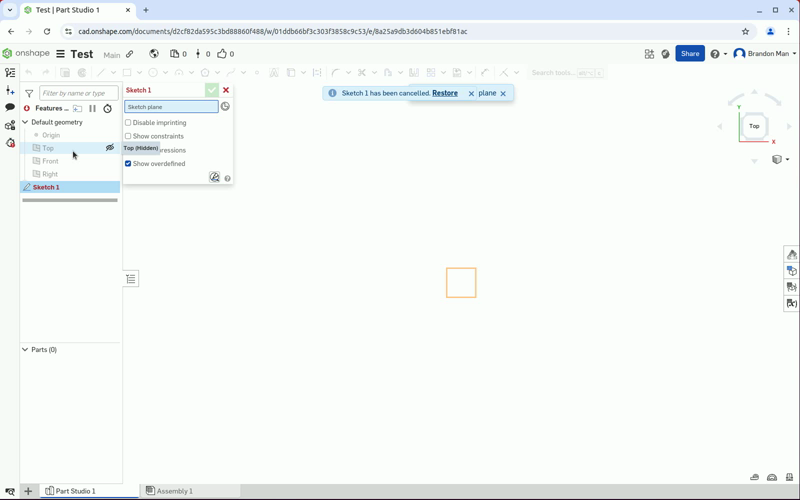
click(73, 150)
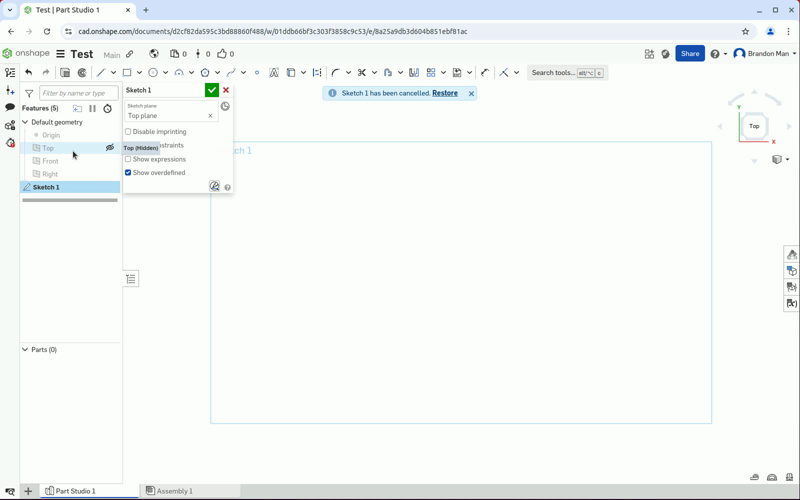
mouse_move(73, 352)
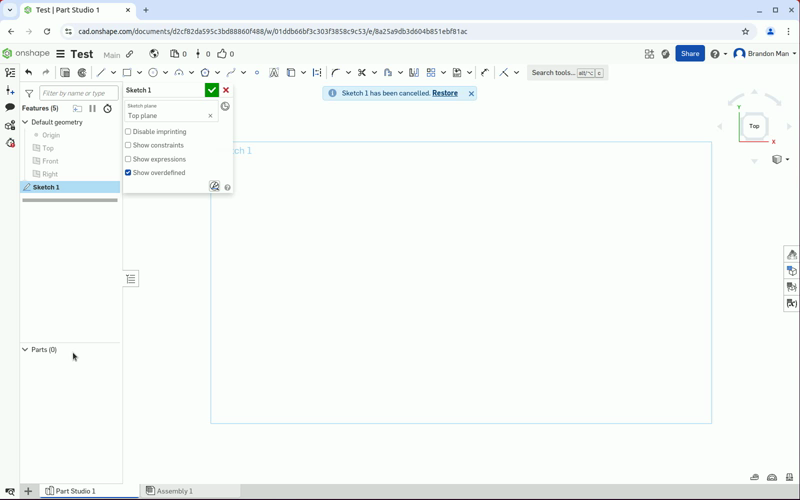
key(y)
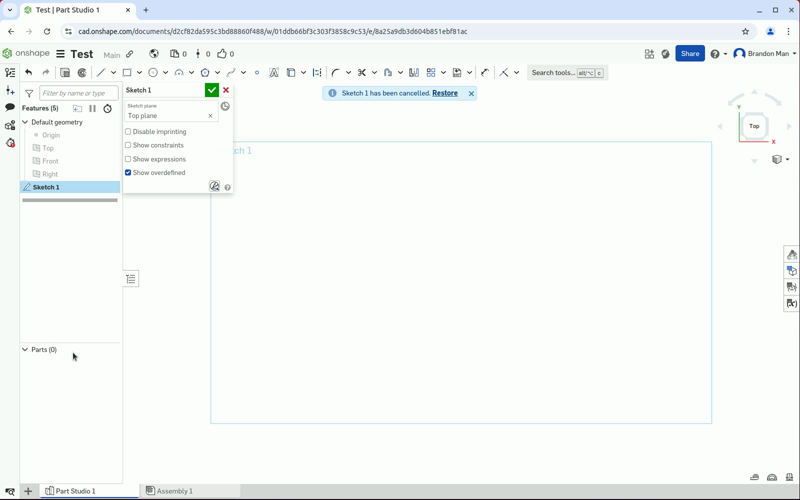
key(c)
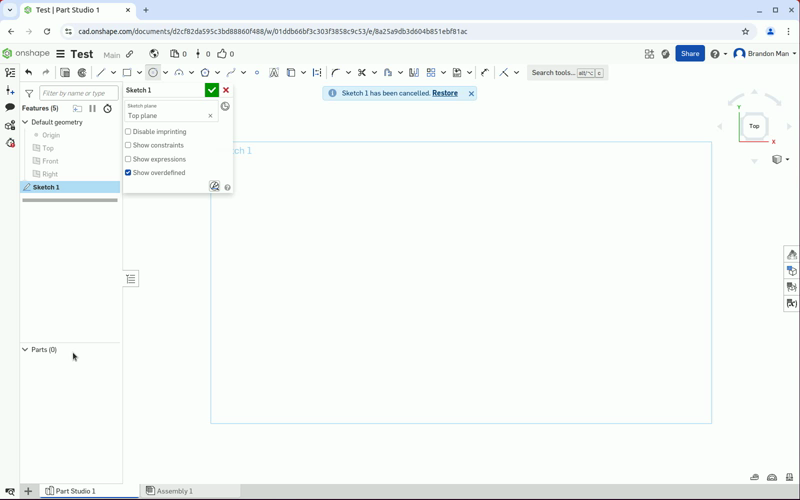
key_down(shift)
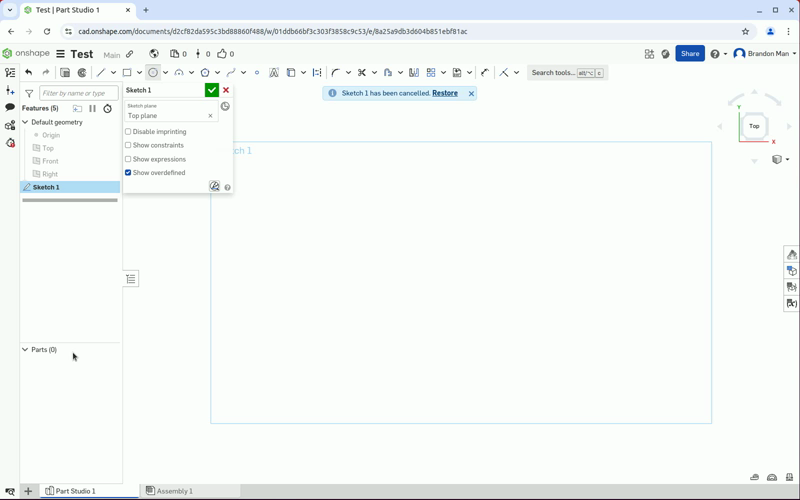
mouse_move(461, 282)
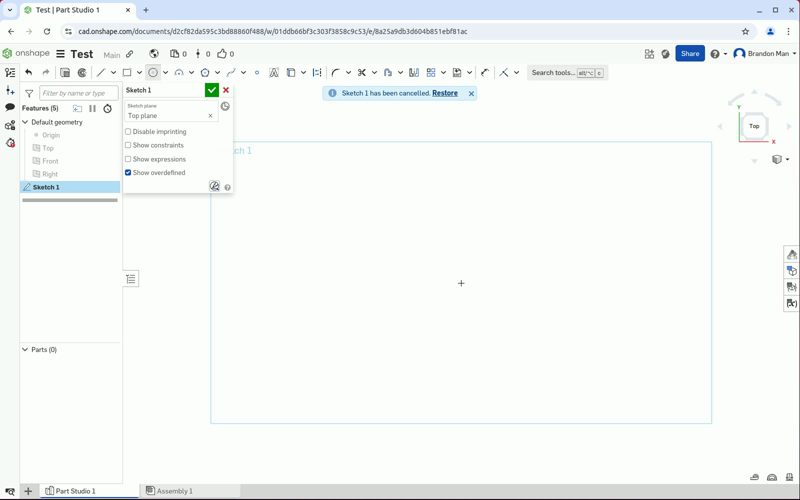
click(461, 282)
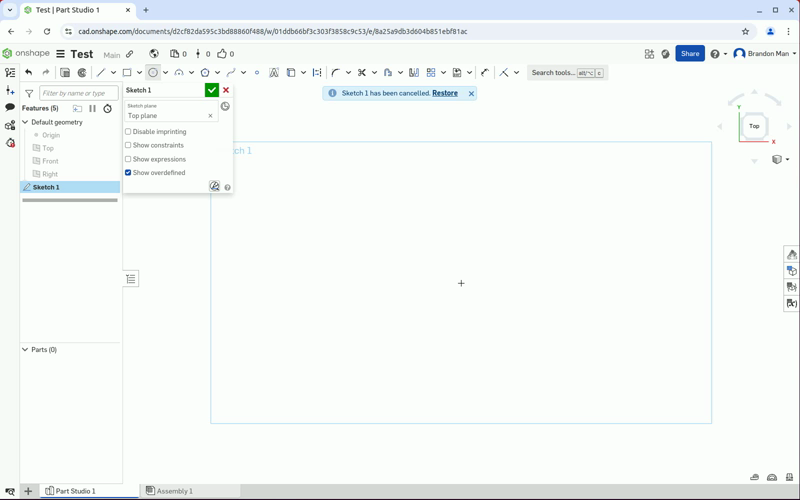
key_up(shift)
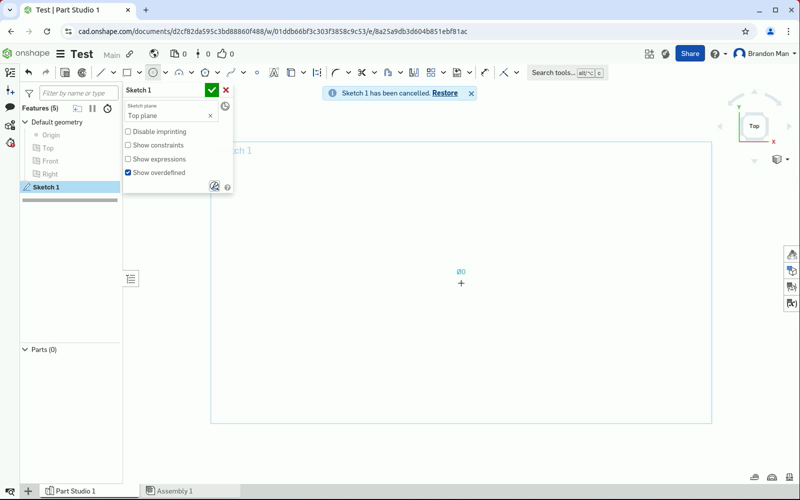
mouse_move(574, 282)
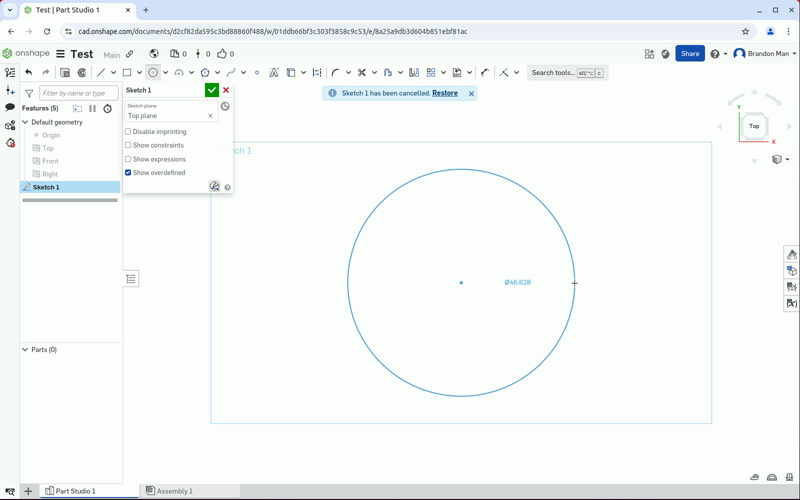
click(574, 282)
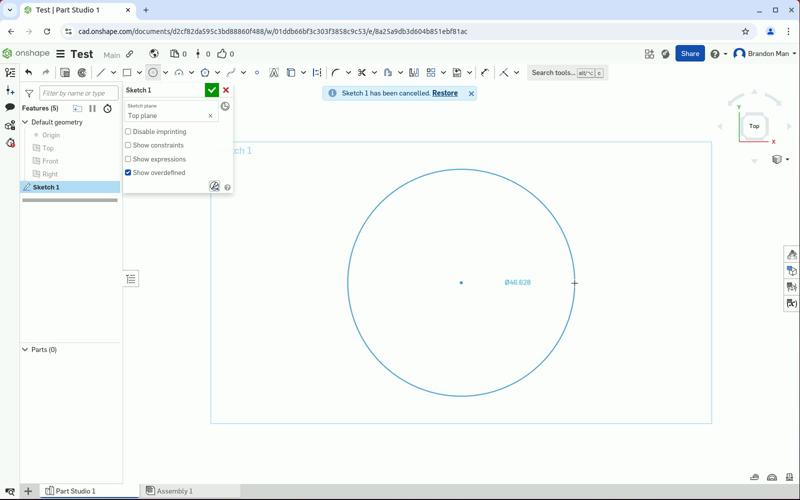
key(esc)
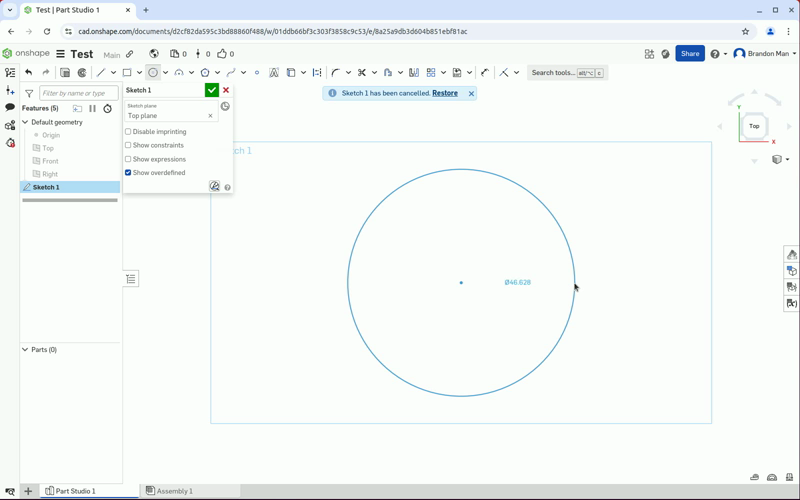
key(c)
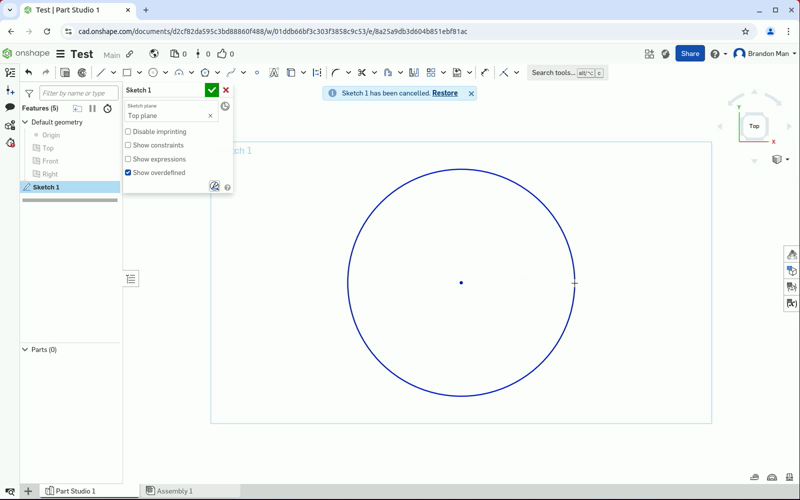
key_down(shift)
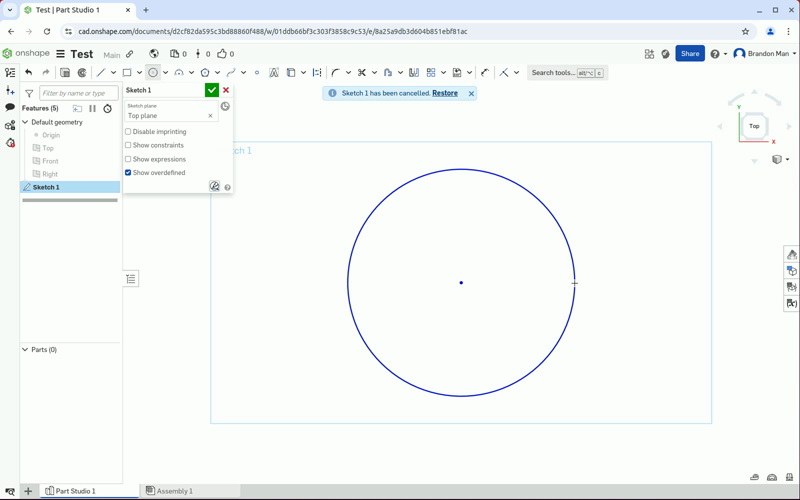
mouse_move(461, 282)
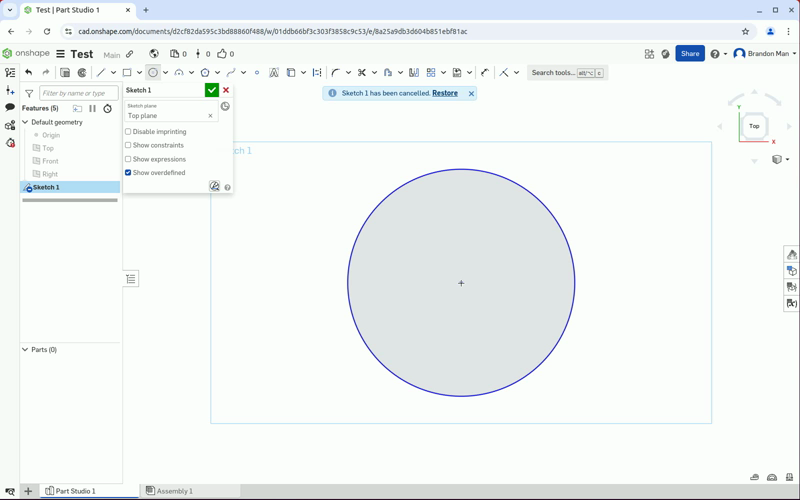
click(461, 282)
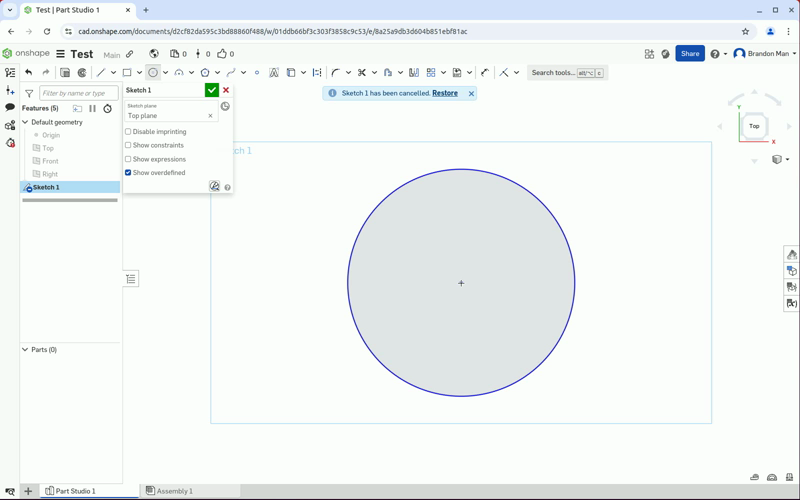
key_up(shift)
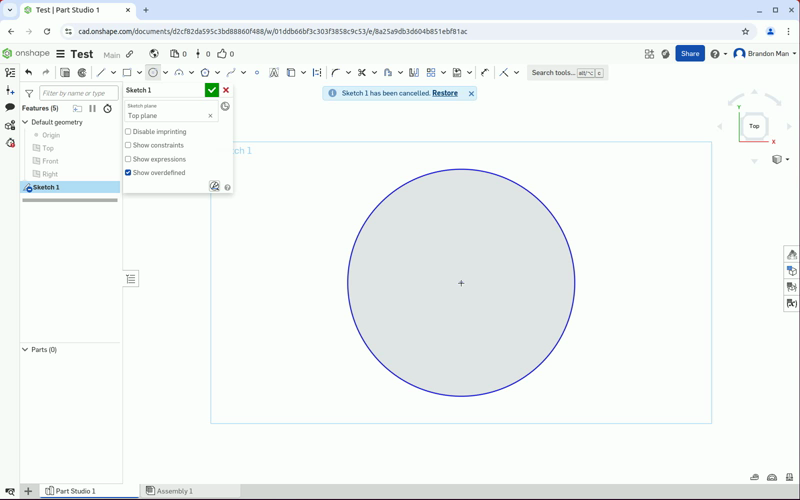
mouse_move(506, 282)
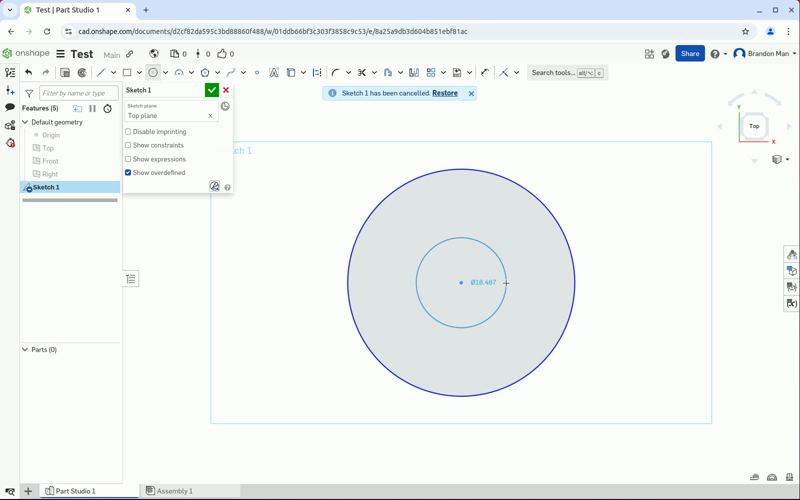
click(506, 282)
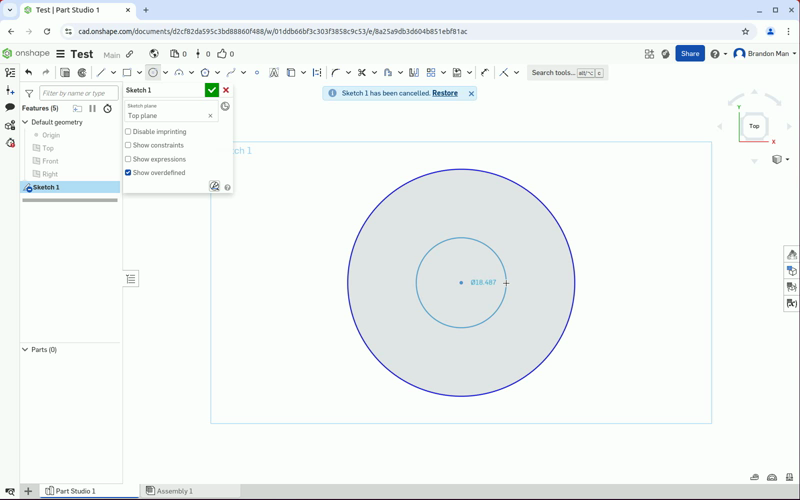
key(esc)
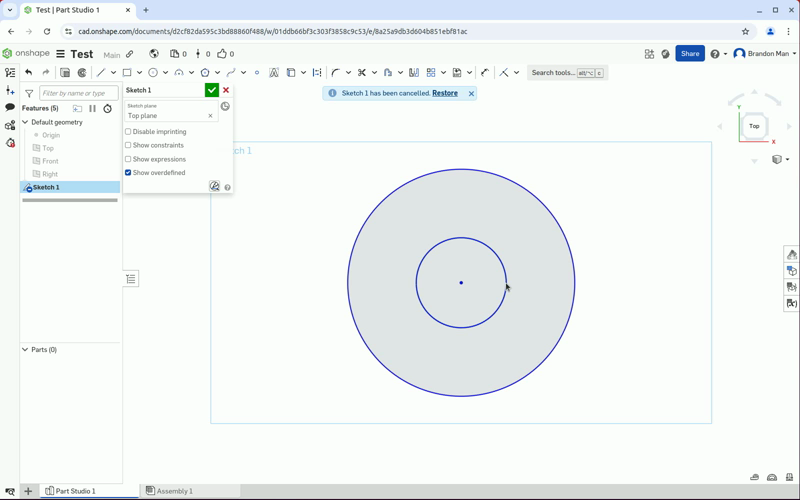
mouse_move(545, 301)
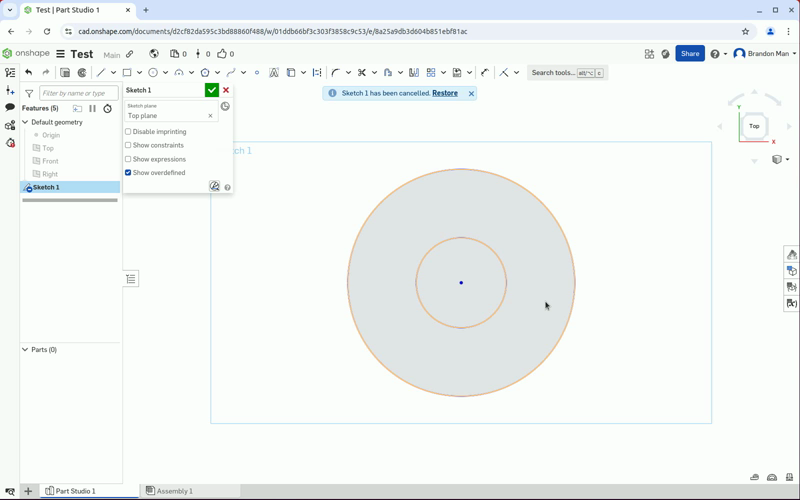
click(545, 301)
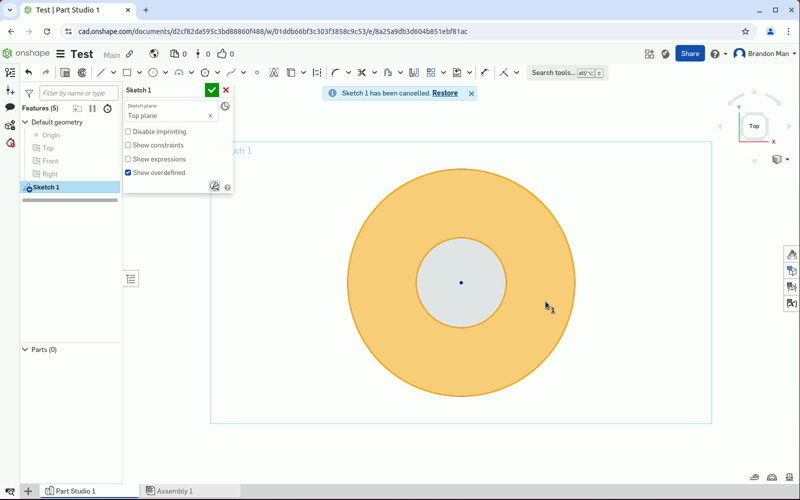
mouse_move(73, 352)
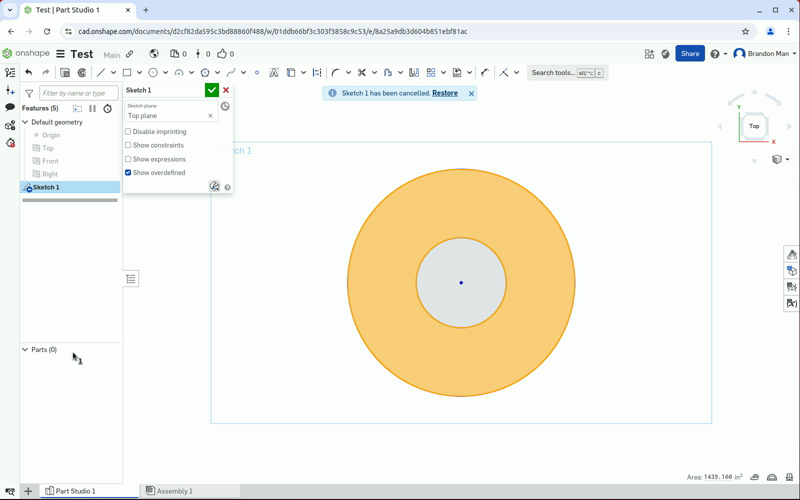
key(shift+y)
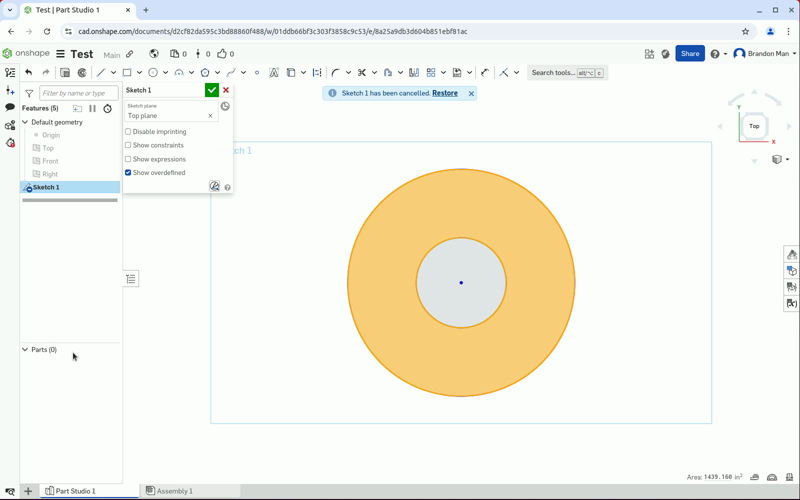
key(shift+e)
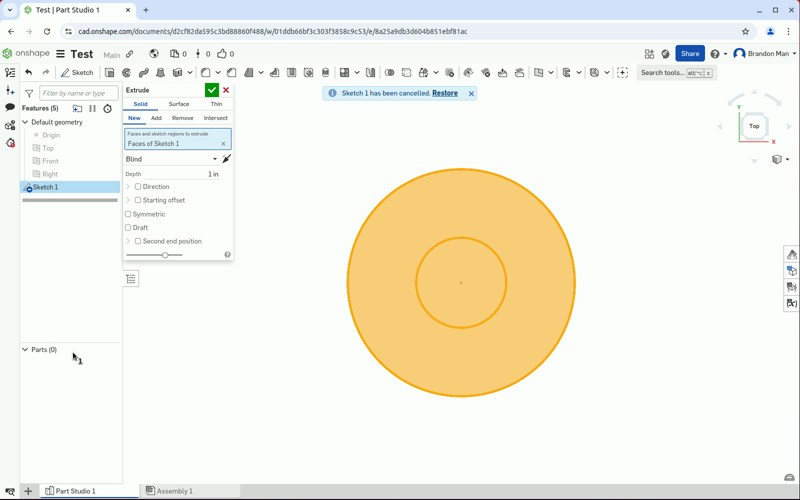
mouse_move(143, 106)
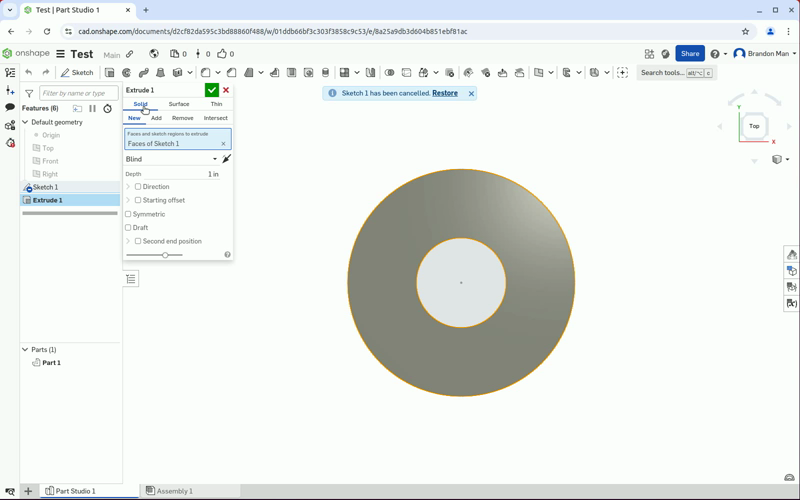
click(143, 106)
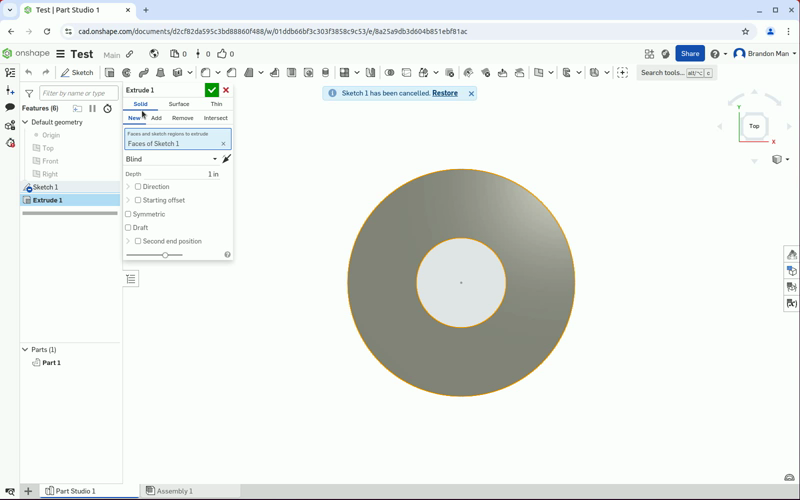
mouse_move(137, 120)
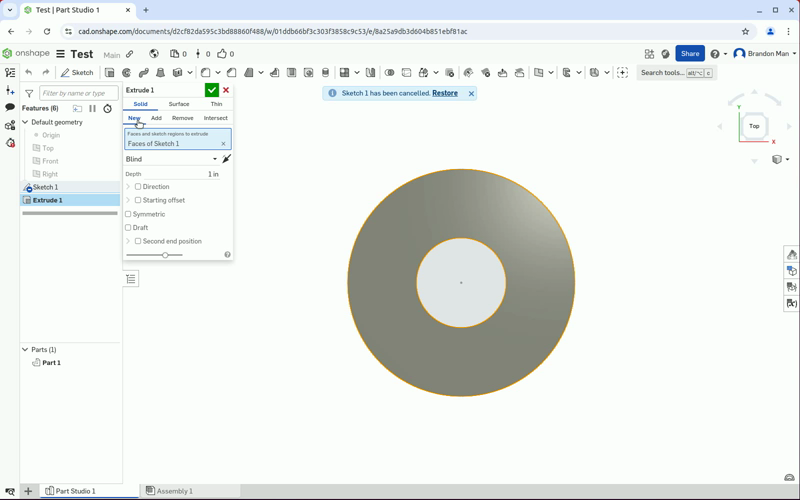
click(137, 120)
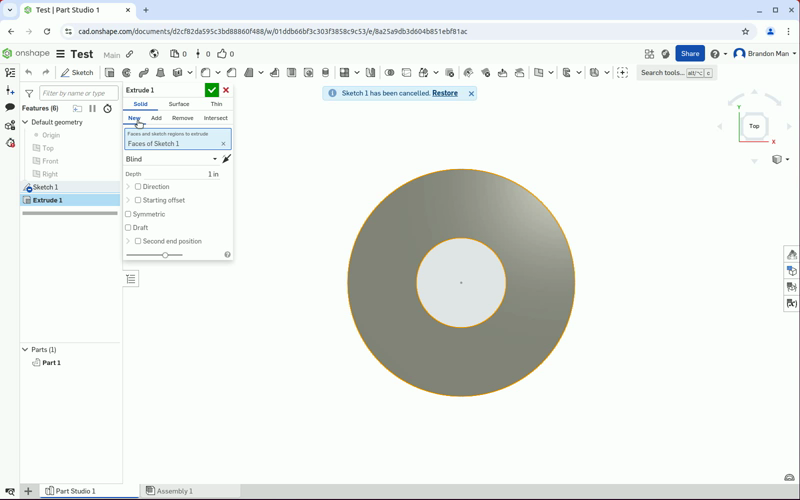
key(tab, 4)
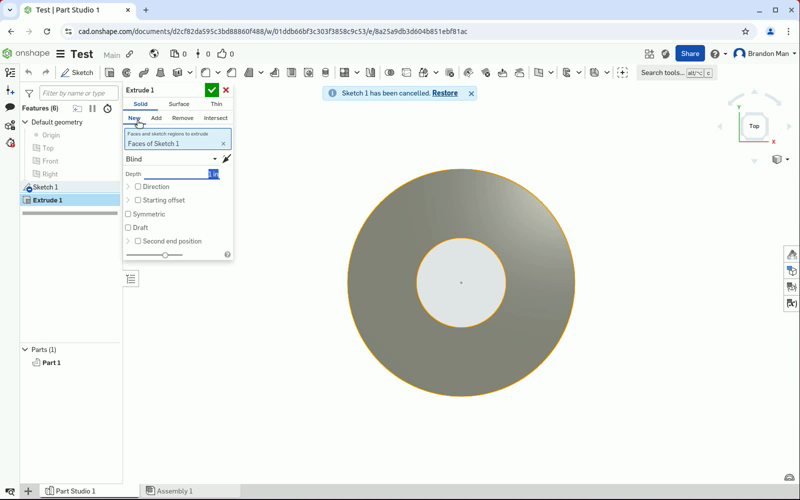
text(6.981)
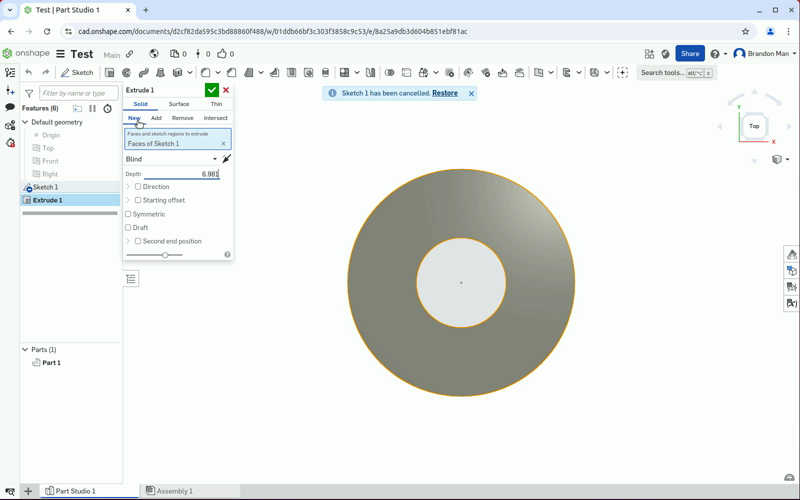
key(enter)
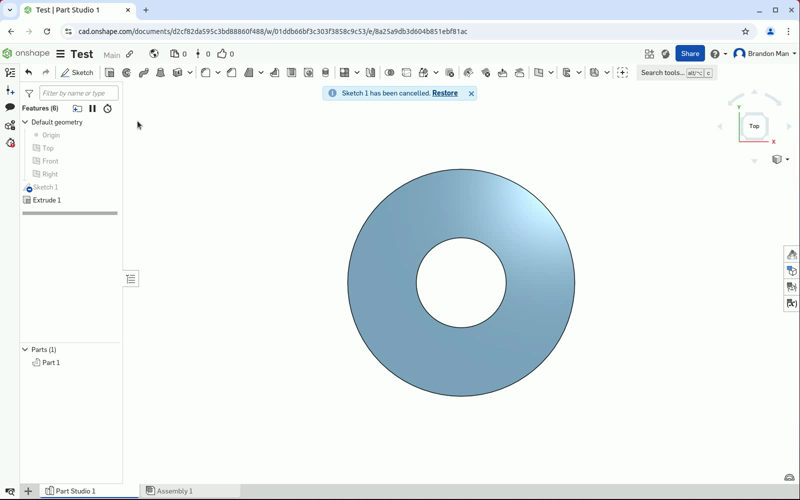
key(shift+h)
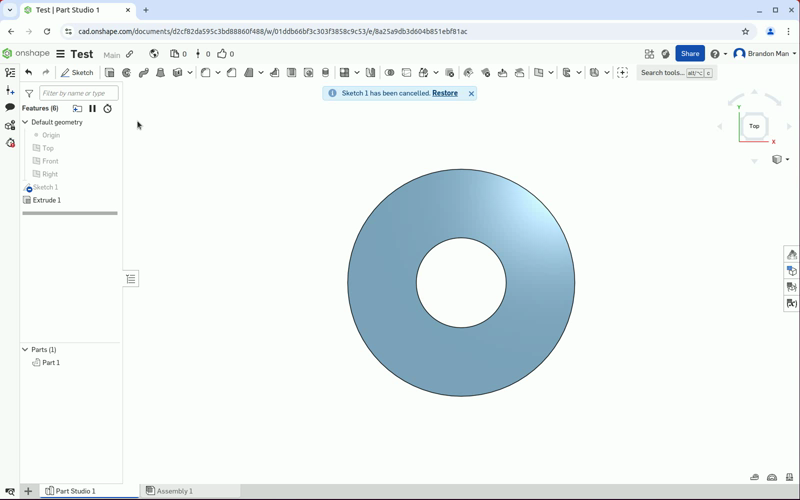
key(shift+h)
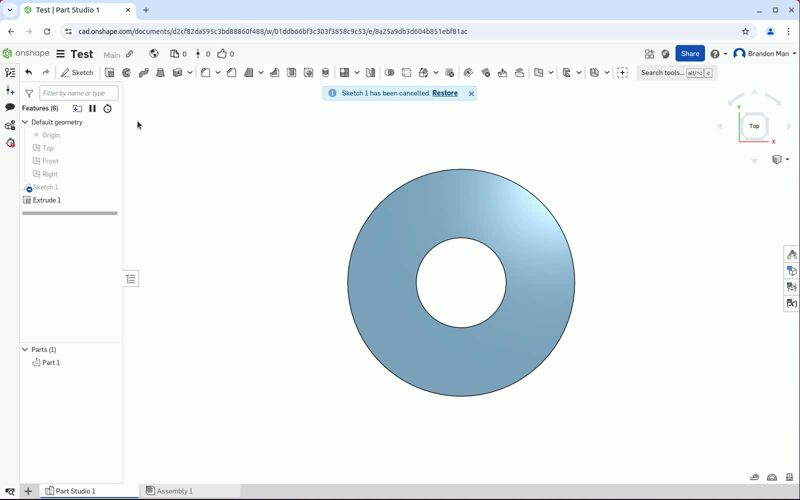
mouse_move(73, 189)
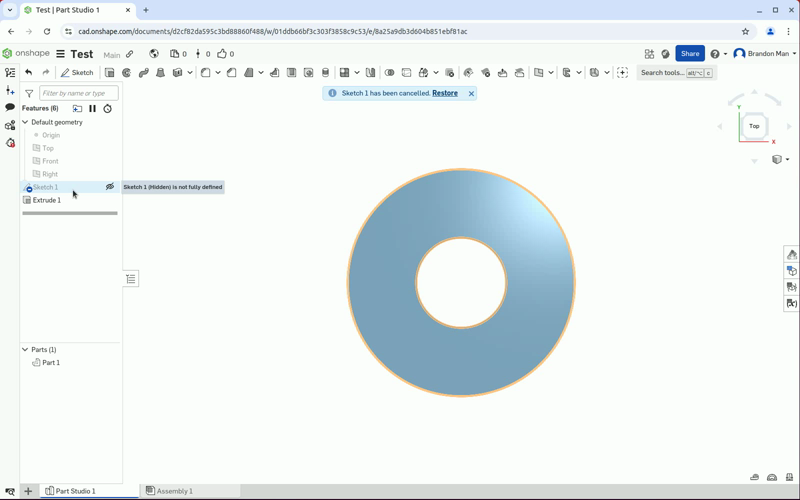
click(73, 189)
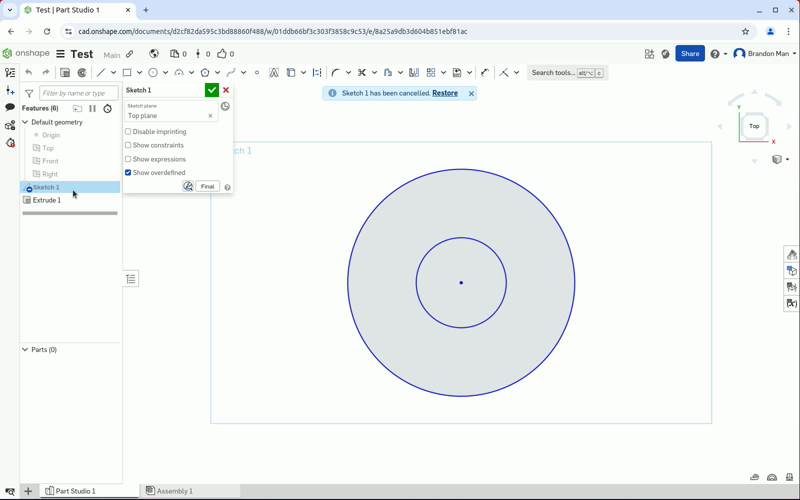
mouse_move(229, 92)
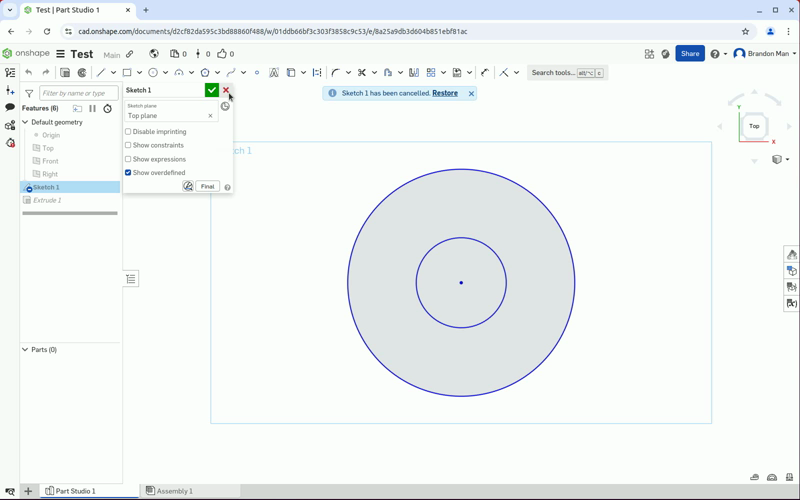
click(229, 92)
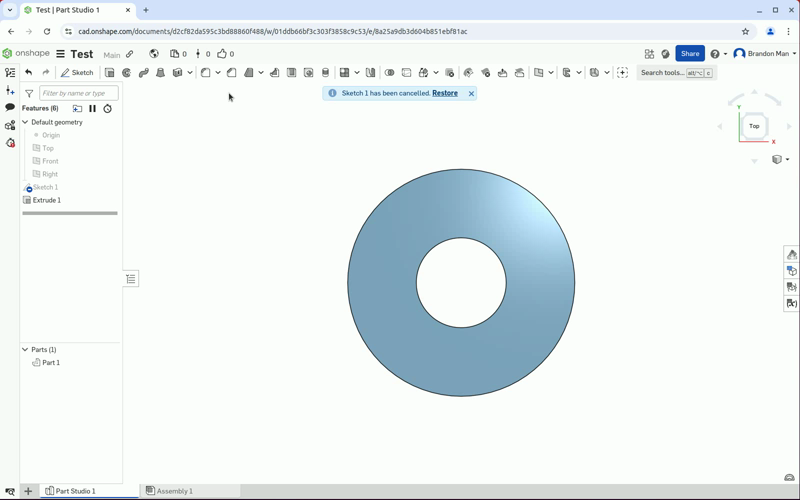
mouse_move(541, 75)
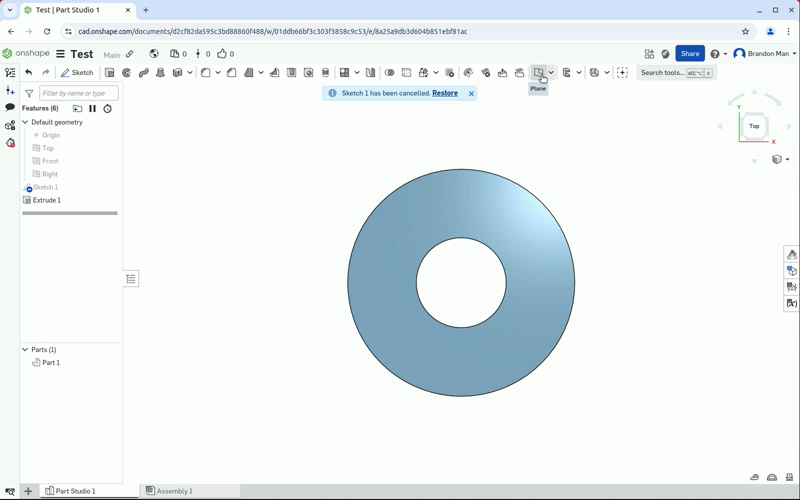
click(541, 75)
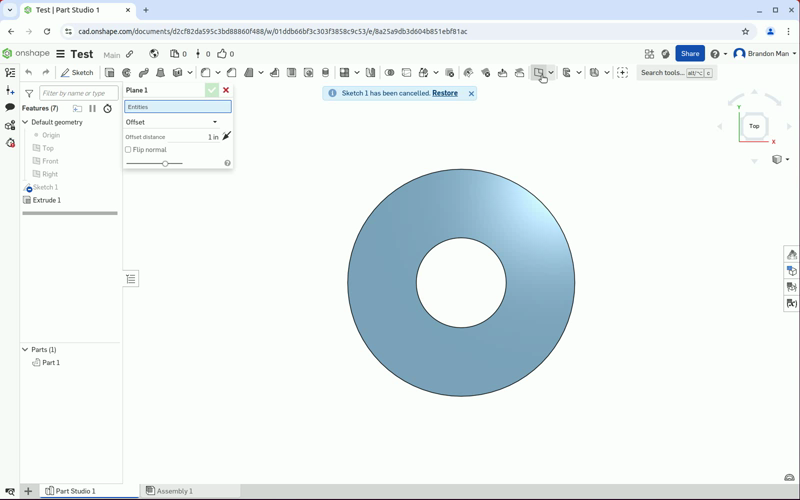
mouse_move(73, 150)
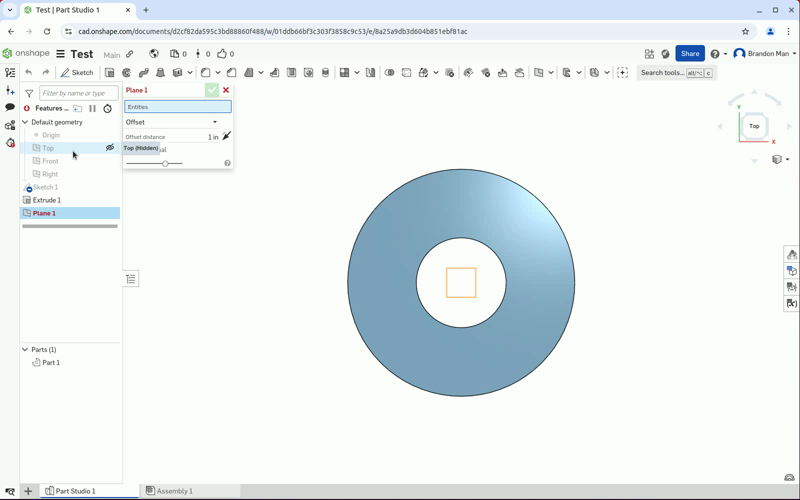
click(73, 150)
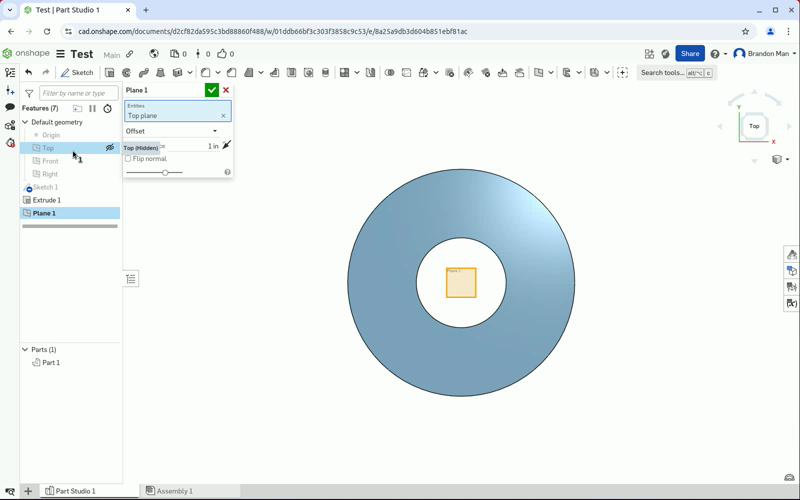
key(tab, 2)
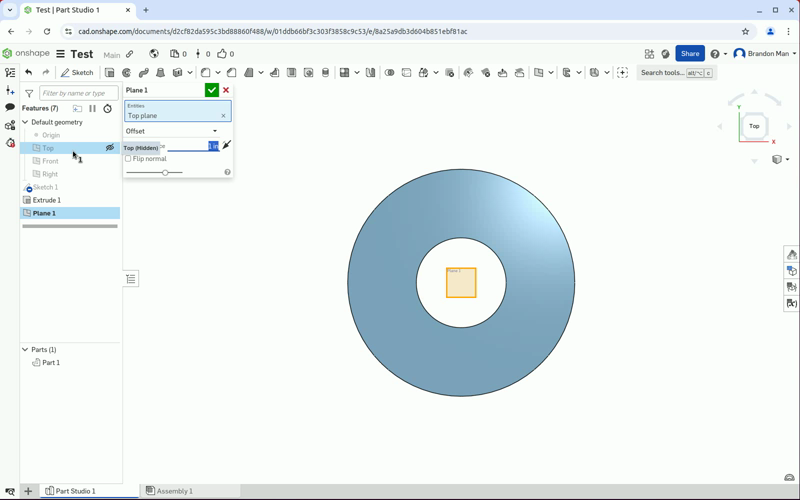
text(6.994)
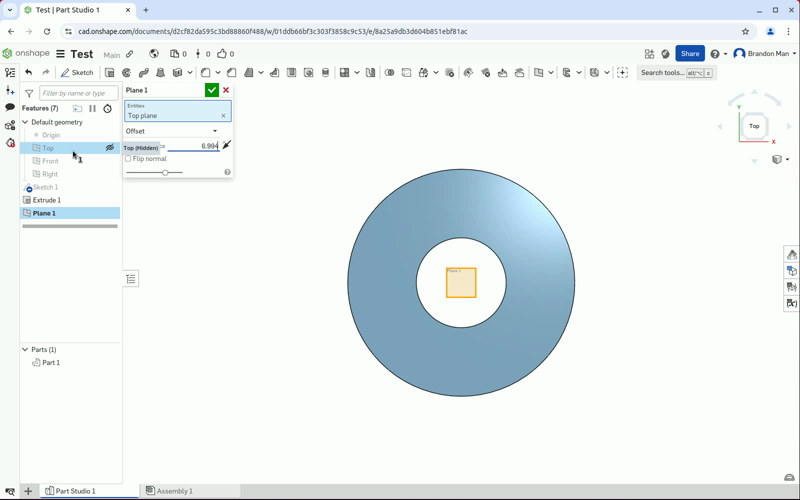
key(enter, 2)
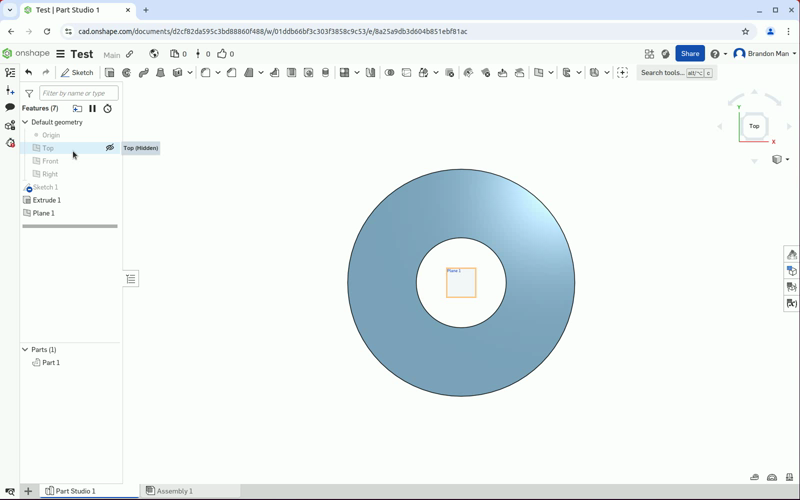
key(shift+s)
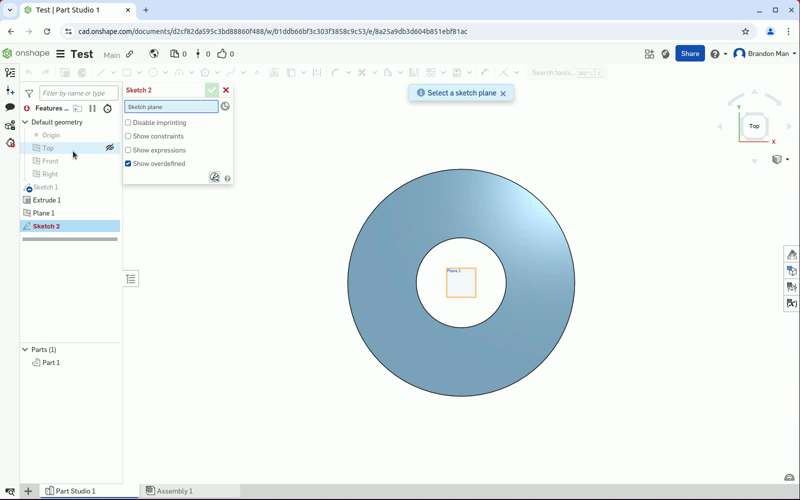
mouse_move(73, 215)
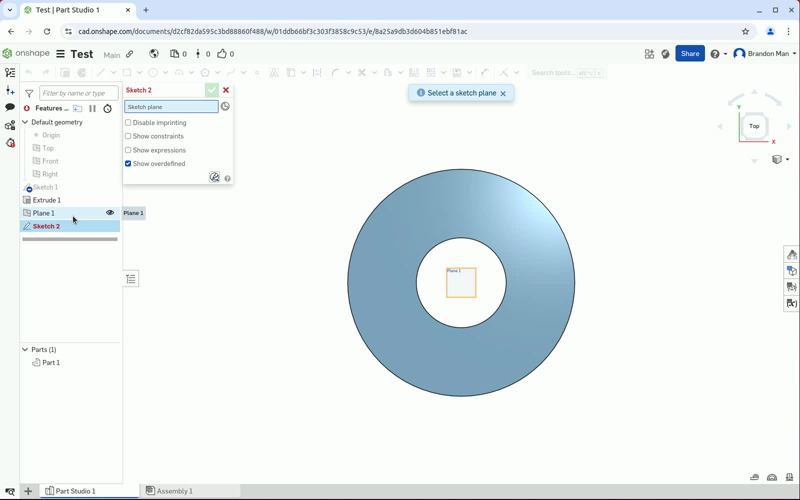
click(73, 215)
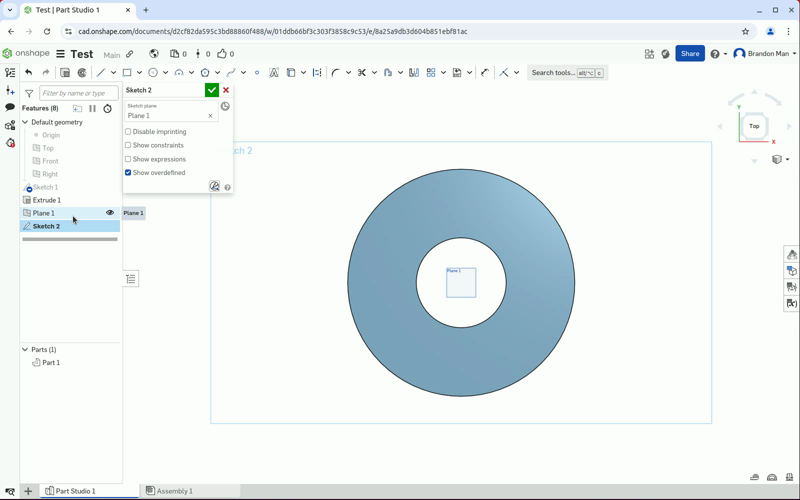
mouse_move(73, 352)
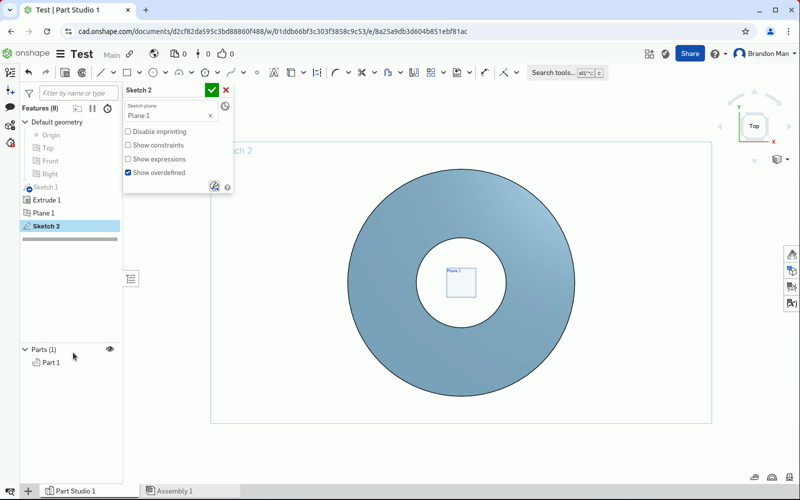
key(y)
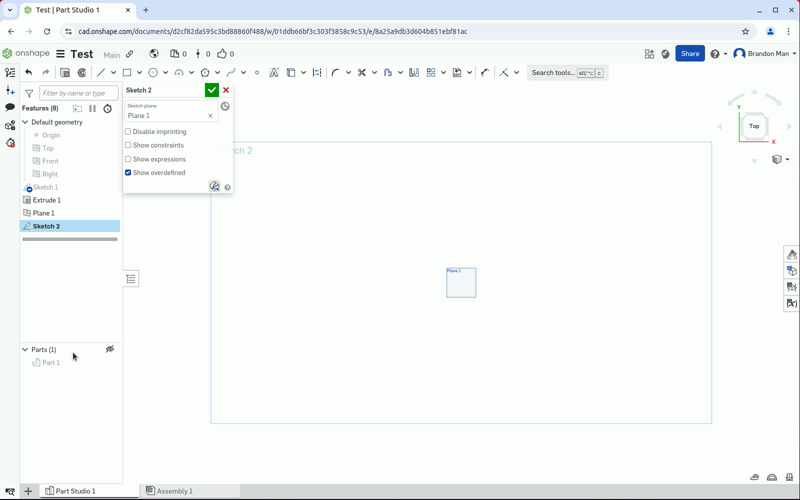
key(c)
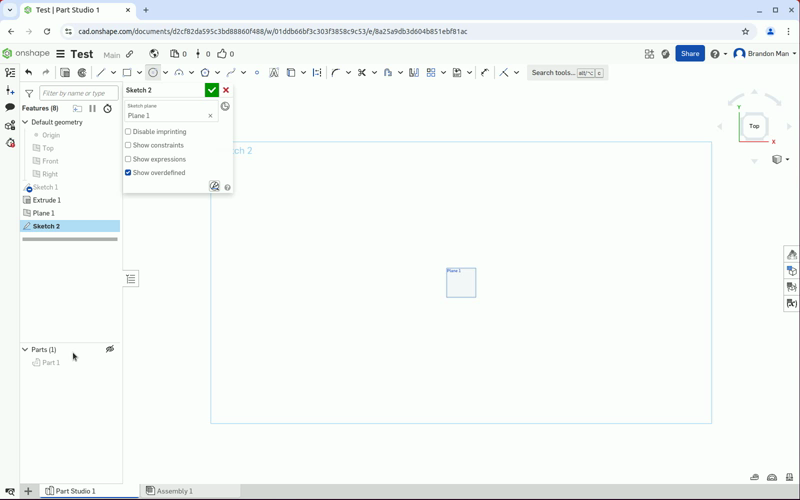
key_down(shift)
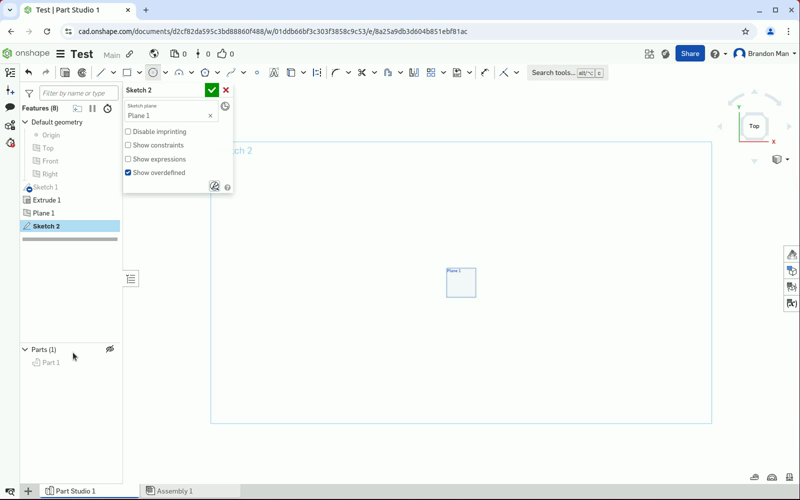
mouse_move(461, 199)
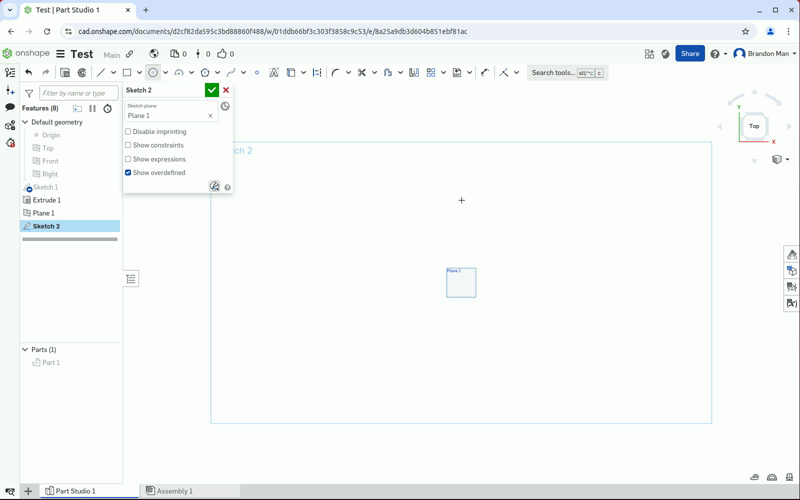
click(461, 199)
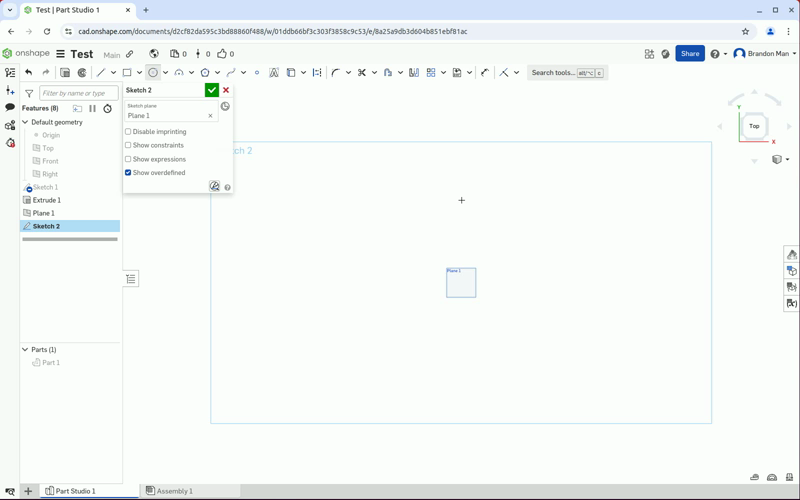
key_up(shift)
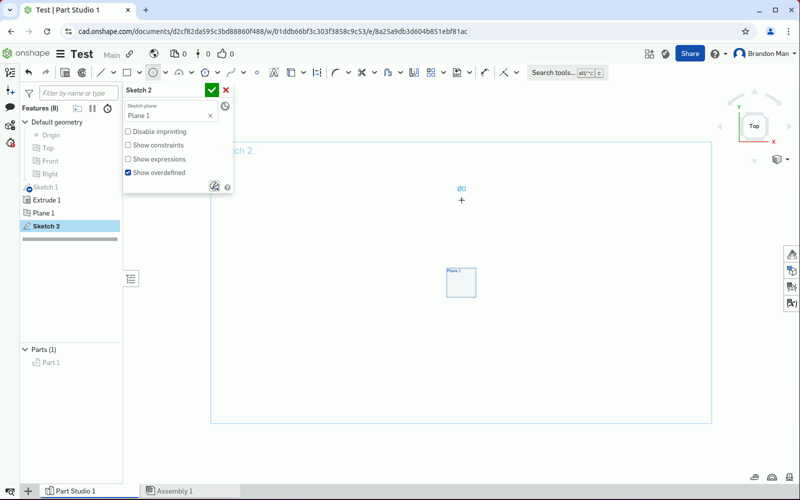
mouse_move(472, 199)
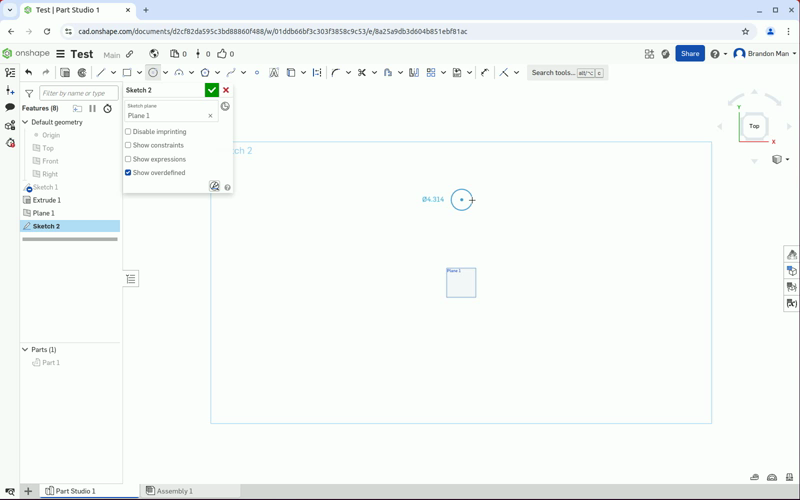
click(472, 199)
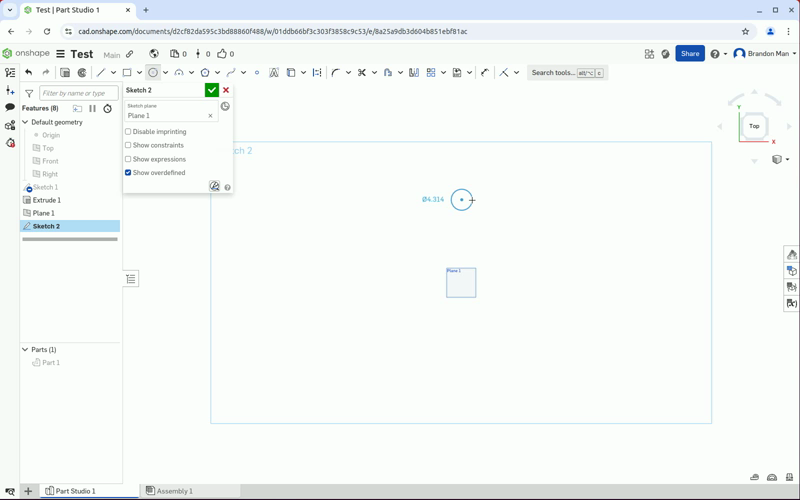
key(esc)
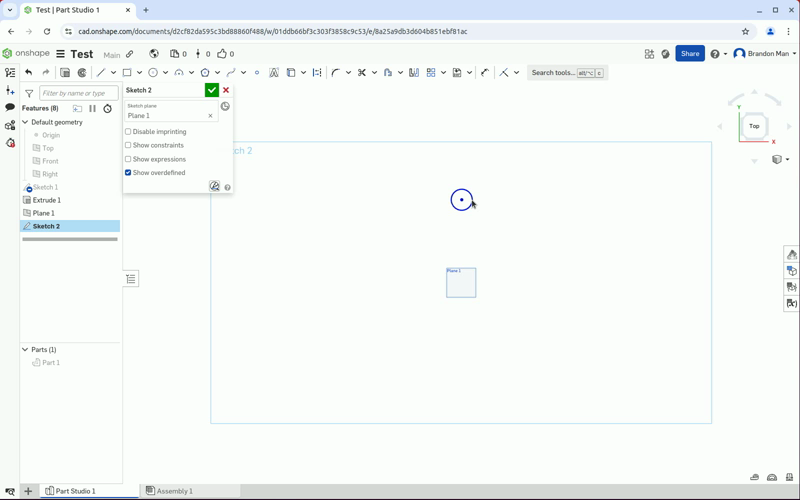
mouse_move(464, 195)
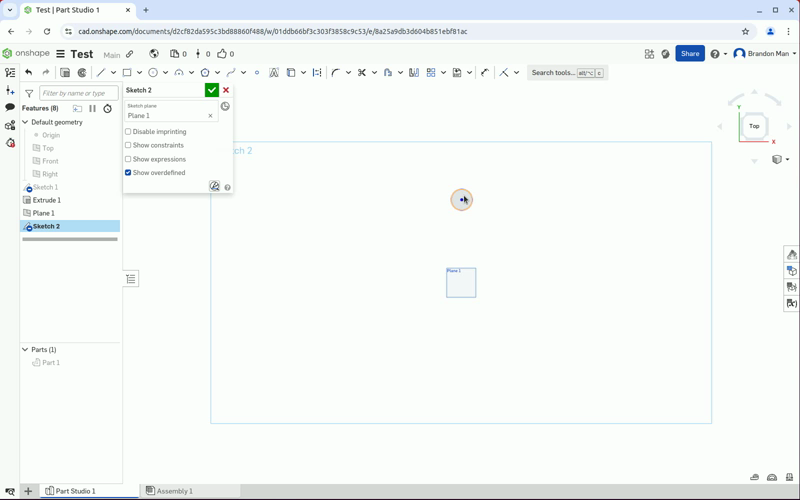
scroll(6)
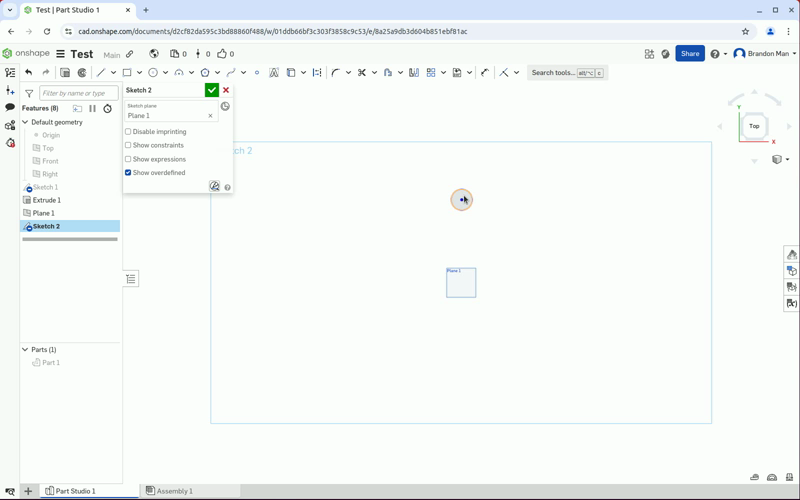
scroll(6)
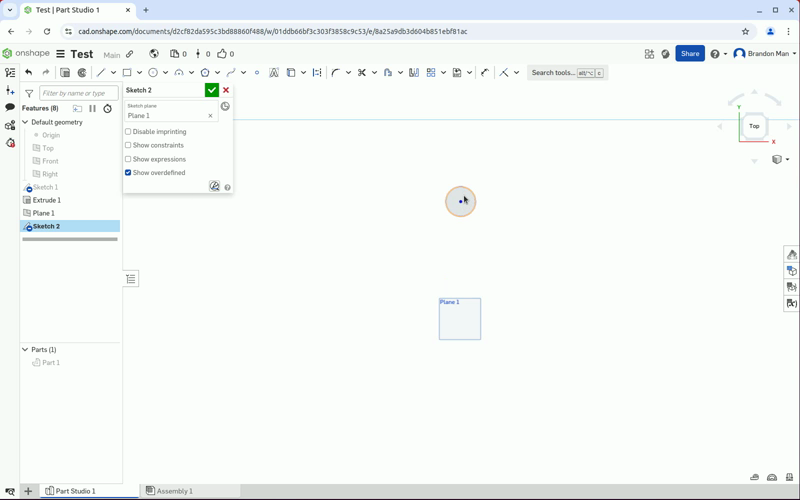
scroll(6)
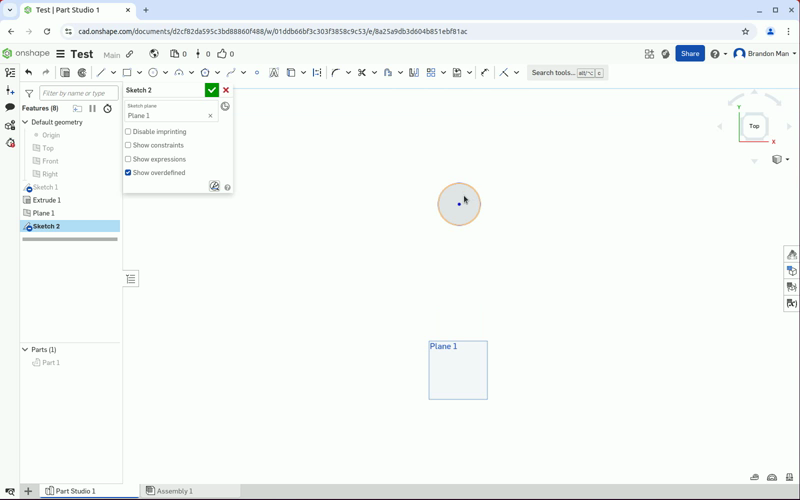
scroll(6)
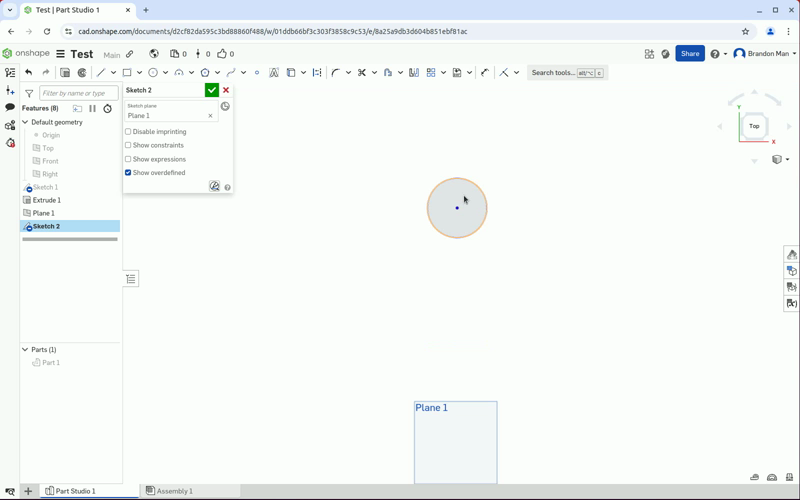
scroll(6)
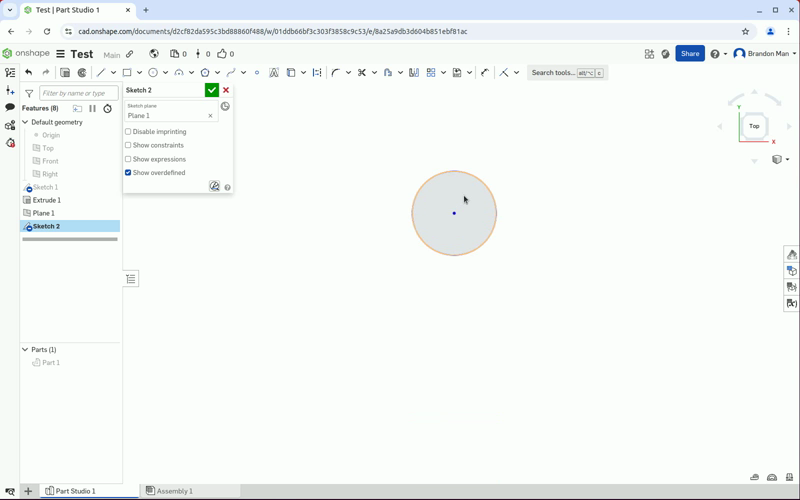
scroll(6)
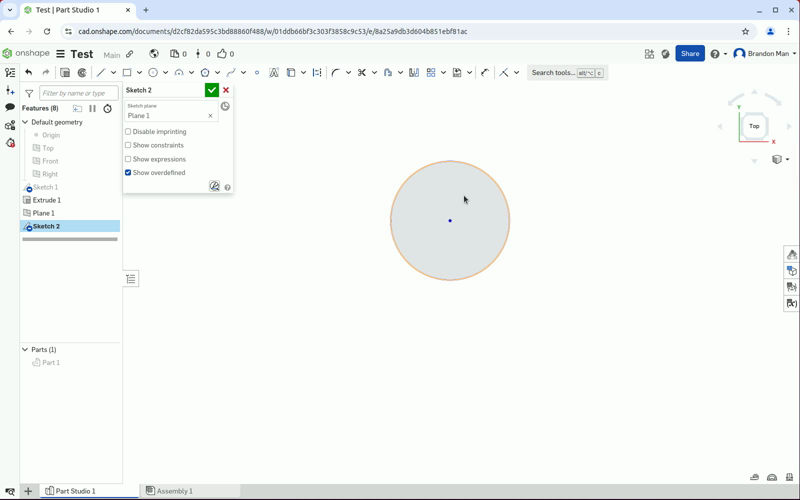
scroll(6)
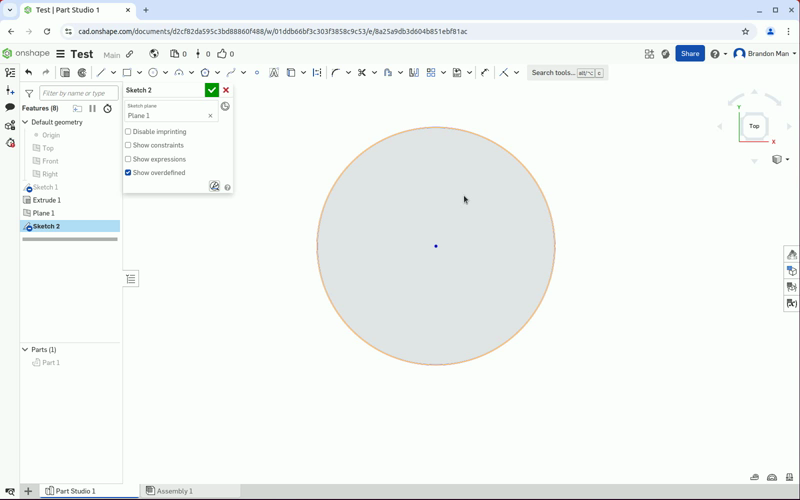
click(464, 195)
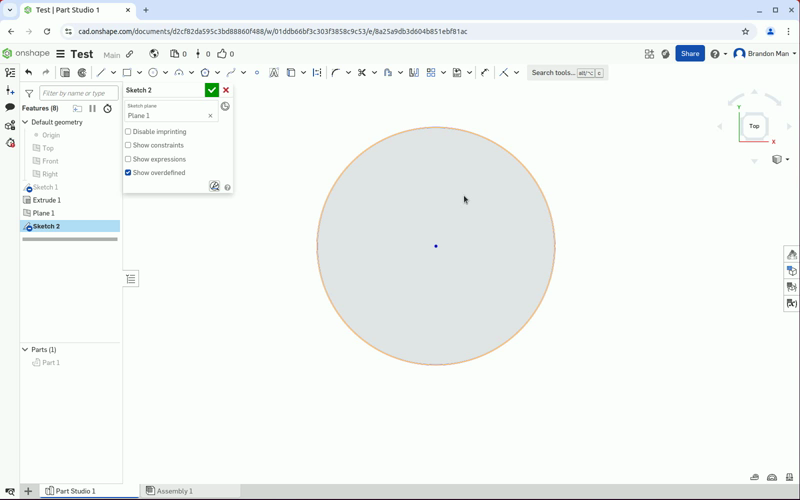
scroll(-6)
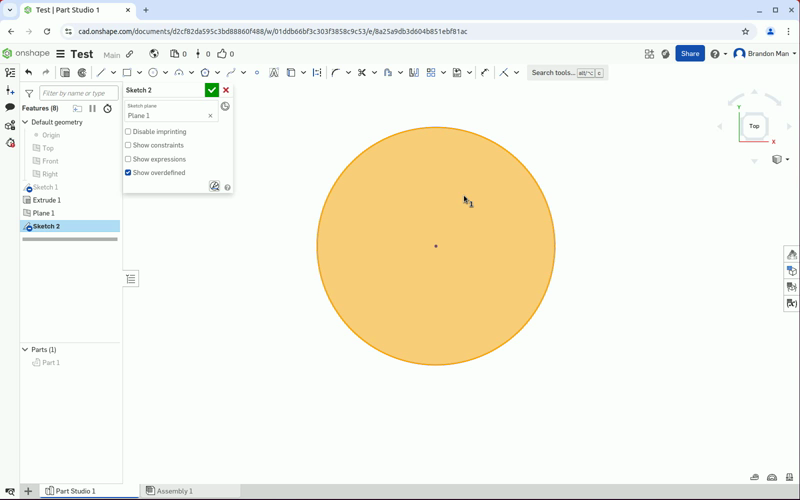
scroll(-6)
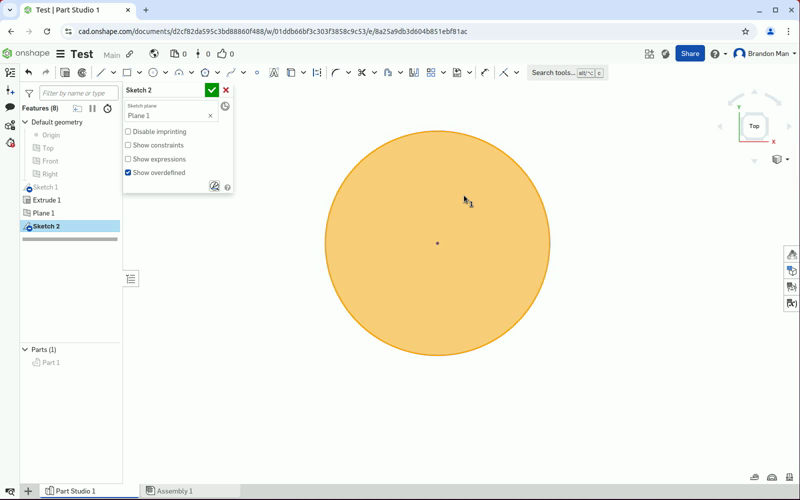
scroll(-6)
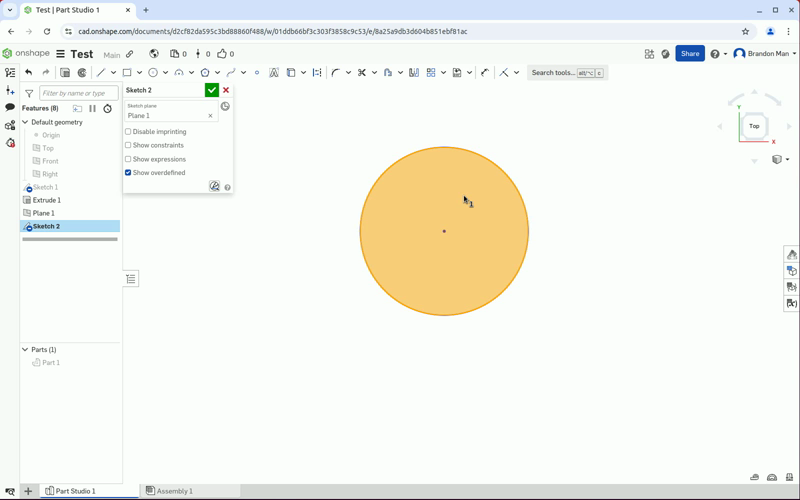
scroll(-6)
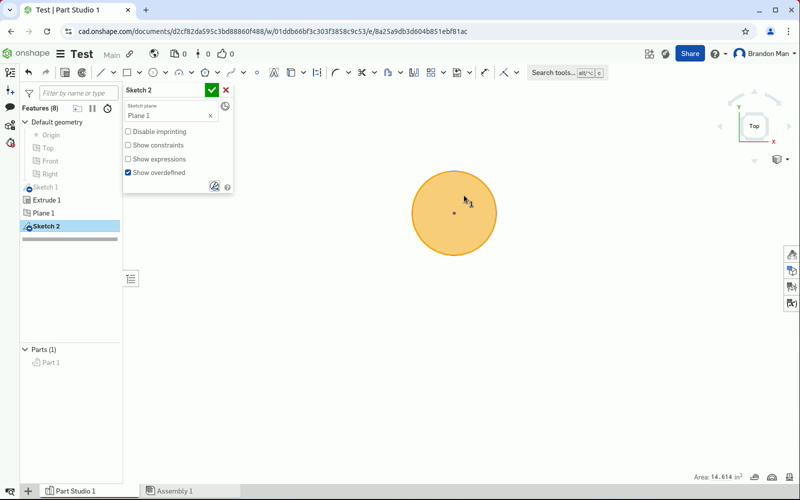
scroll(-6)
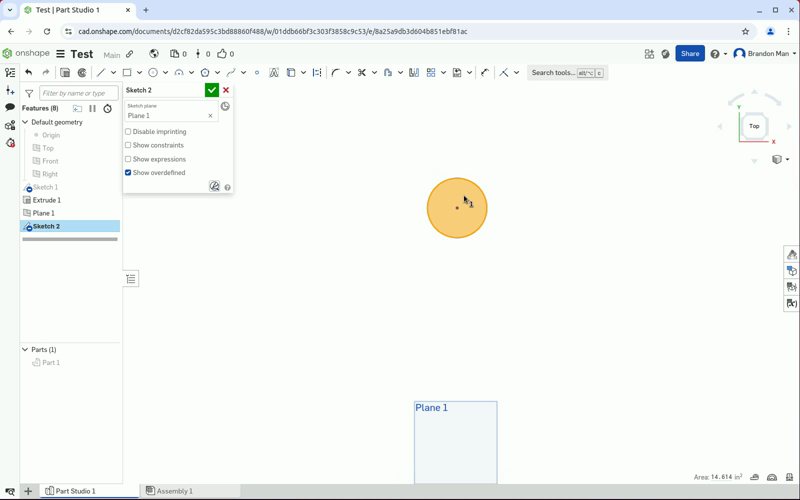
scroll(-6)
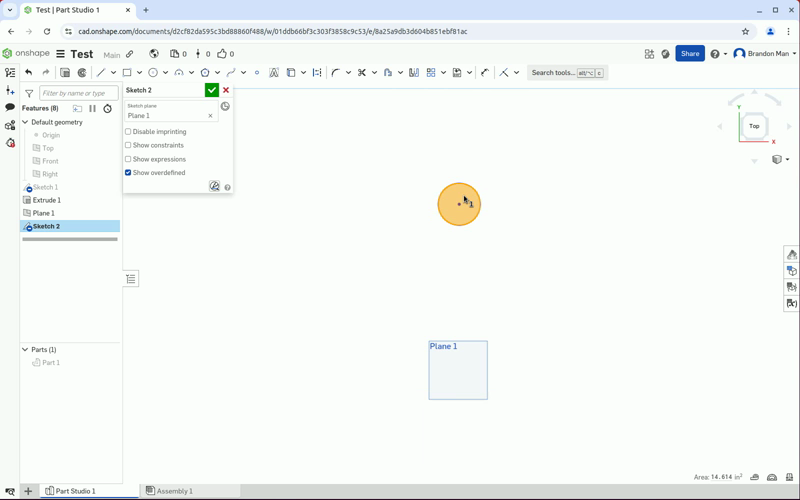
scroll(-6)
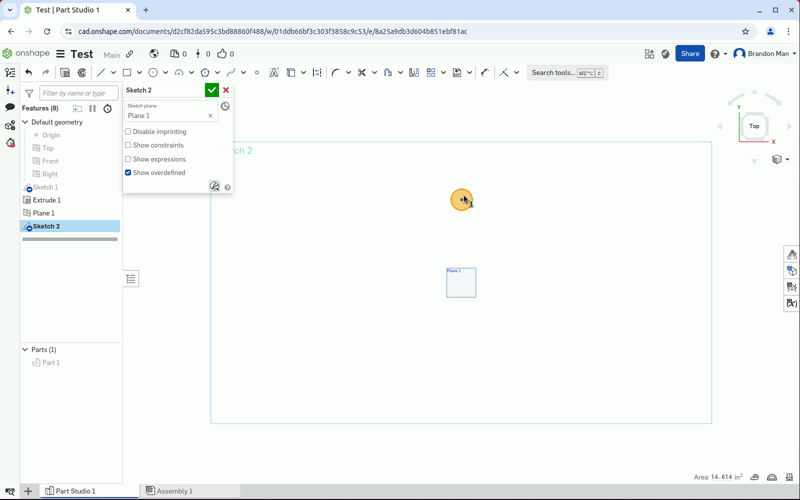
mouse_move(73, 352)
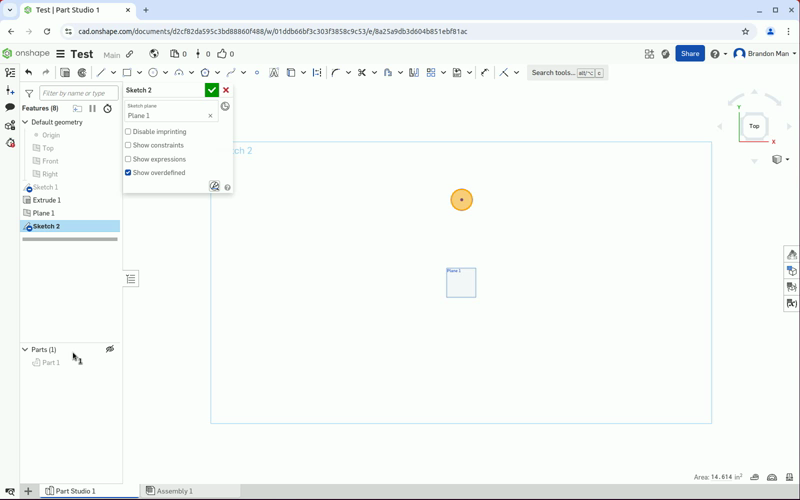
key(shift+y)
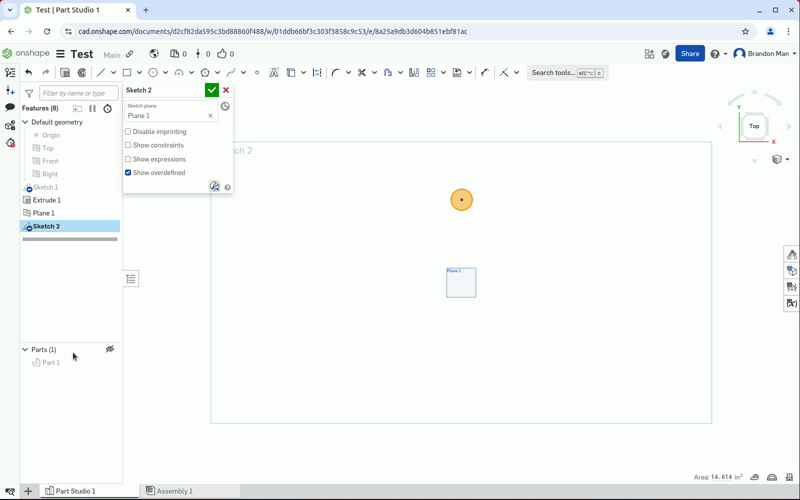
key(shift+e)
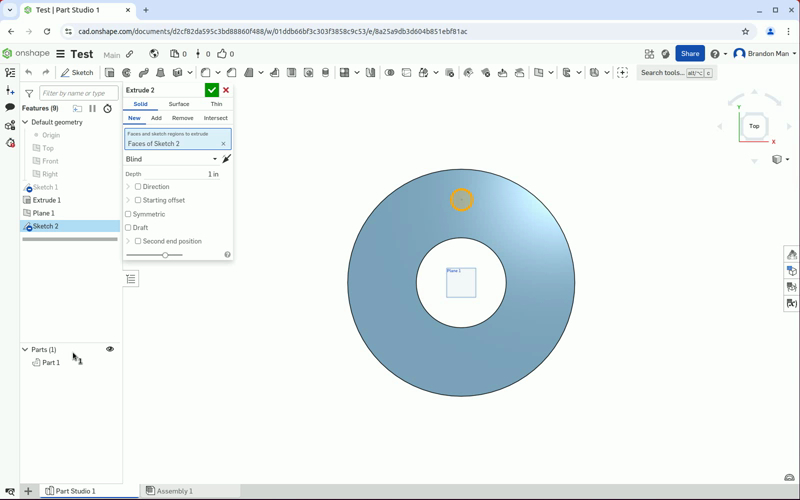
mouse_move(143, 106)
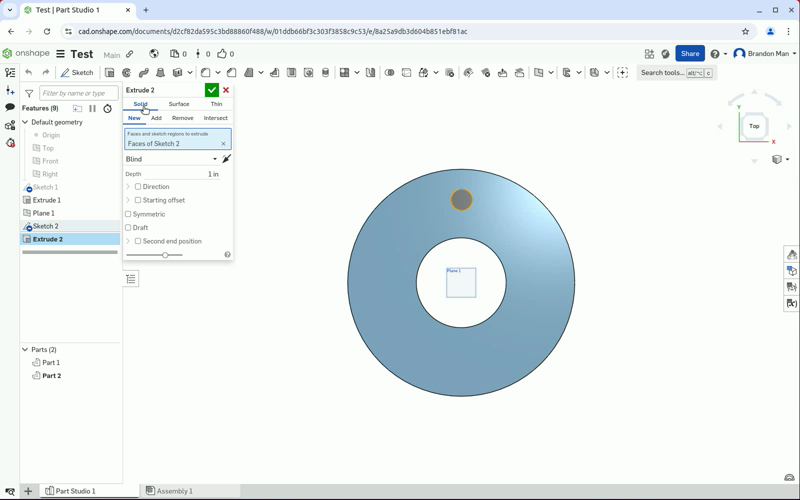
click(143, 106)
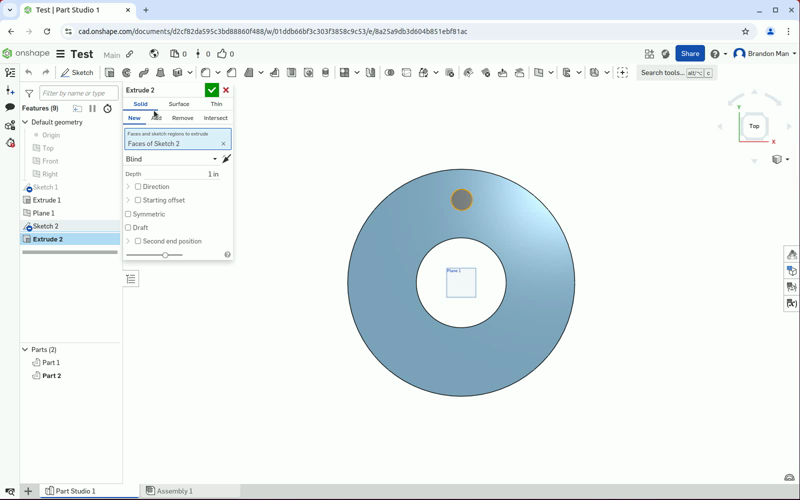
mouse_move(186, 120)
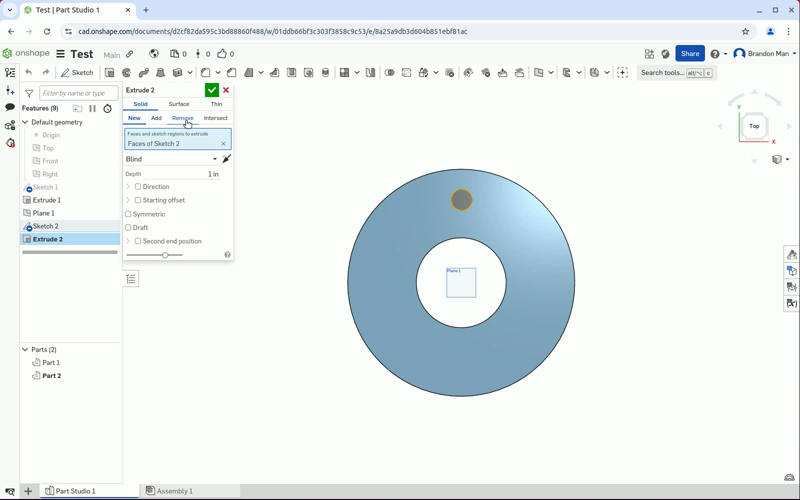
click(186, 120)
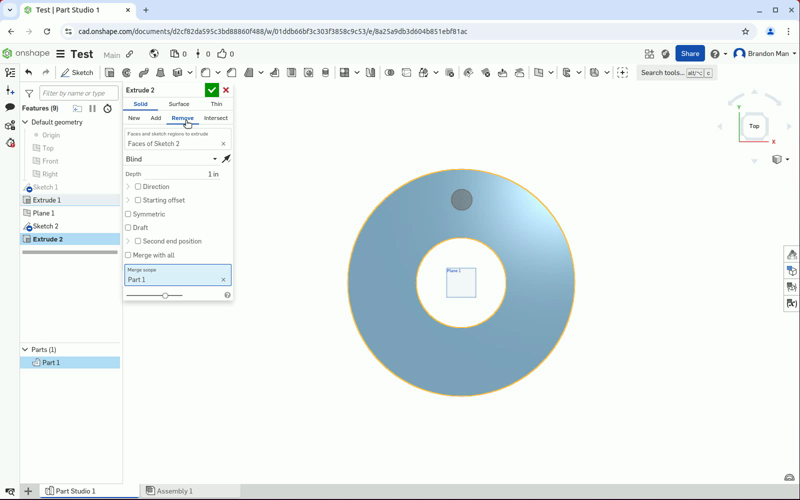
key(tab, 4)
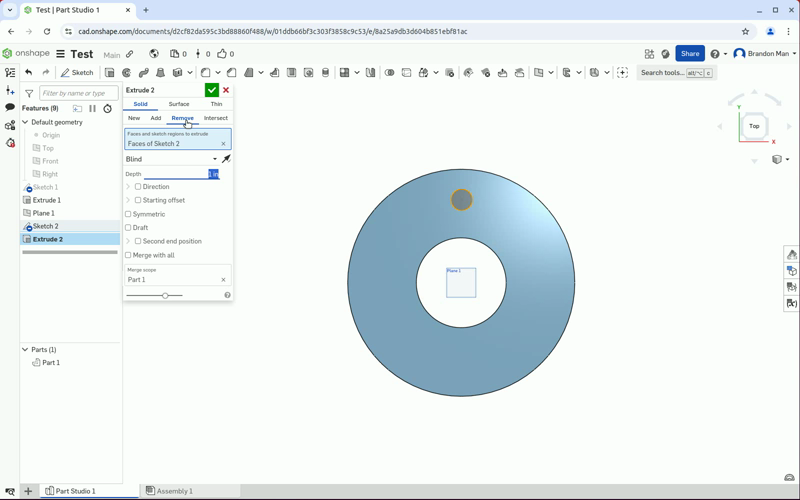
text(9.147)
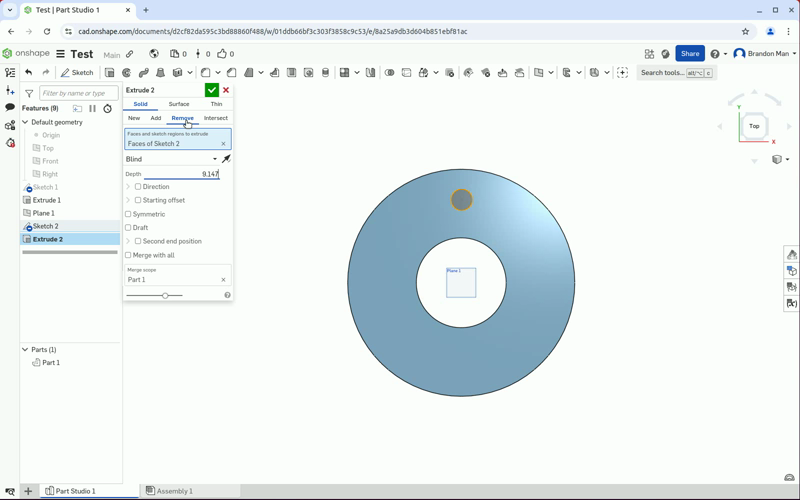
key(tab, 6)
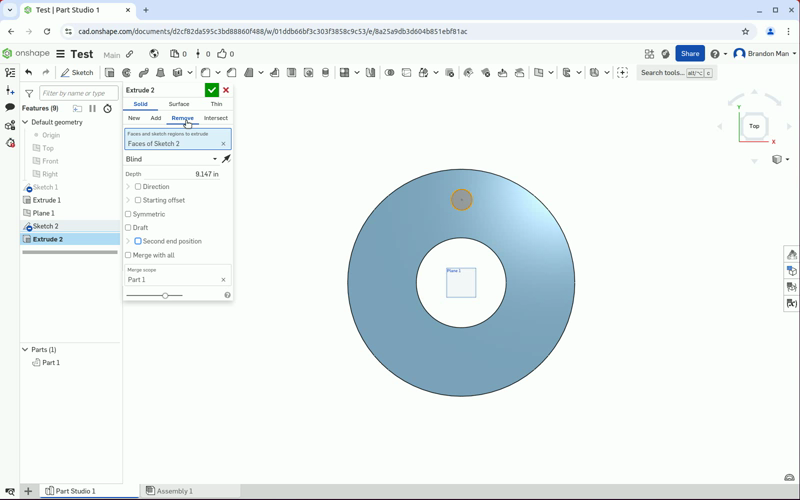
key(space)
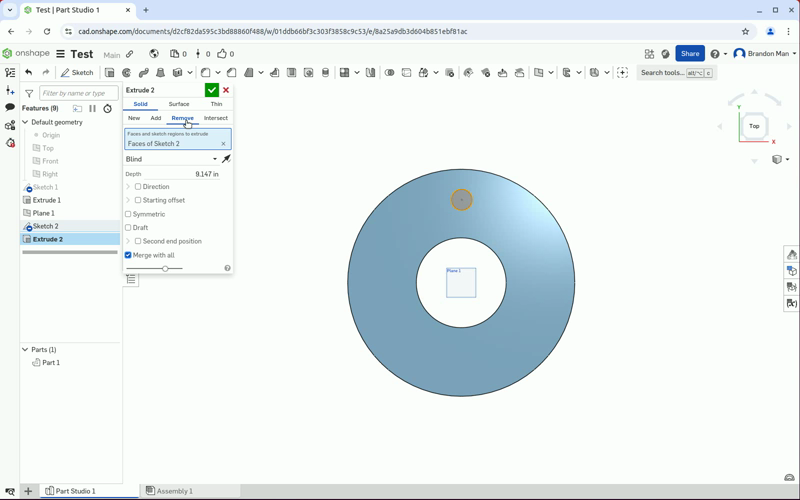
key(enter)
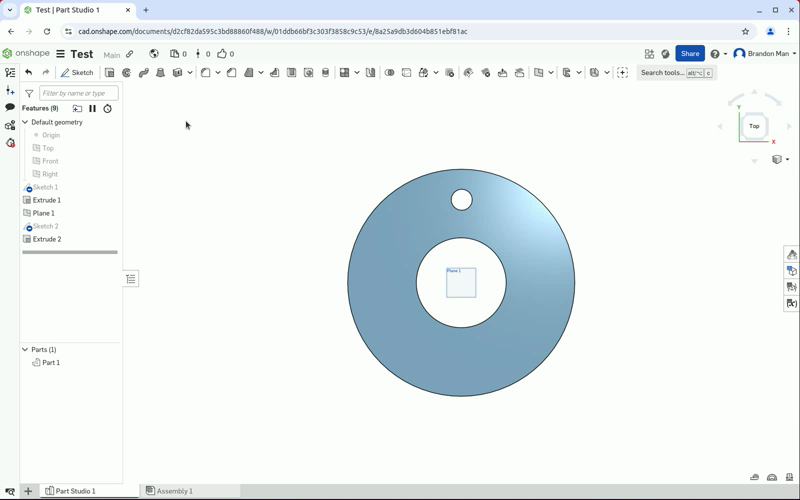
key(shift+h)
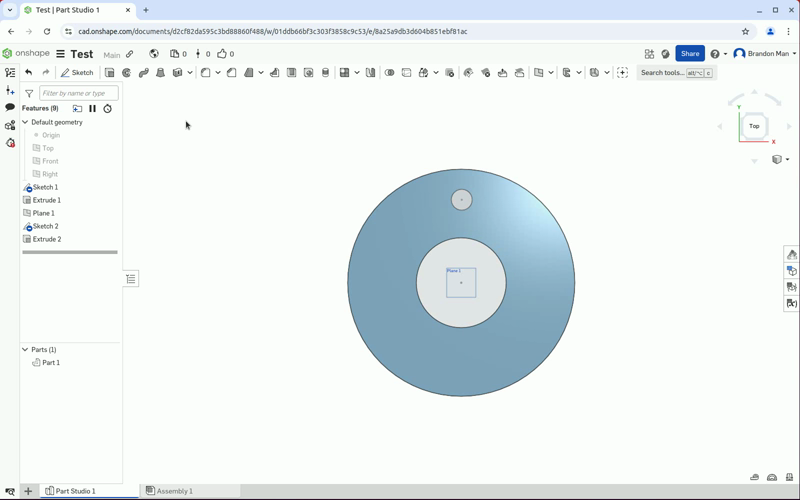
key(shift+h)
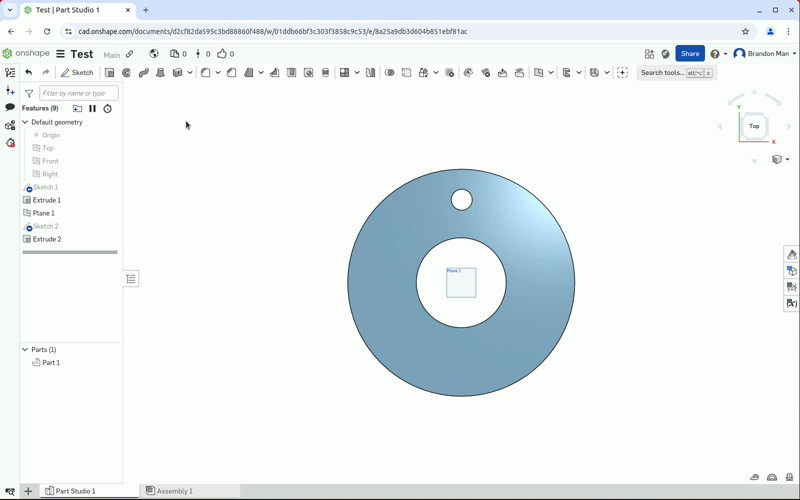
mouse_move(73, 189)
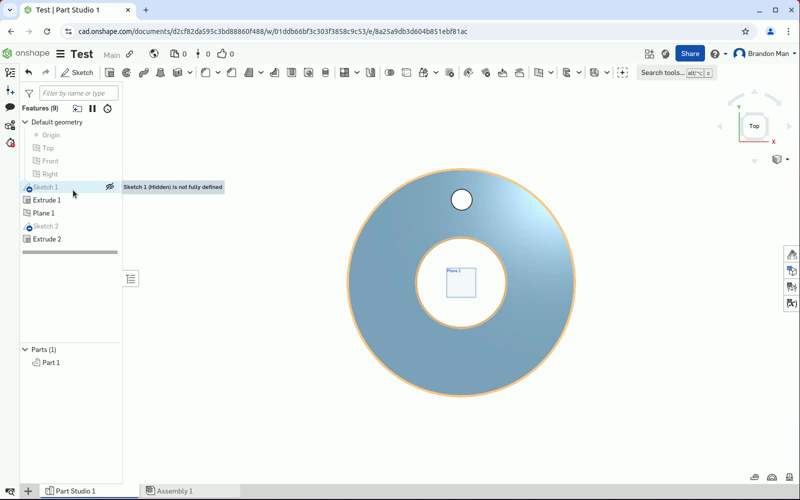
click(73, 189)
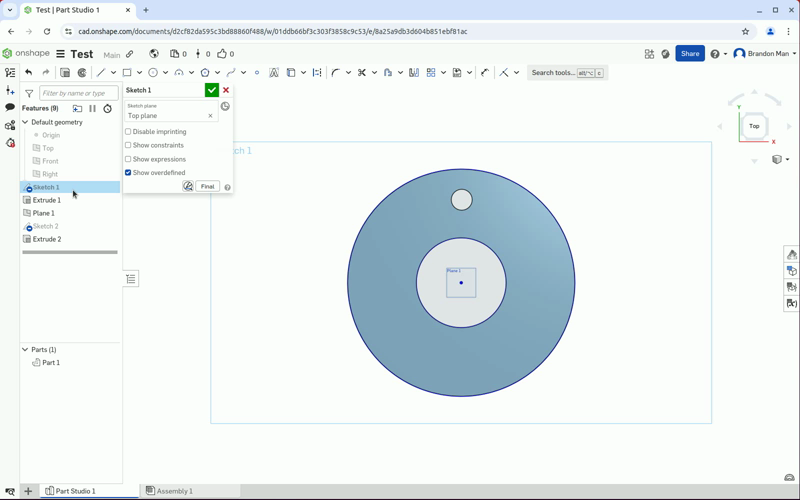
mouse_move(229, 92)
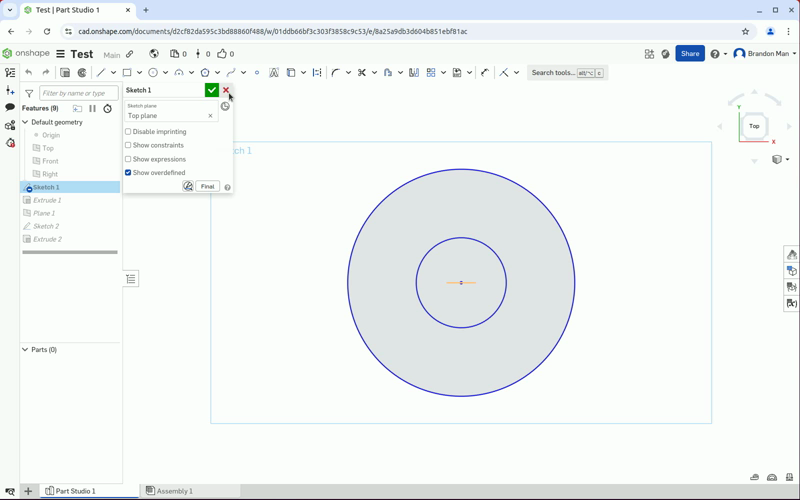
click(229, 92)
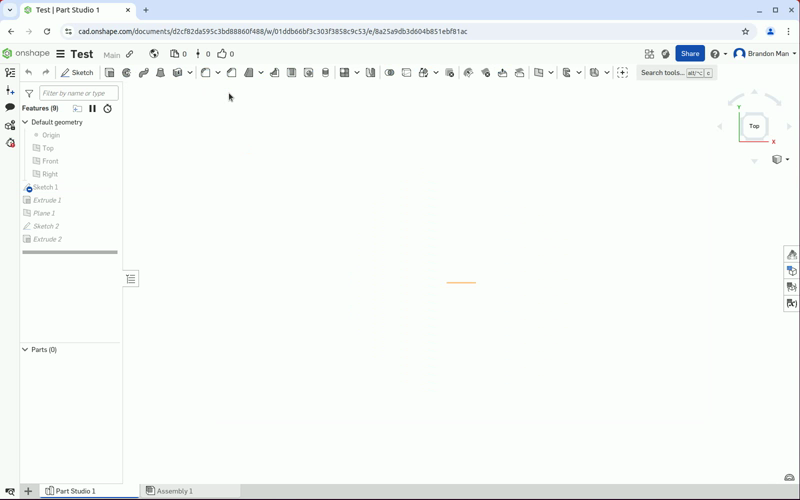
key(shift+s)
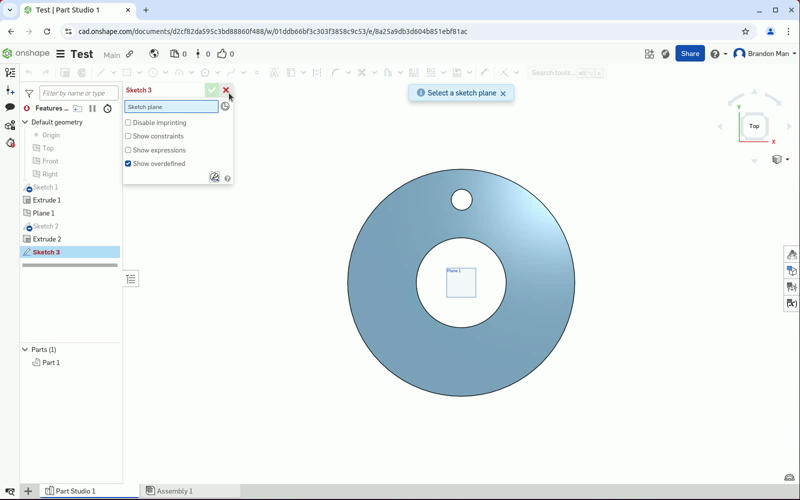
mouse_move(73, 215)
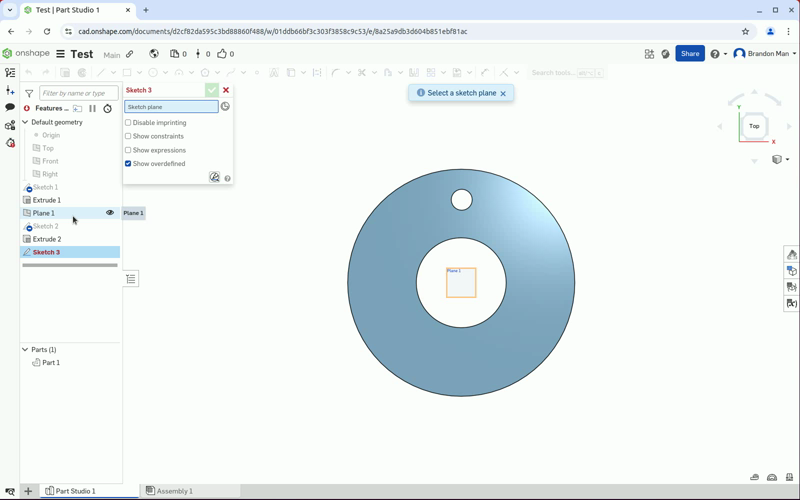
click(73, 215)
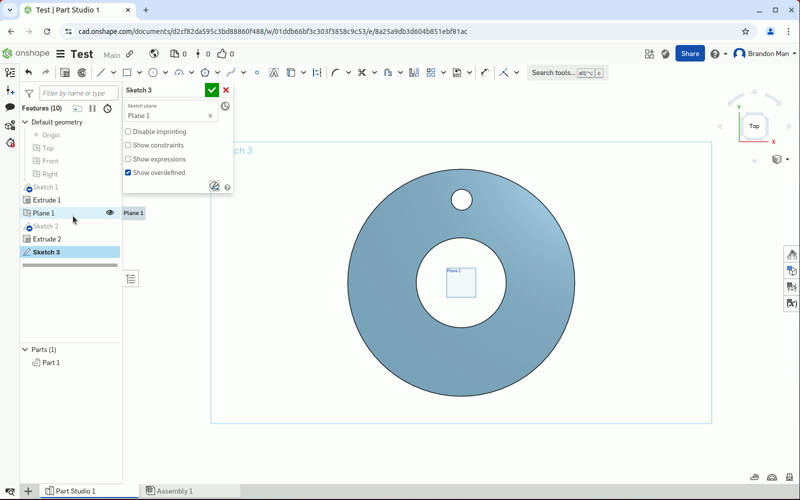
mouse_move(73, 352)
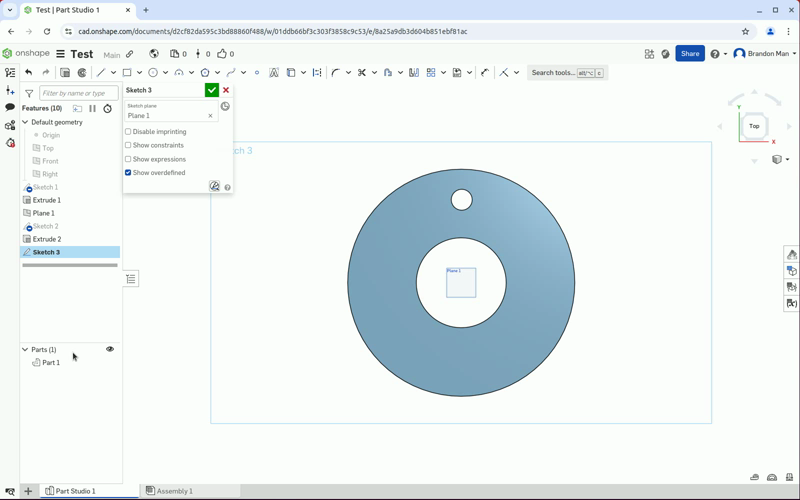
key(y)
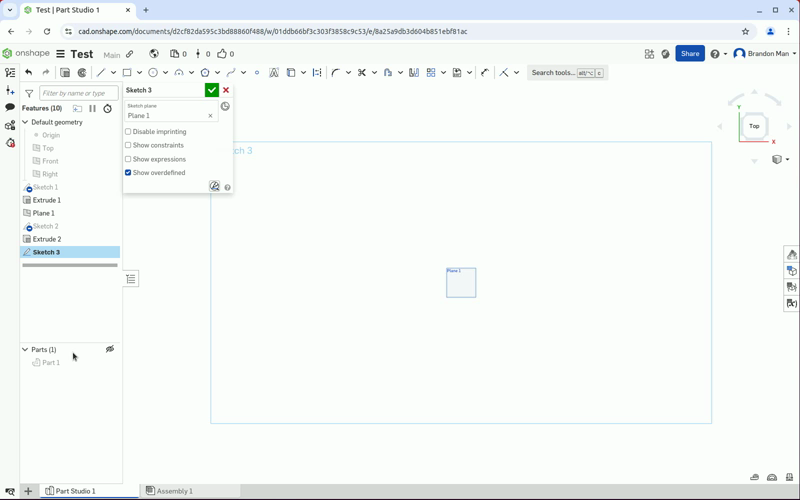
key(c)
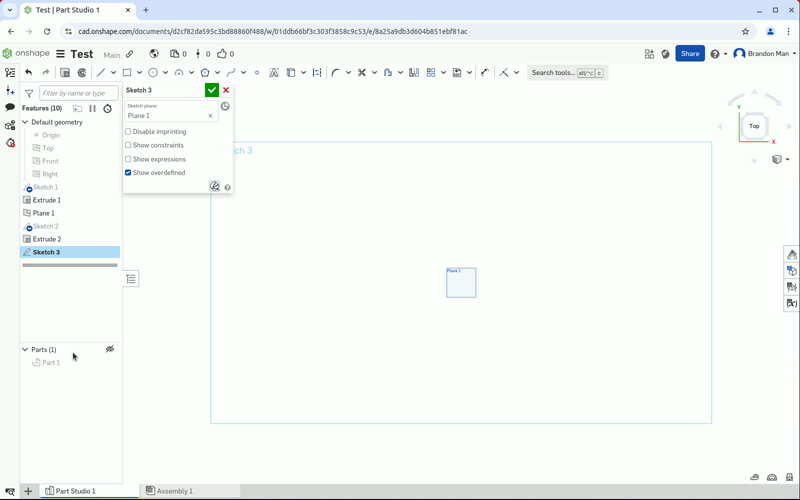
key_down(shift)
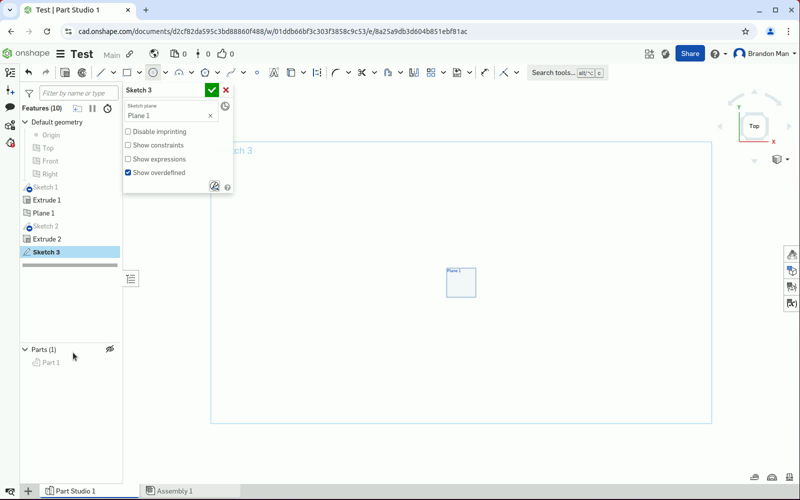
mouse_move(389, 325)
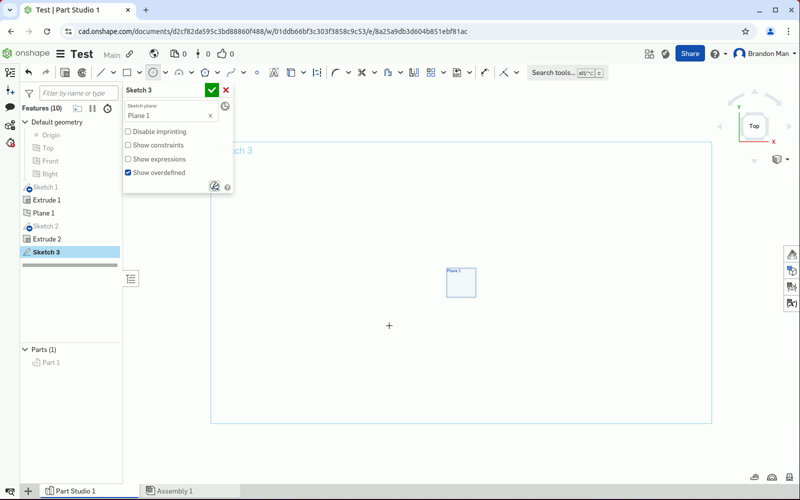
click(389, 325)
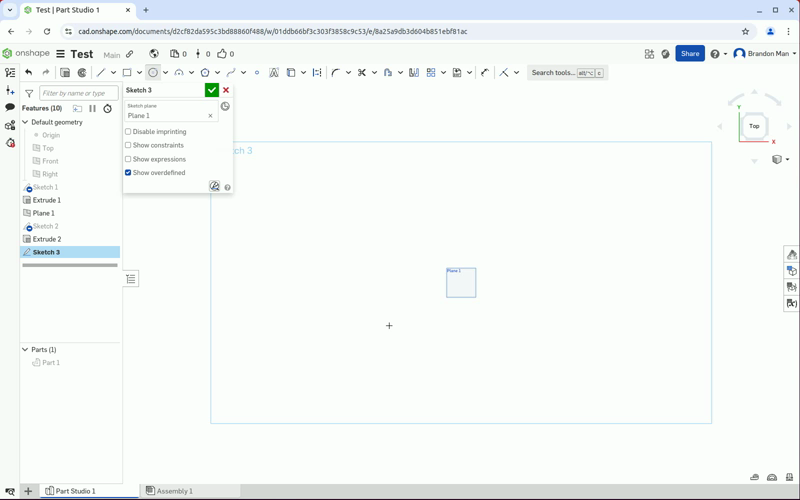
key_up(shift)
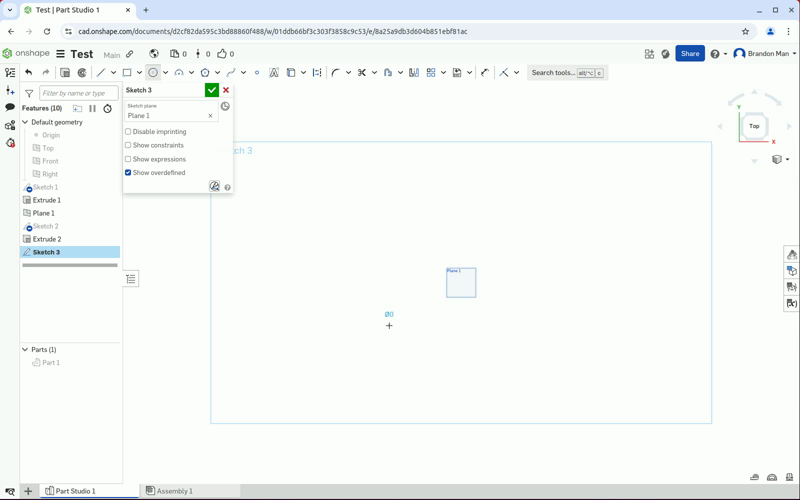
mouse_move(399, 325)
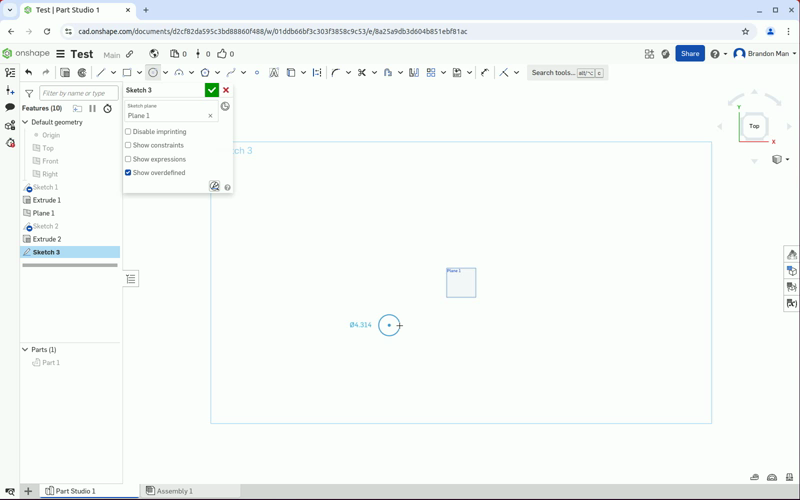
click(399, 325)
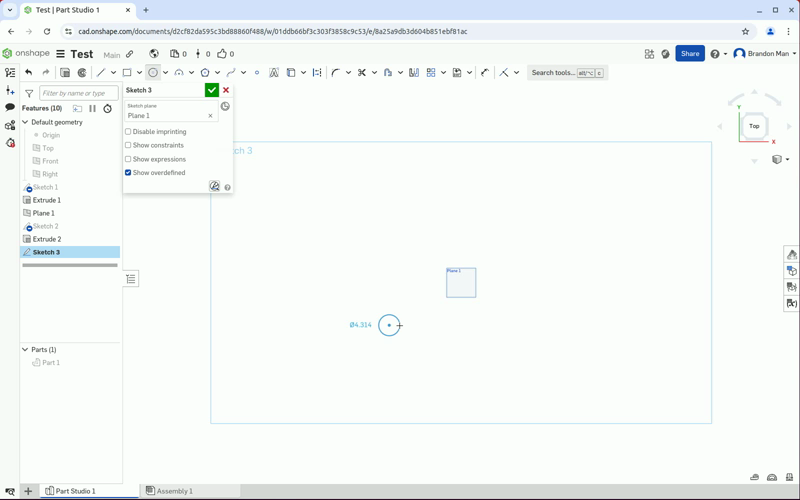
key(esc)
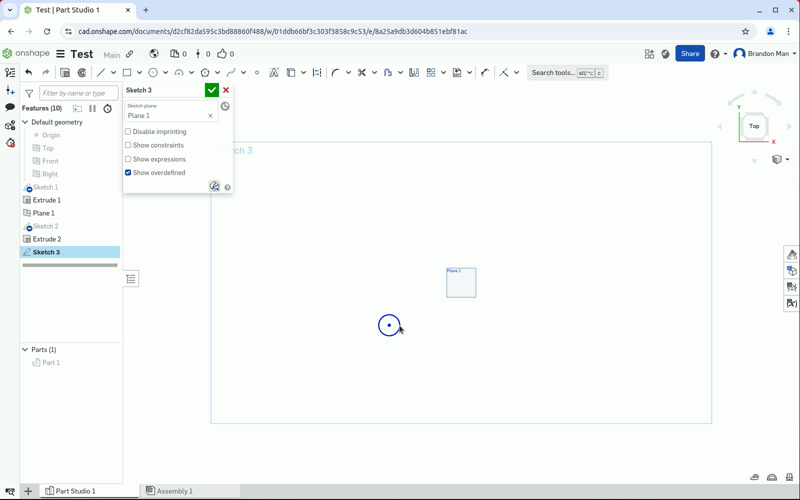
mouse_move(382, 331)
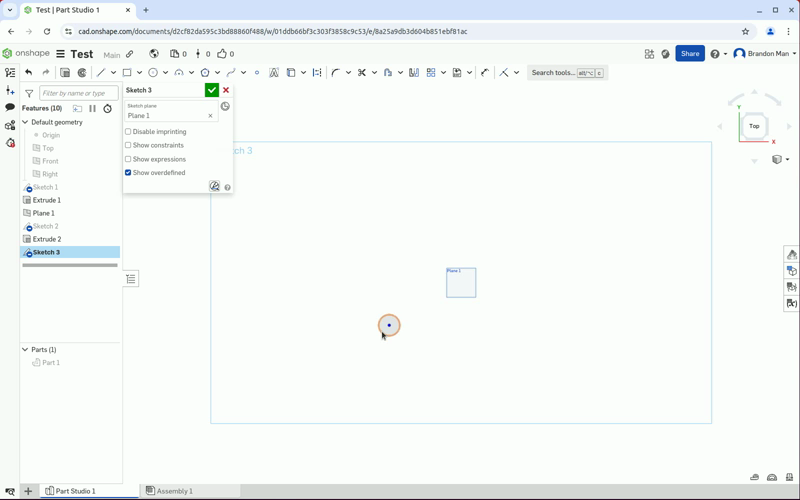
scroll(6)
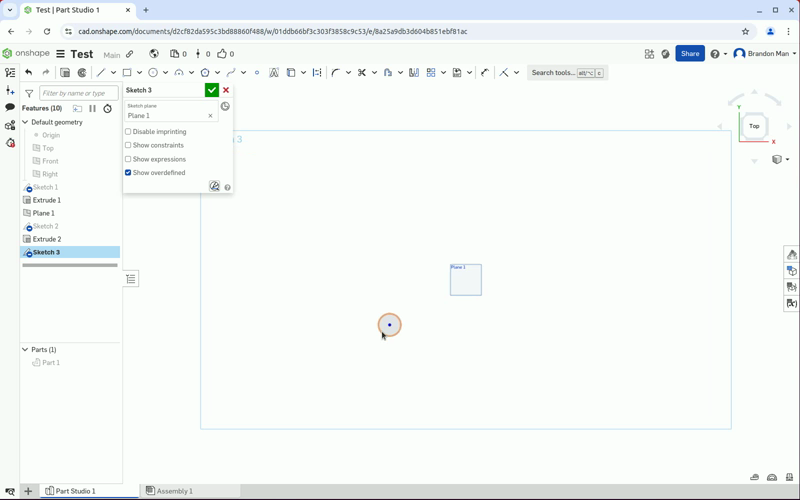
scroll(6)
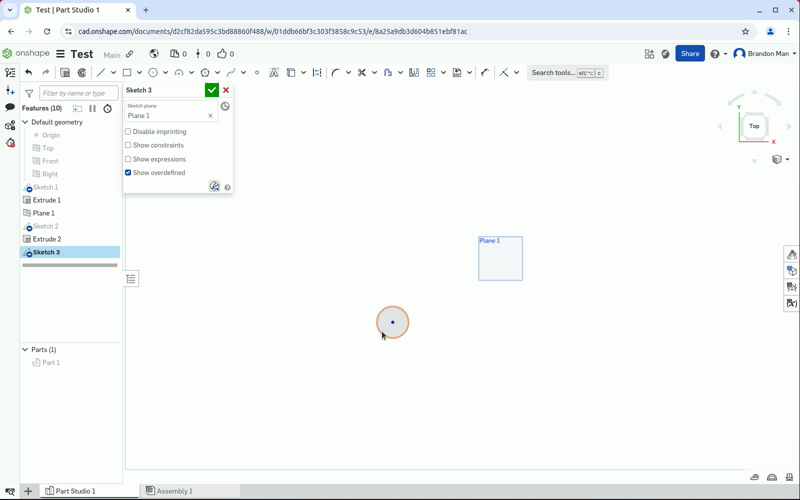
scroll(6)
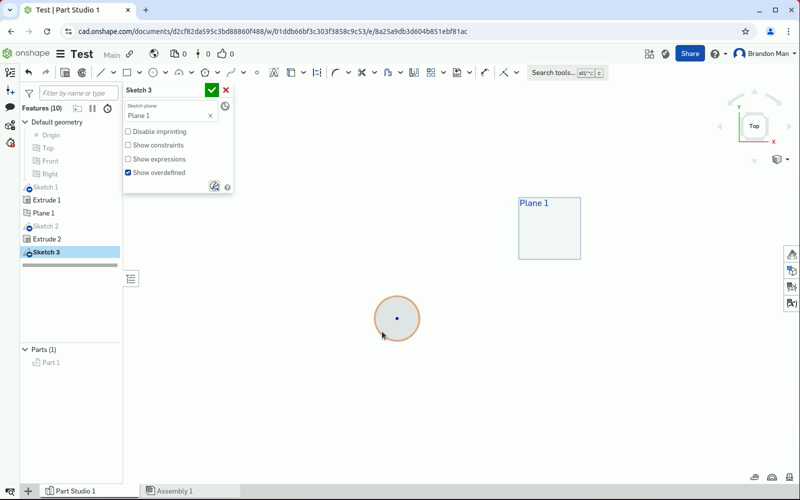
scroll(6)
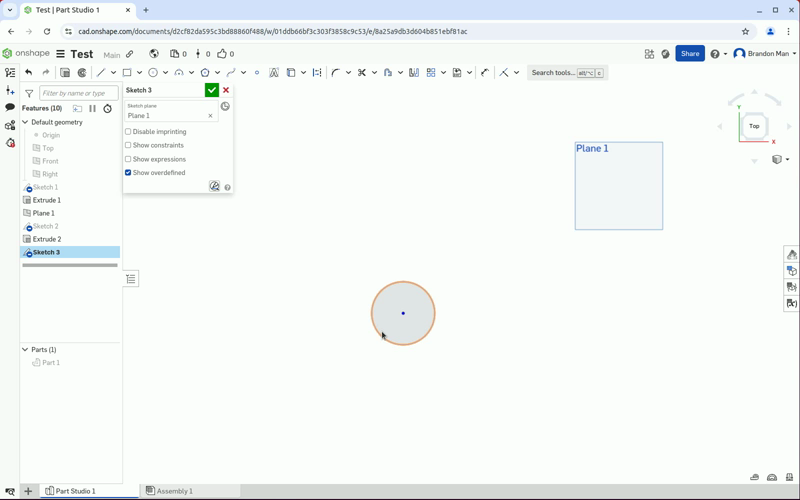
scroll(6)
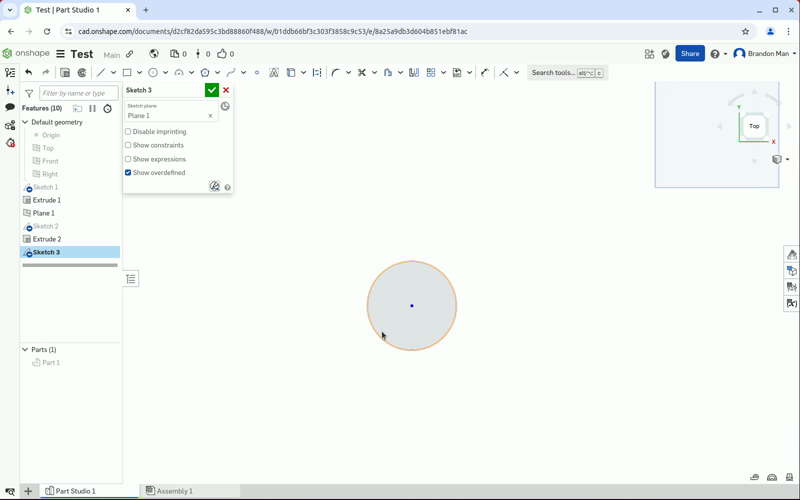
scroll(6)
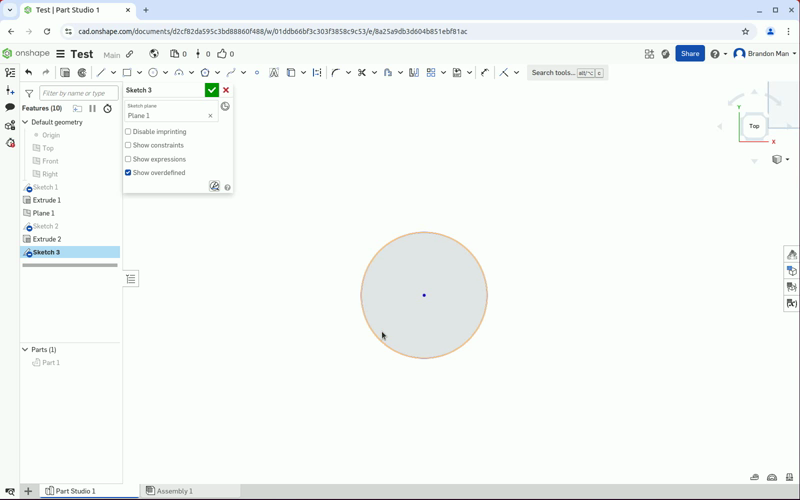
scroll(6)
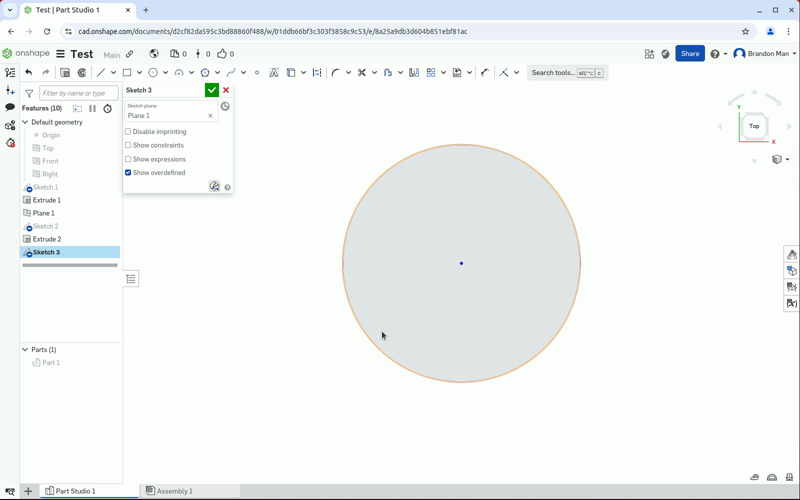
click(382, 331)
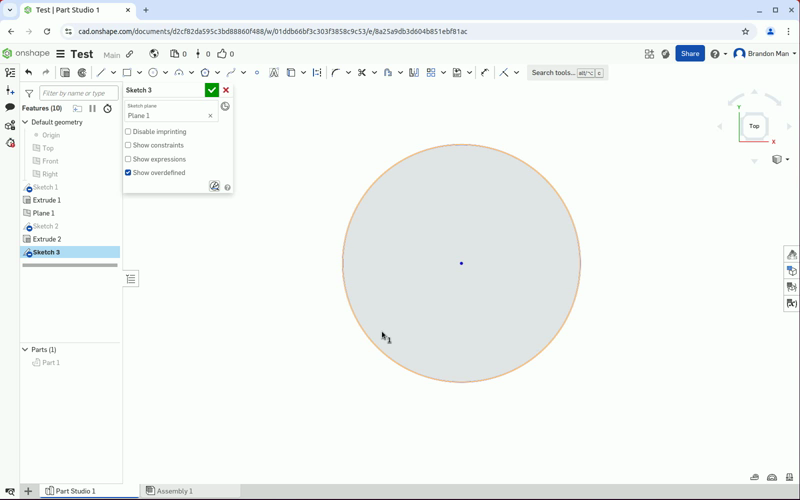
scroll(-6)
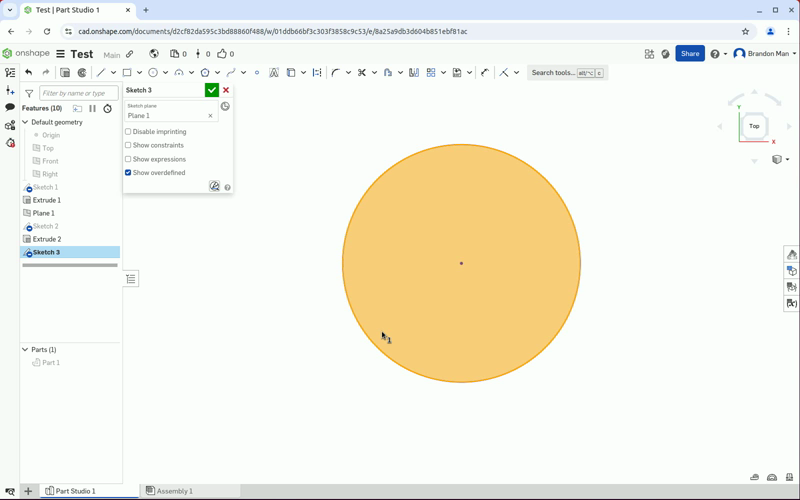
scroll(-6)
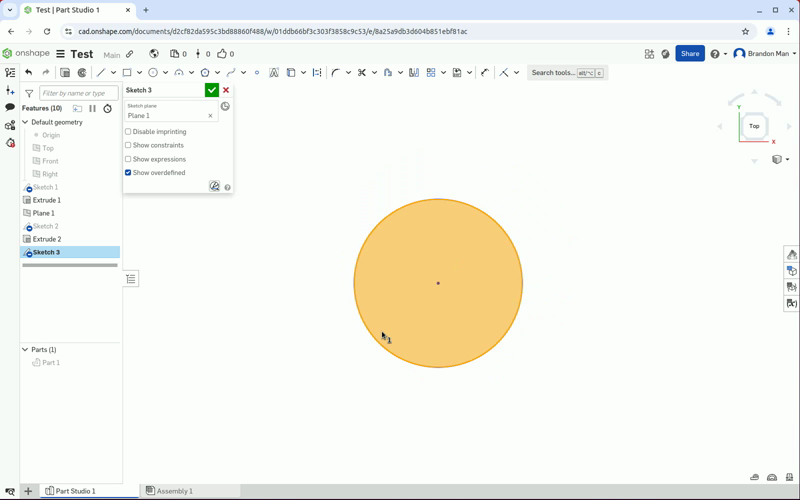
scroll(-6)
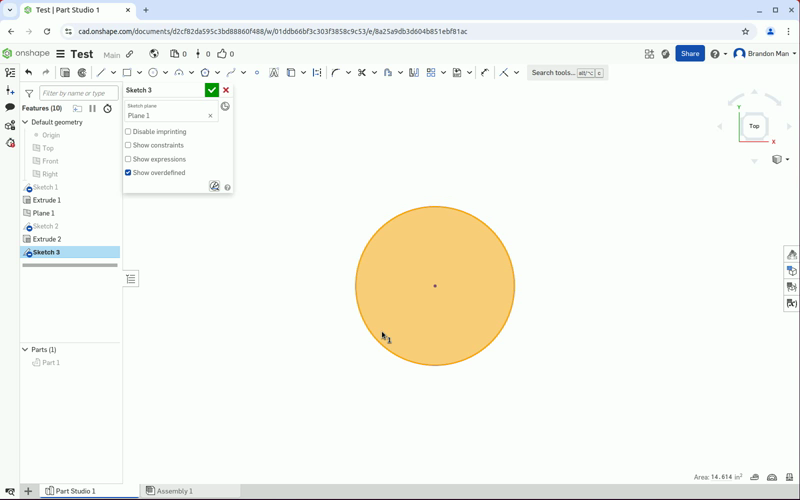
scroll(-6)
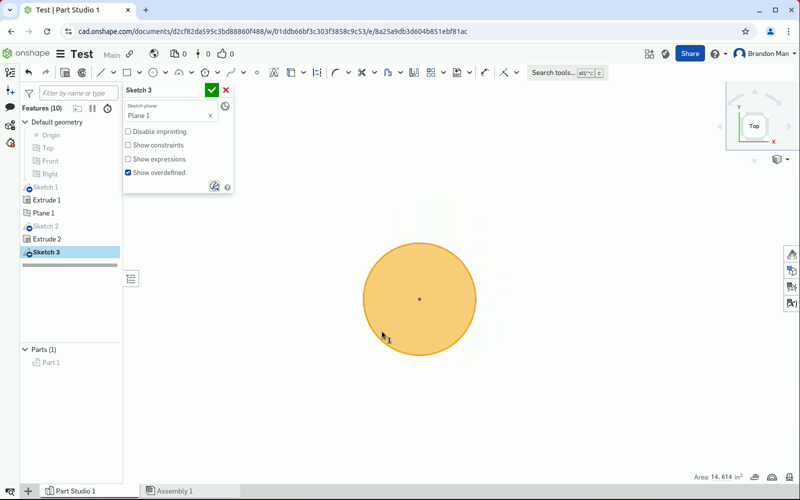
scroll(-6)
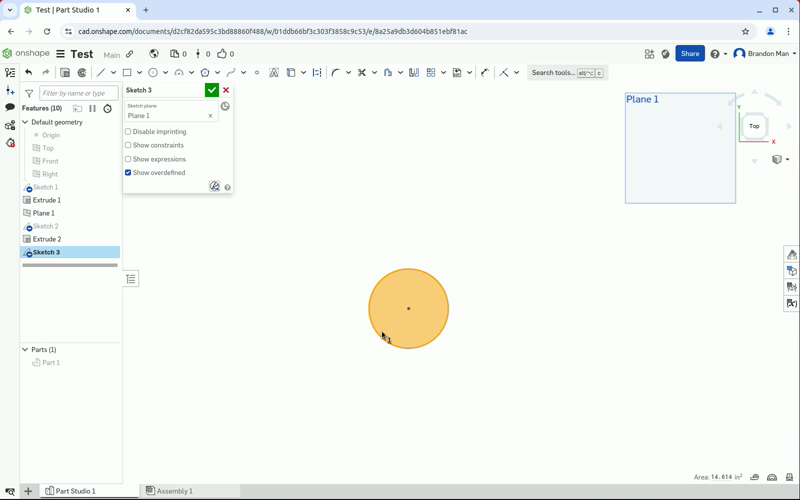
scroll(-6)
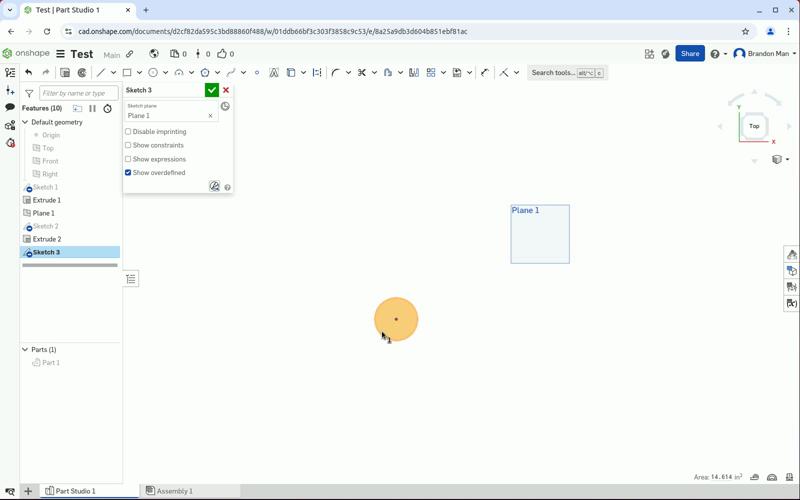
scroll(-6)
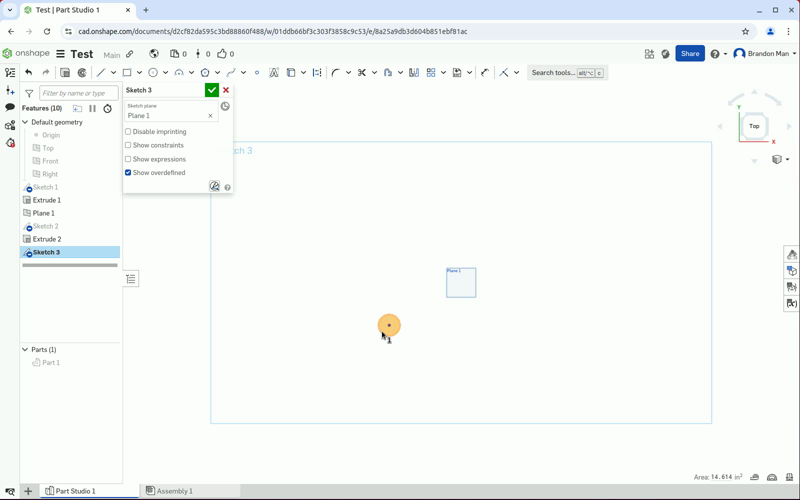
mouse_move(73, 352)
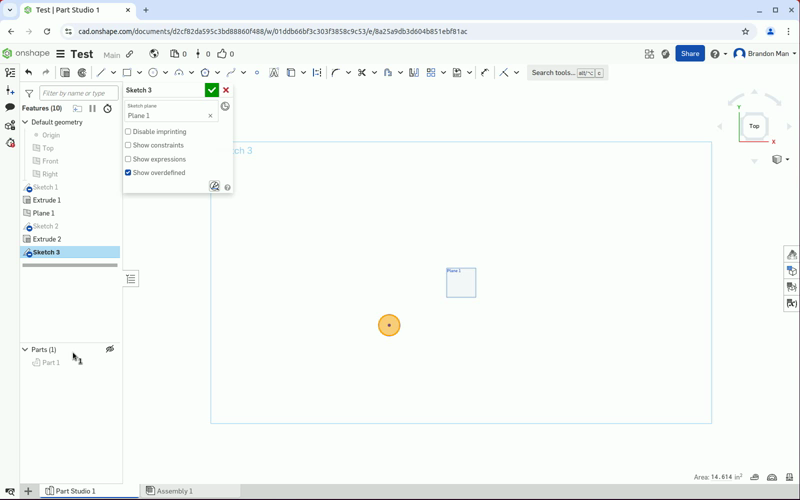
key(shift+y)
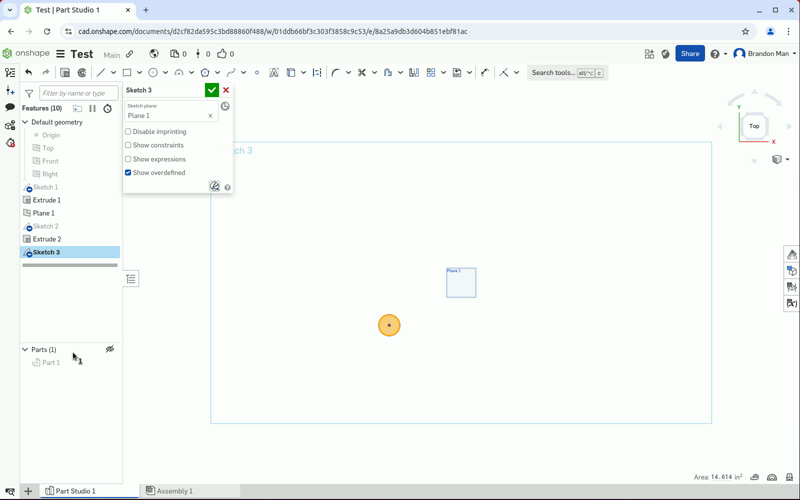
key(shift+e)
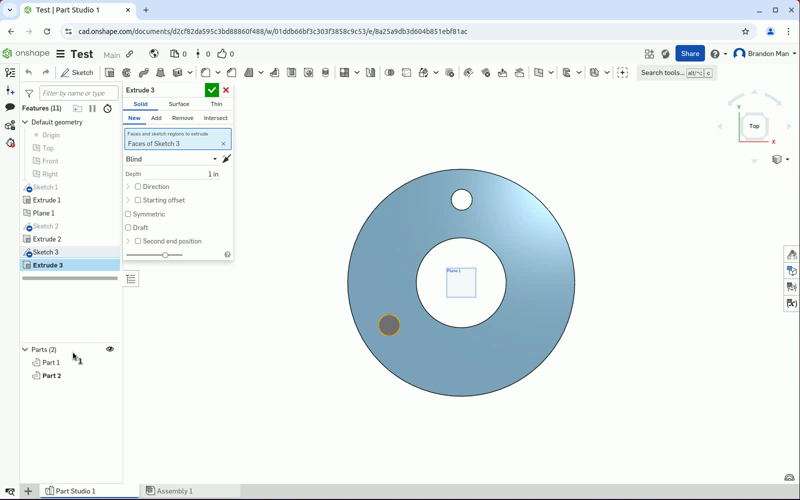
mouse_move(143, 106)
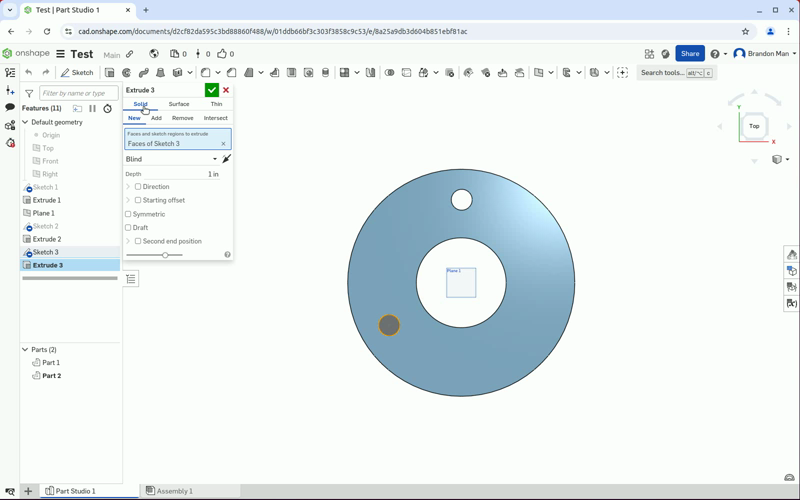
click(143, 106)
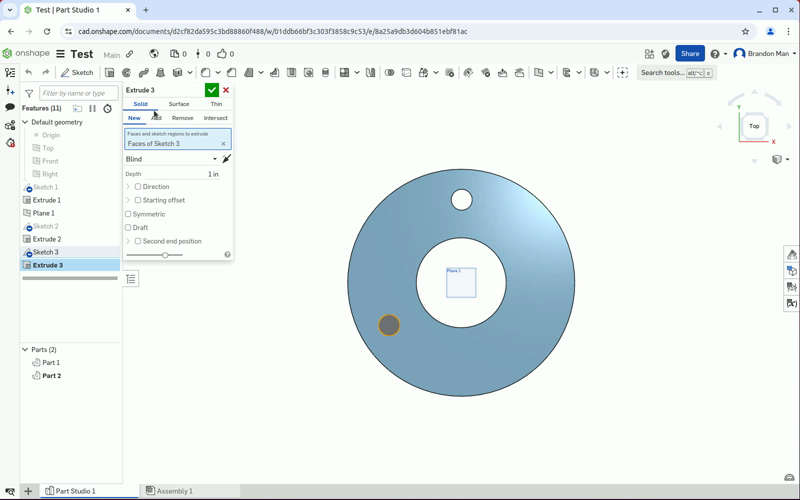
mouse_move(186, 120)
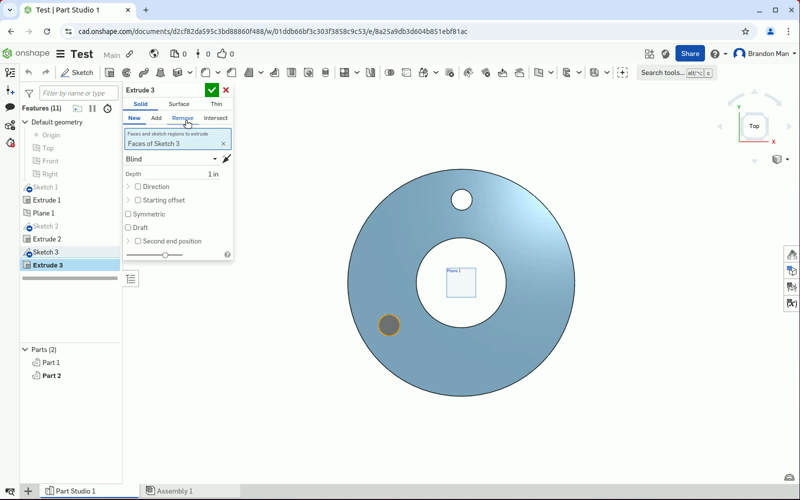
click(186, 120)
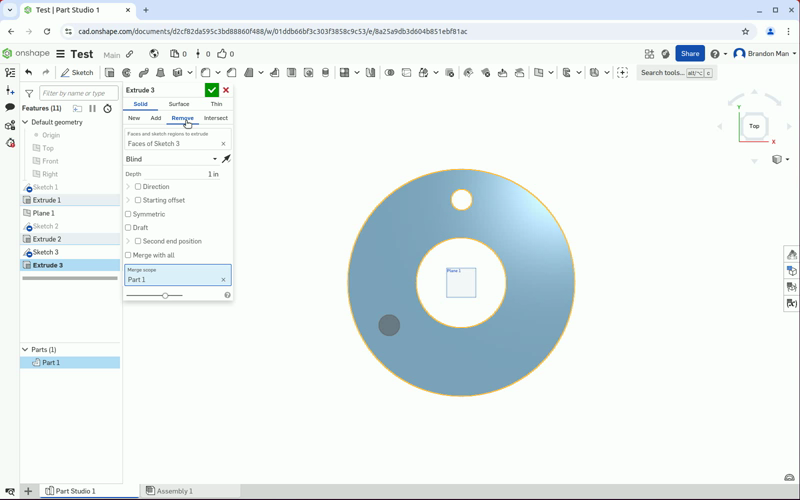
key(tab, 4)
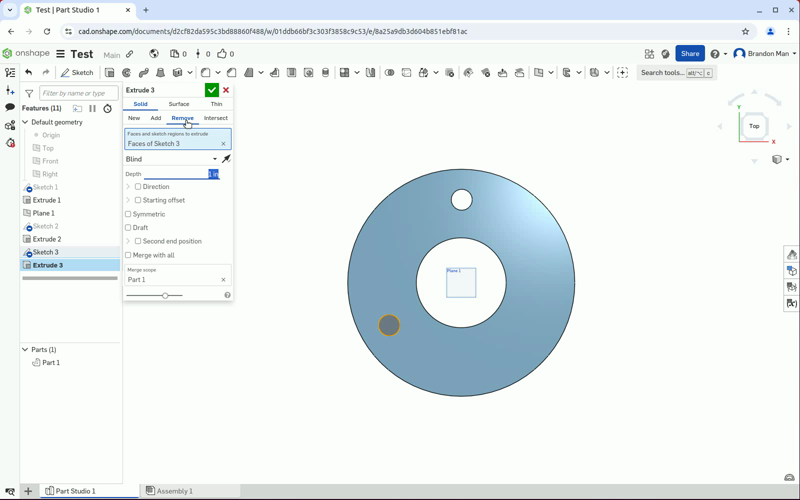
text(9.147)
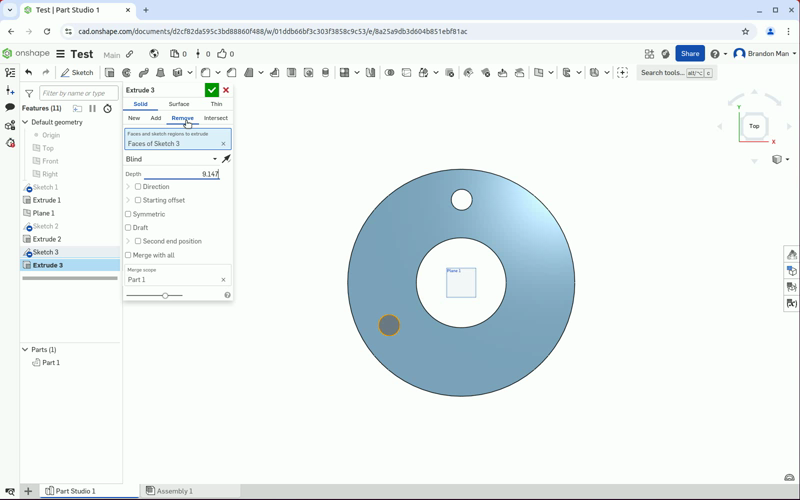
key(tab, 6)
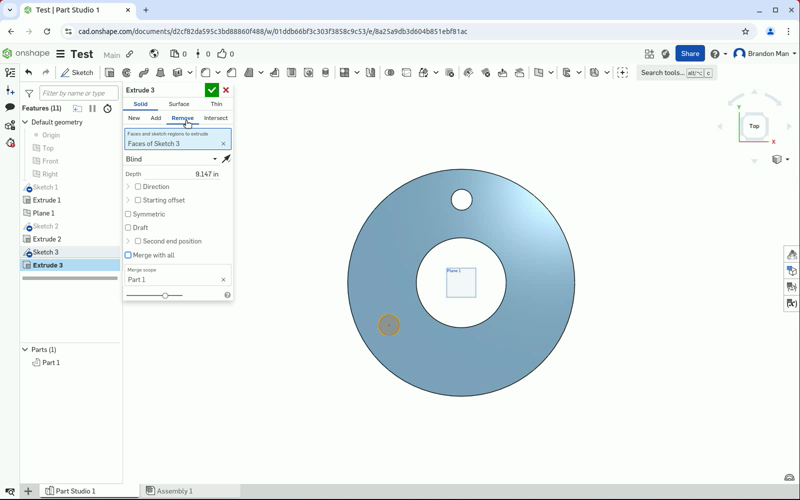
key(space)
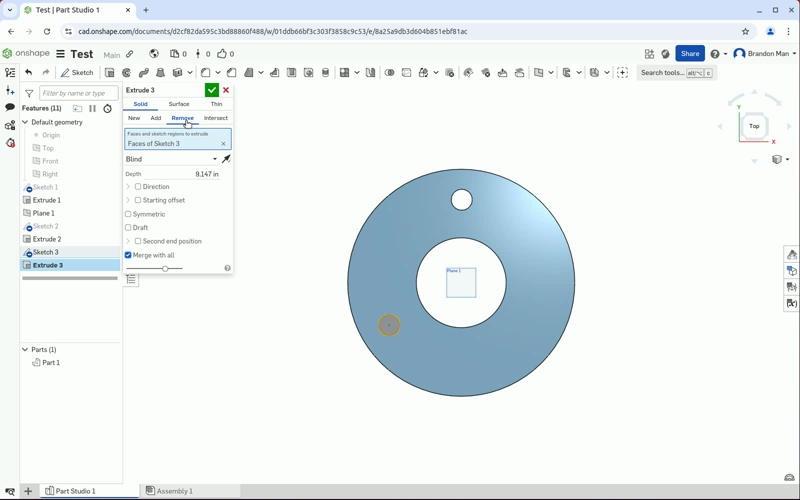
key(enter)
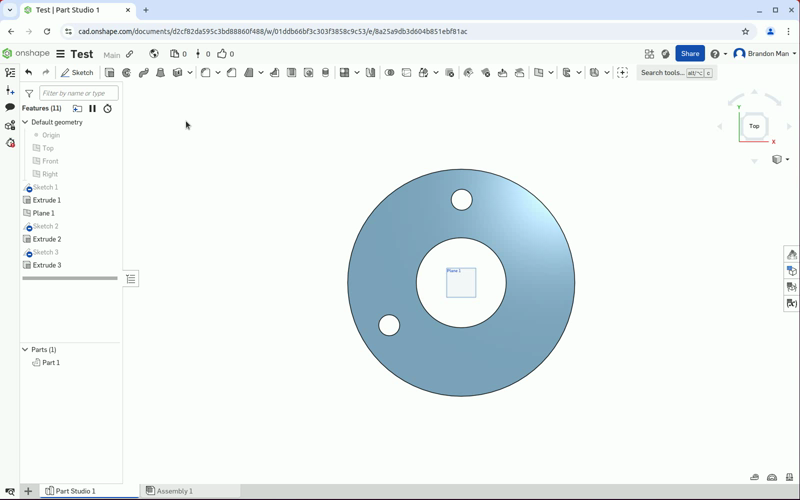
key(shift+h)
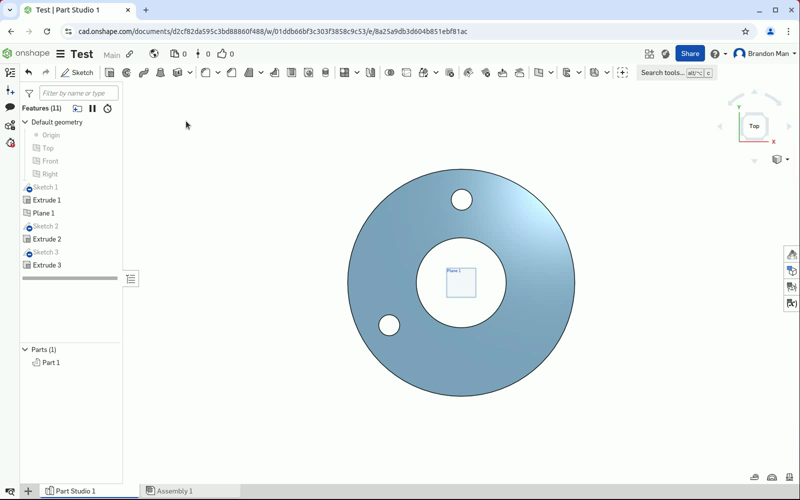
key(shift+h)
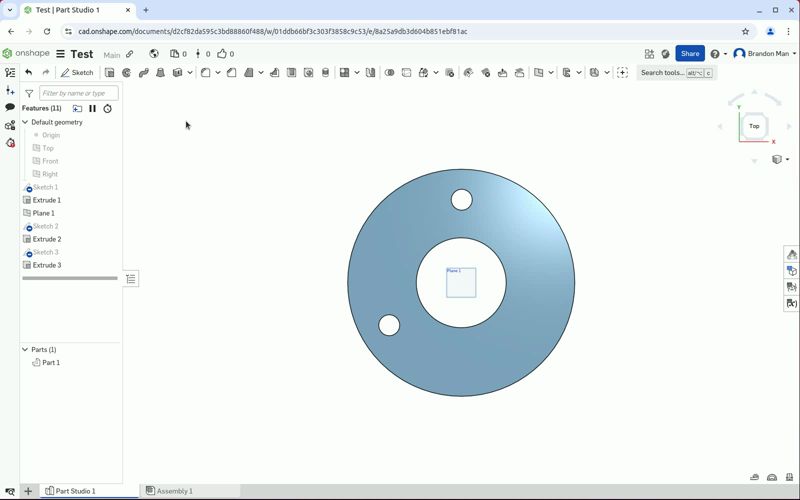
mouse_move(73, 189)
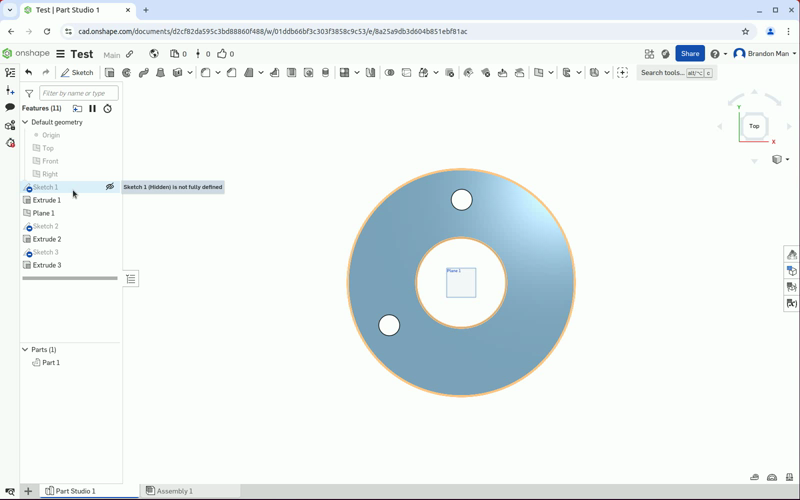
click(73, 189)
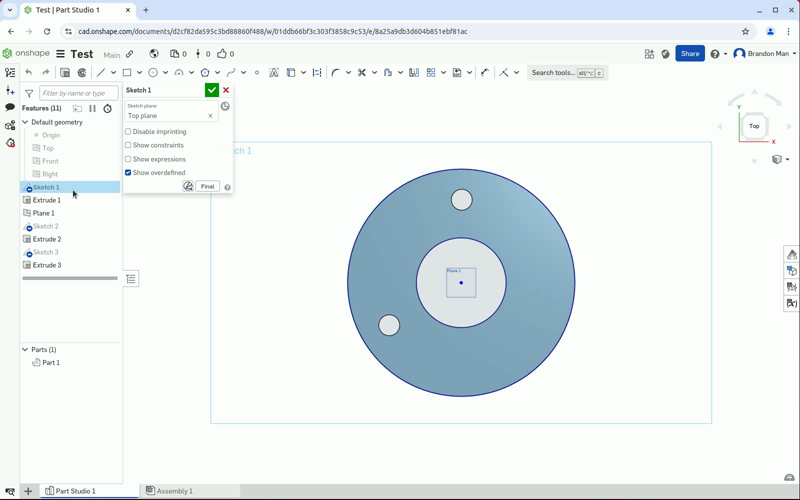
mouse_move(229, 92)
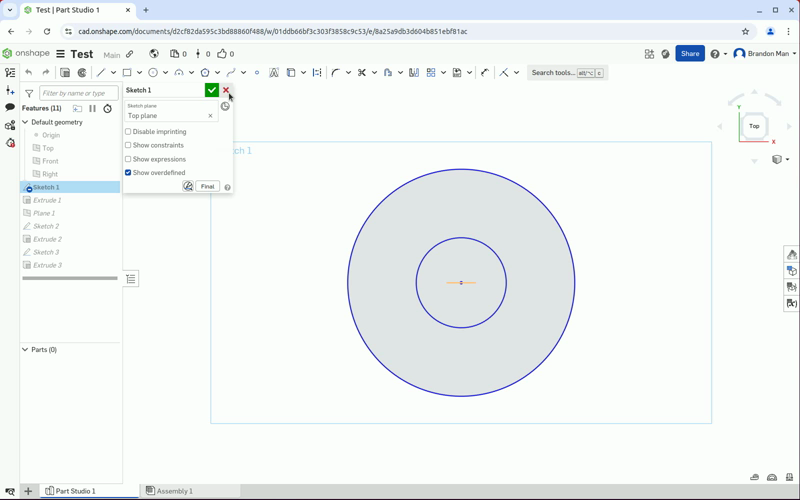
click(229, 92)
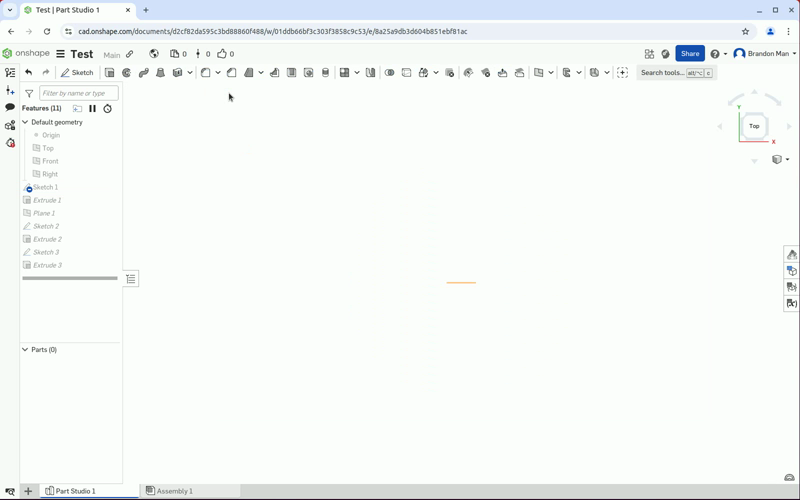
key(shift+s)
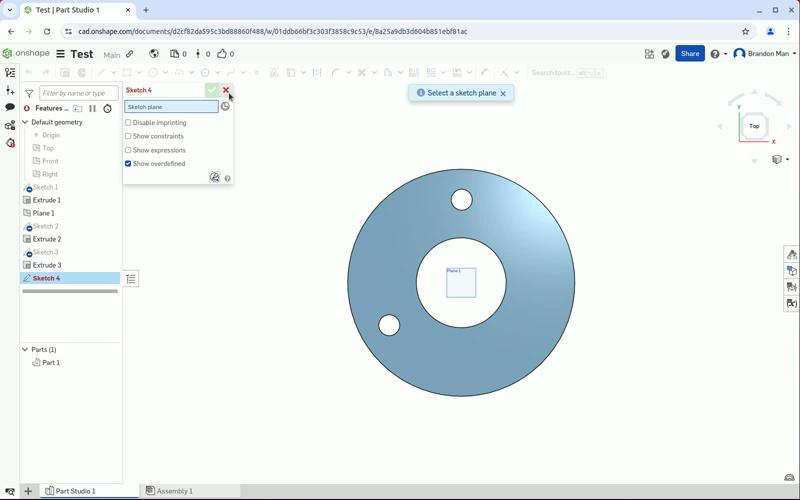
mouse_move(73, 215)
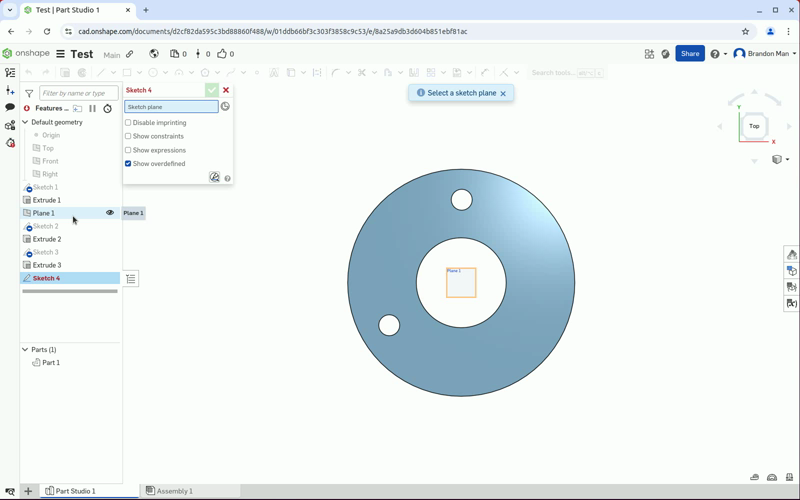
click(73, 215)
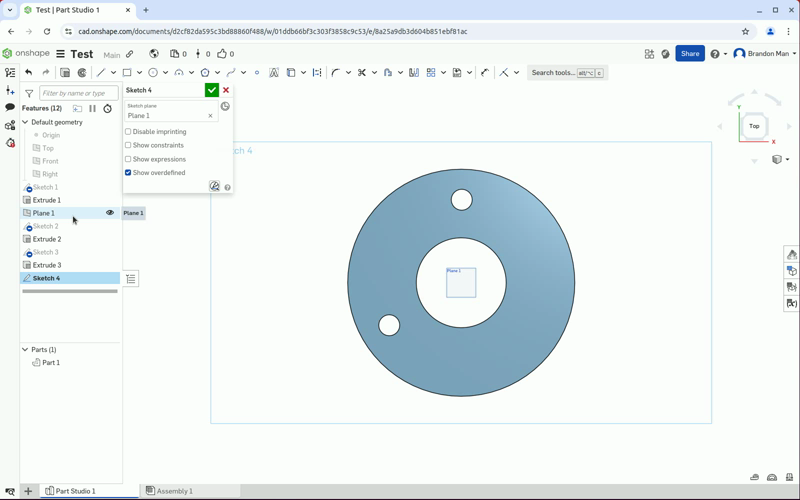
mouse_move(73, 352)
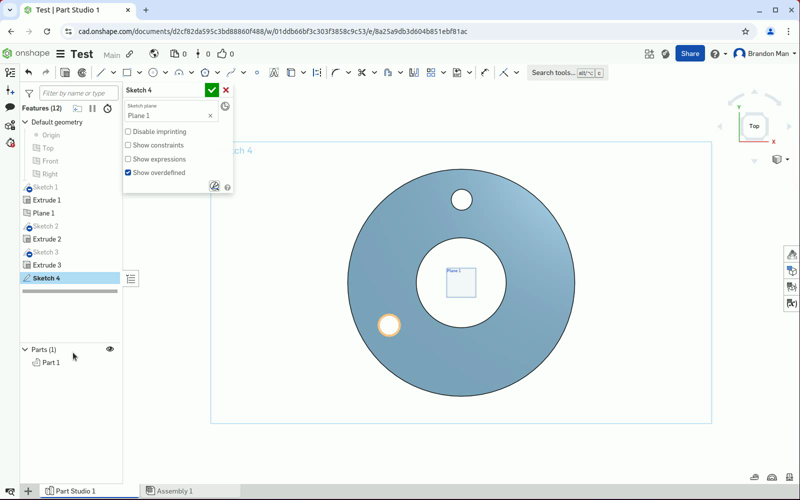
key(y)
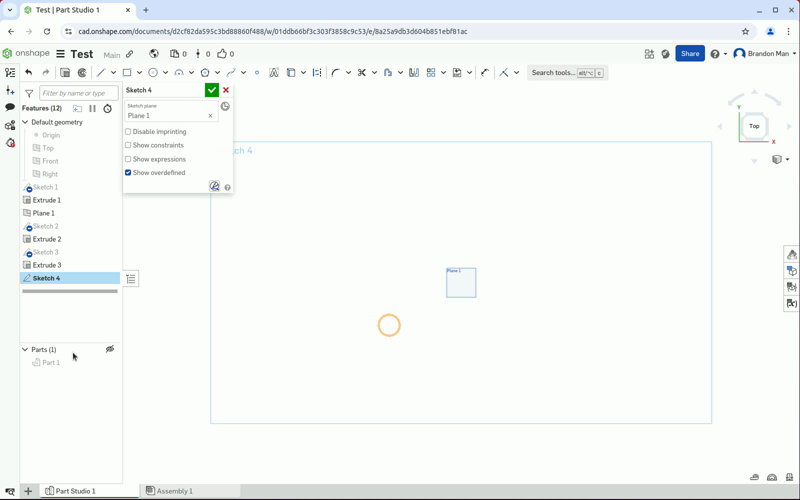
key(c)
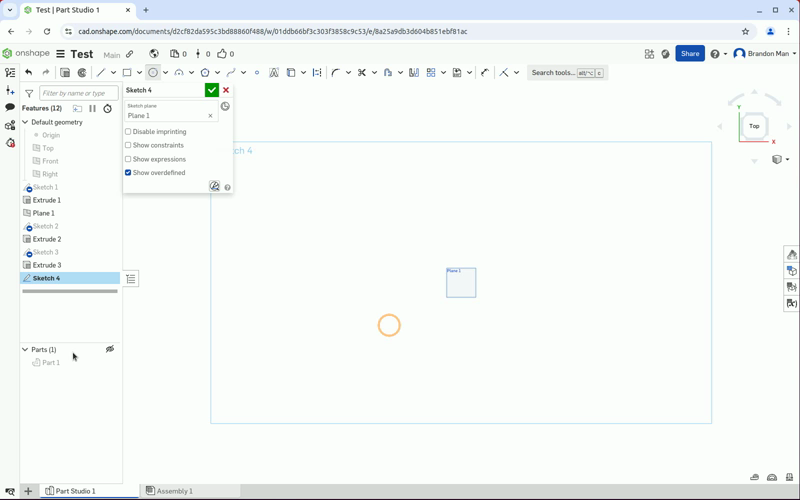
key_down(shift)
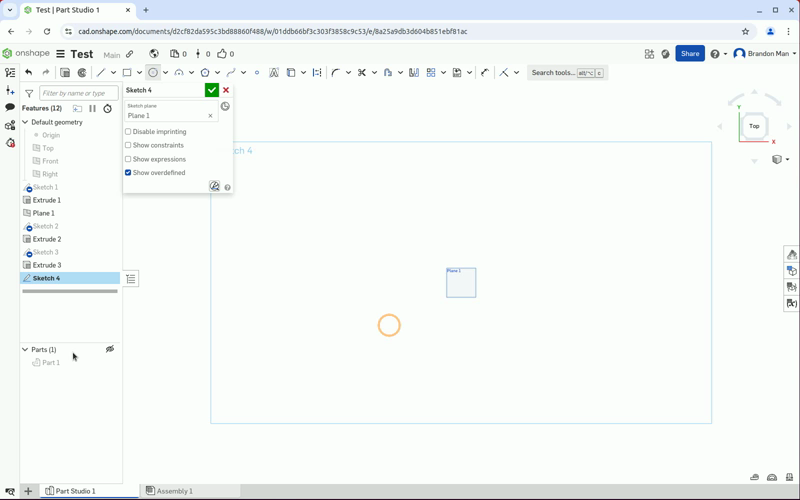
mouse_move(533, 325)
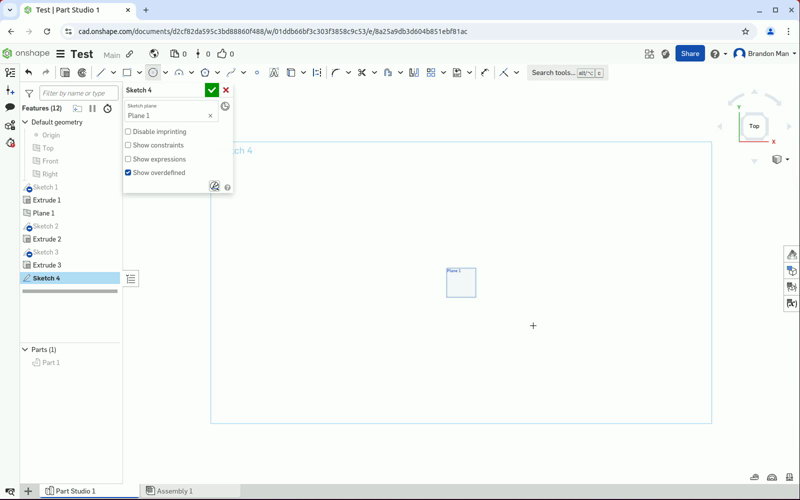
click(533, 325)
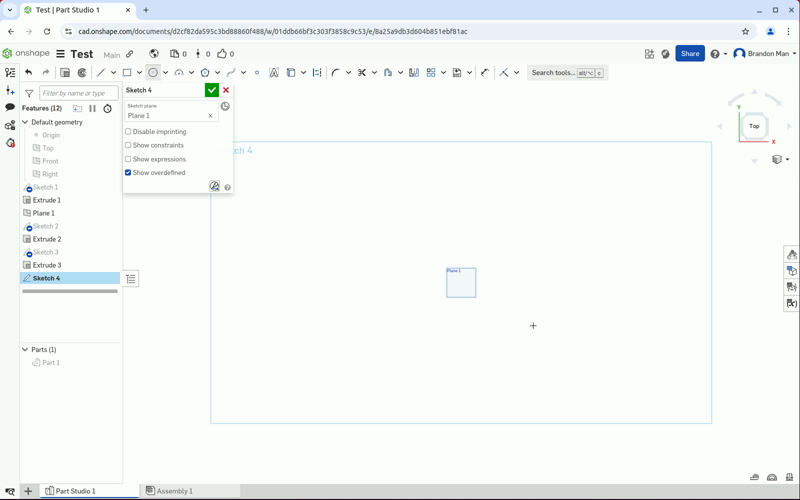
key_up(shift)
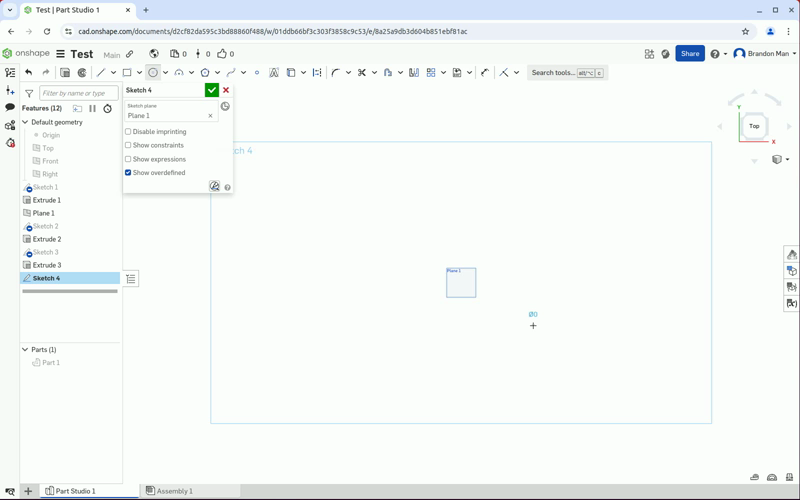
mouse_move(543, 325)
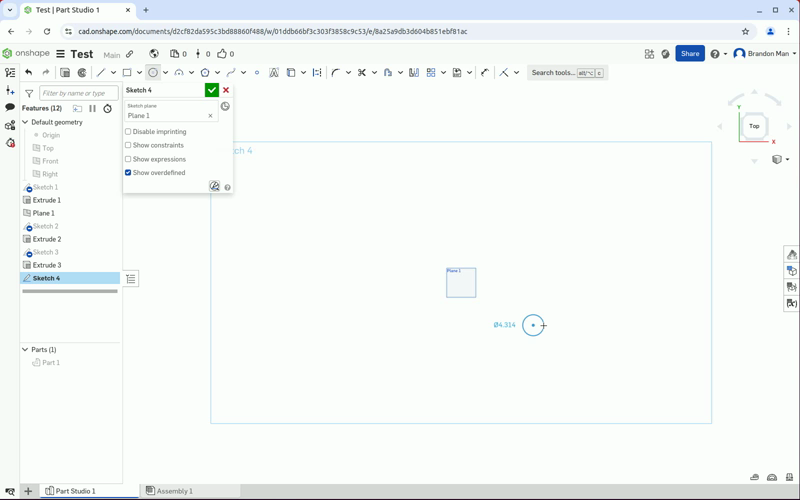
click(543, 325)
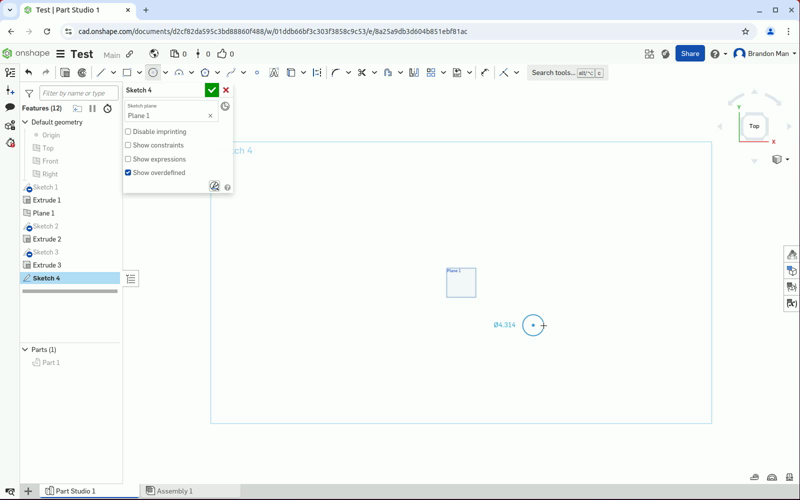
key(esc)
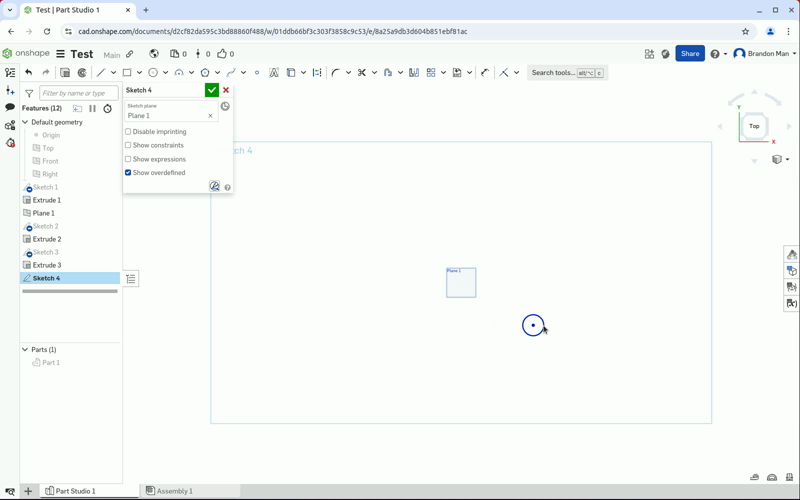
mouse_move(530, 331)
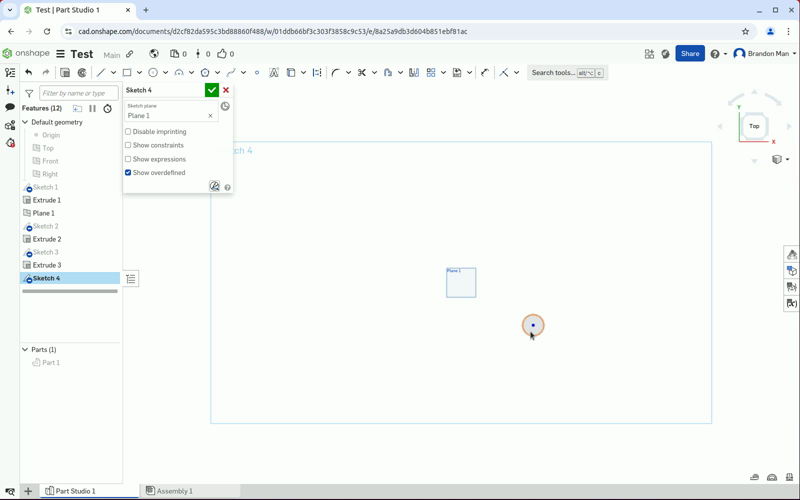
scroll(6)
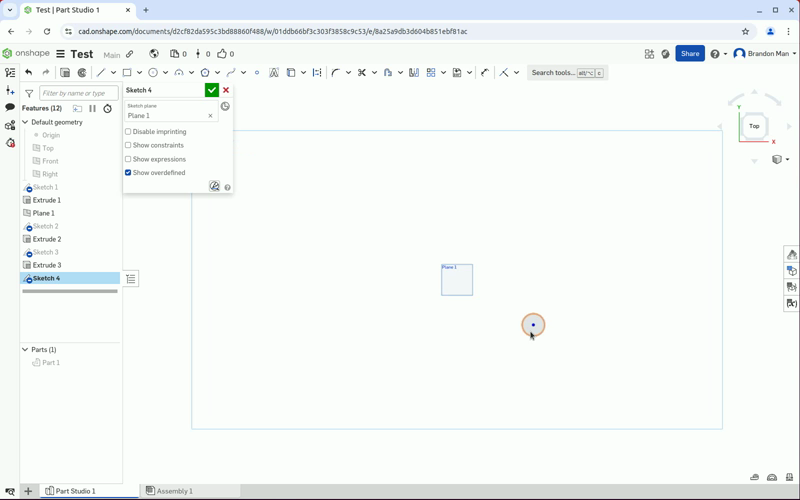
scroll(6)
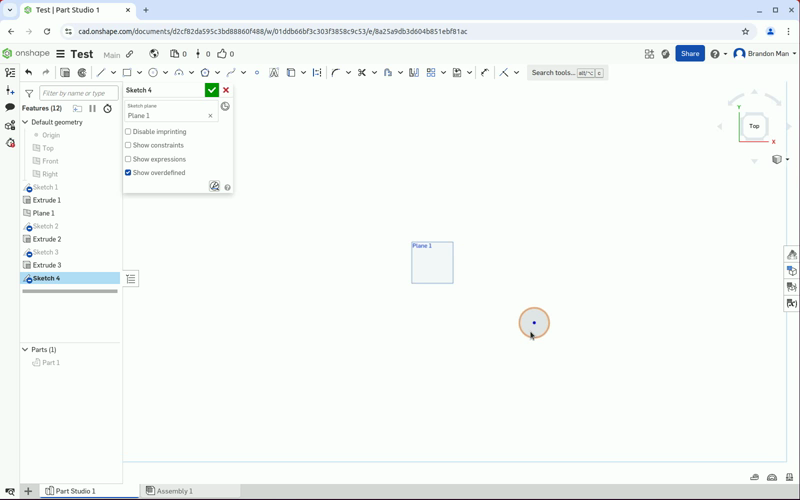
scroll(6)
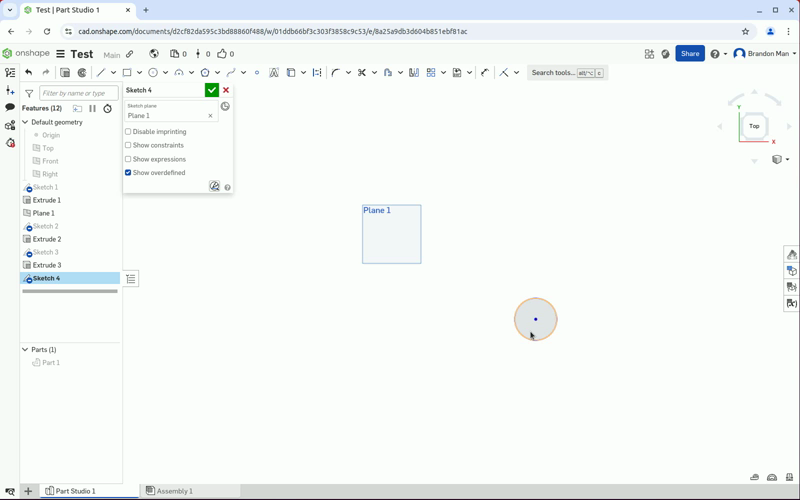
scroll(6)
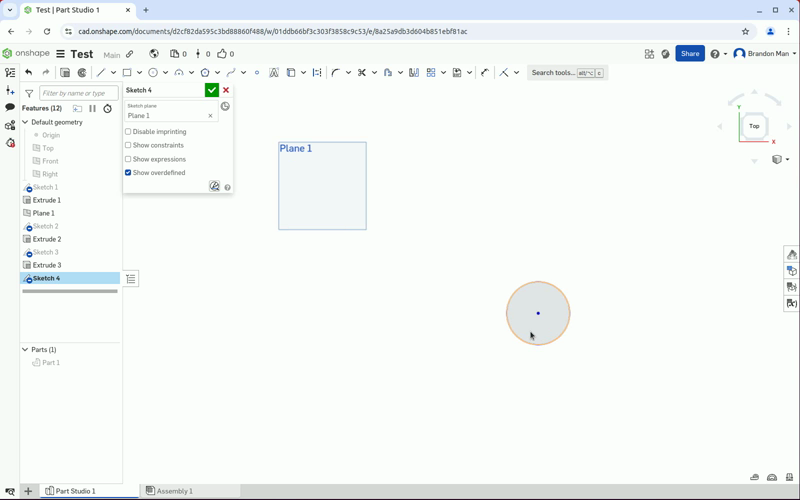
scroll(6)
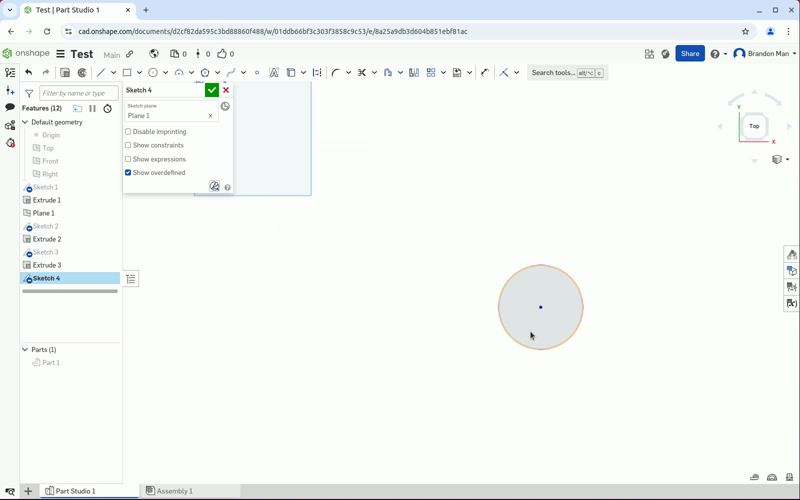
scroll(6)
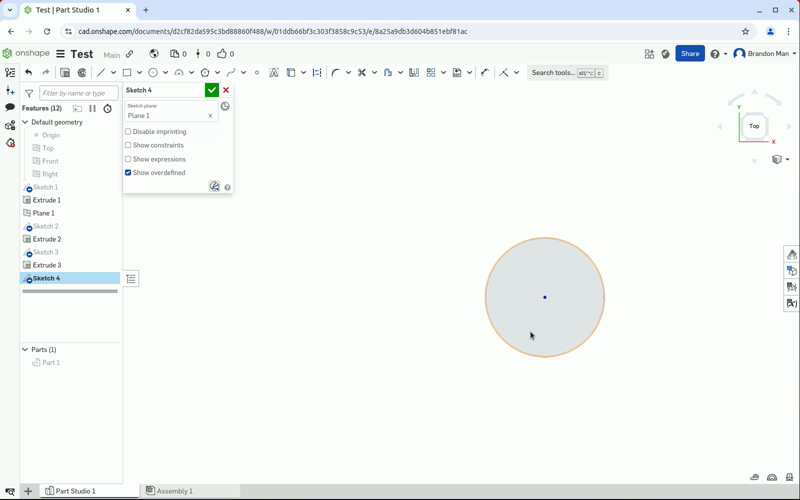
scroll(6)
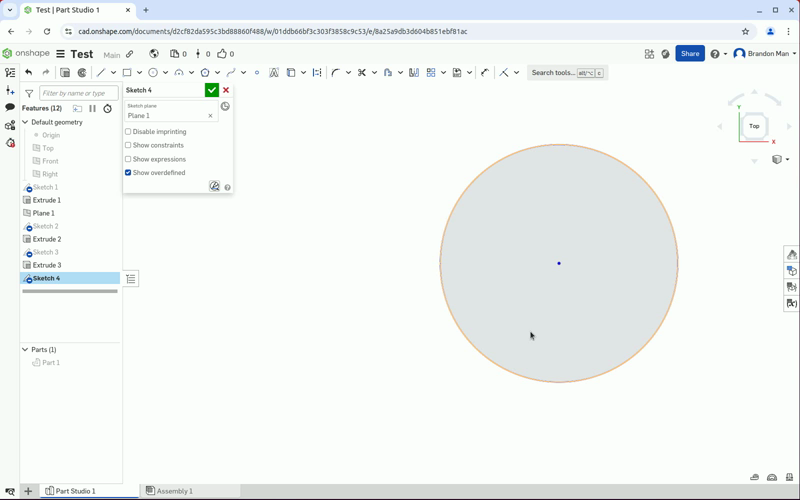
click(530, 331)
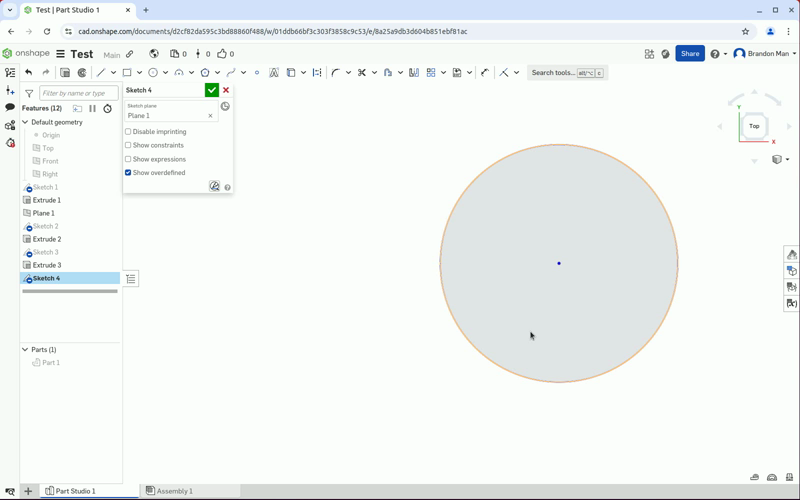
scroll(-6)
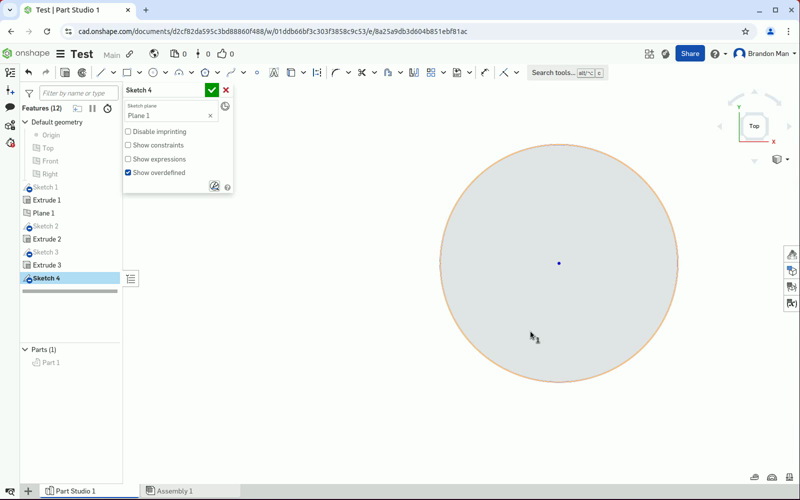
scroll(-6)
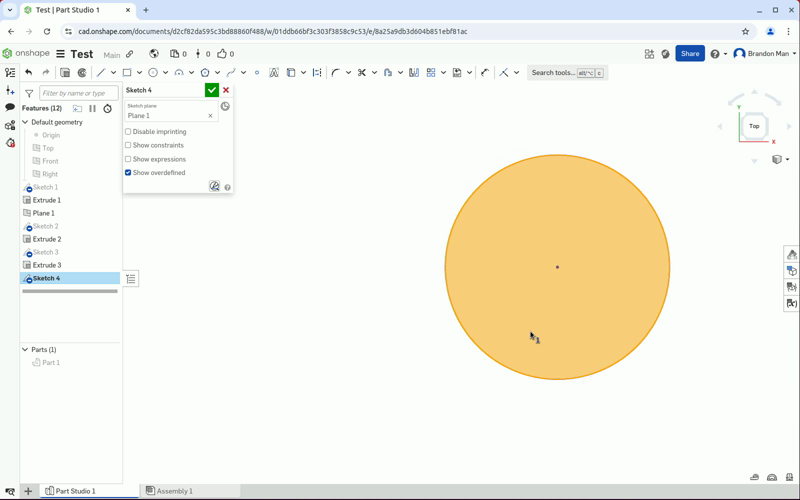
scroll(-6)
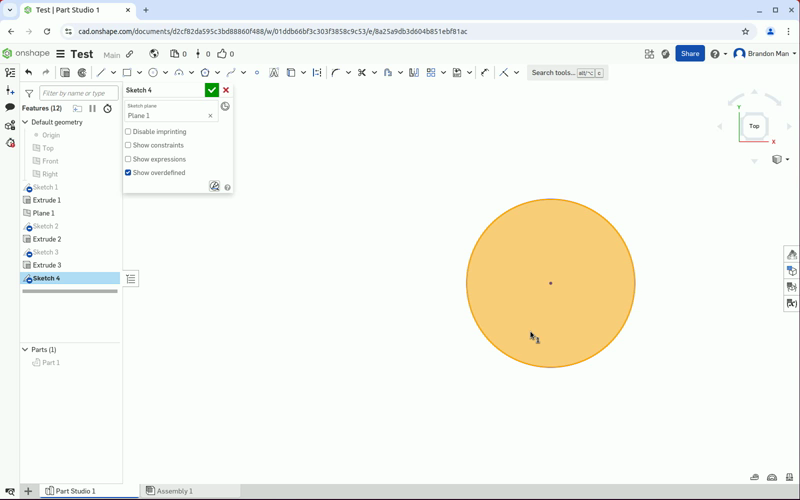
scroll(-6)
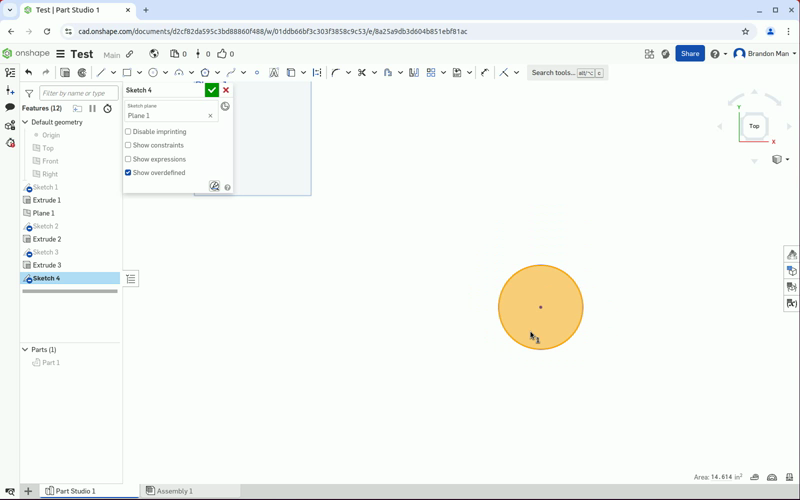
scroll(-6)
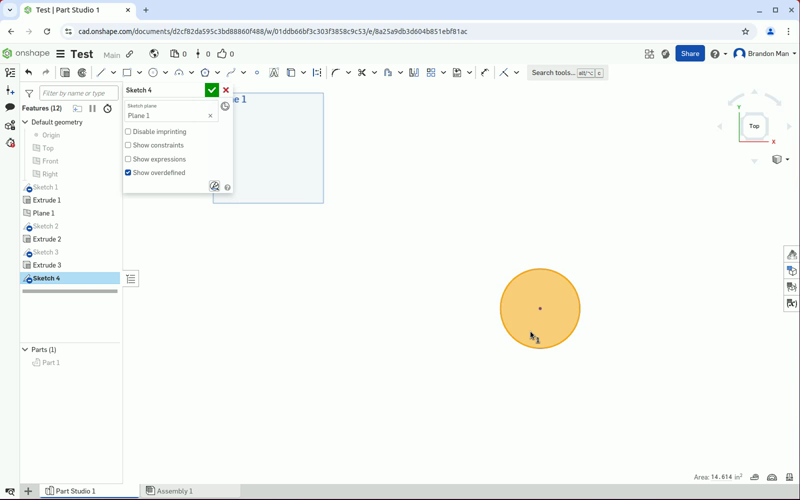
scroll(-6)
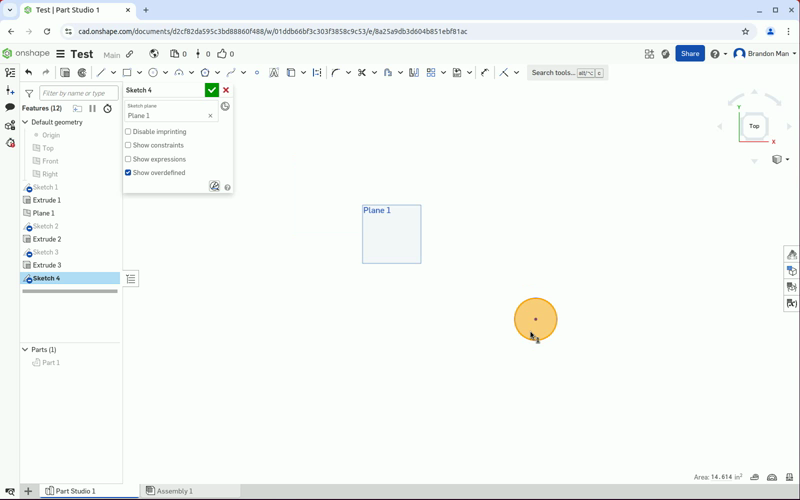
scroll(-6)
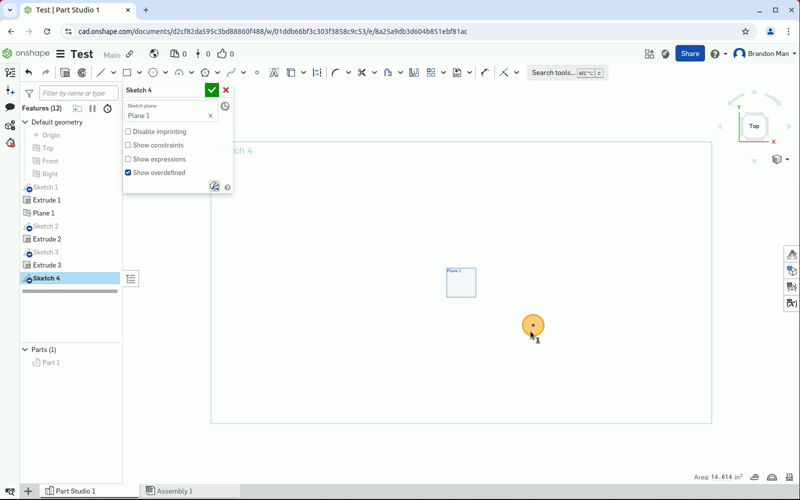
mouse_move(73, 352)
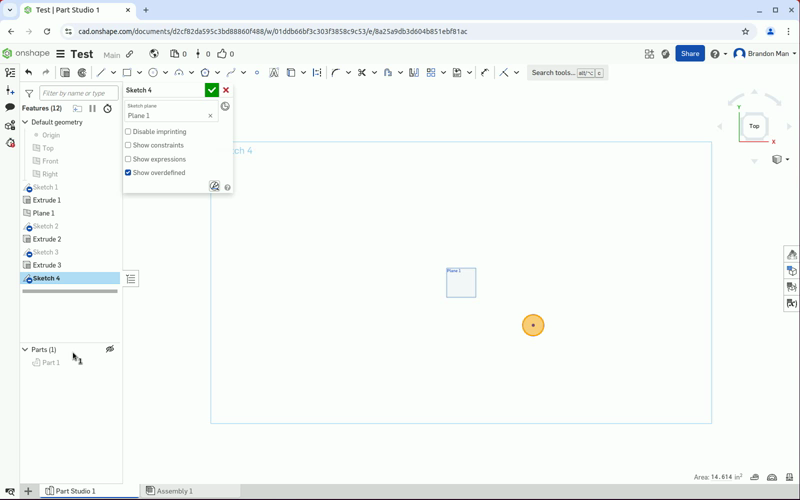
key(shift+y)
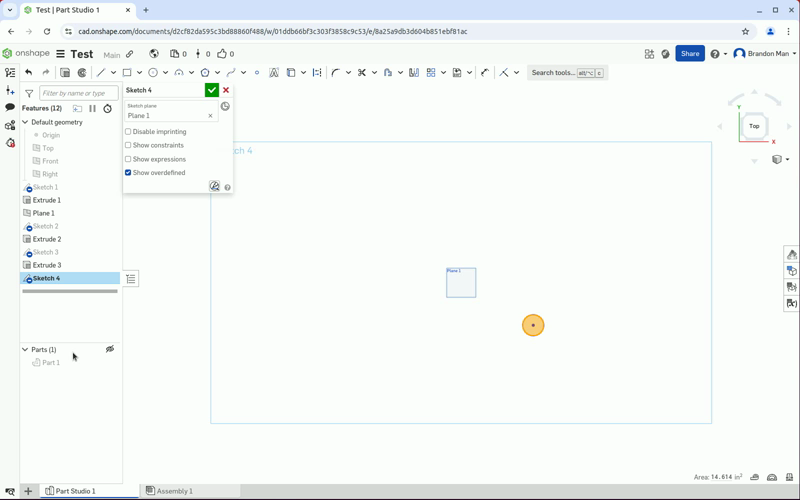
key(shift+e)
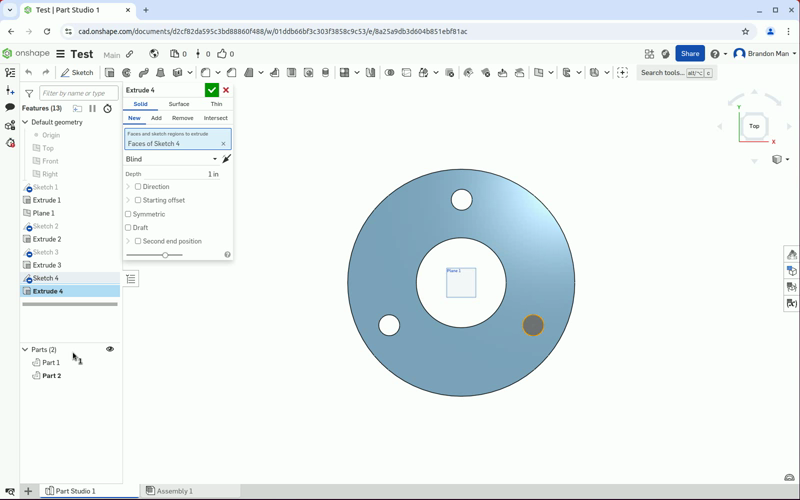
mouse_move(143, 106)
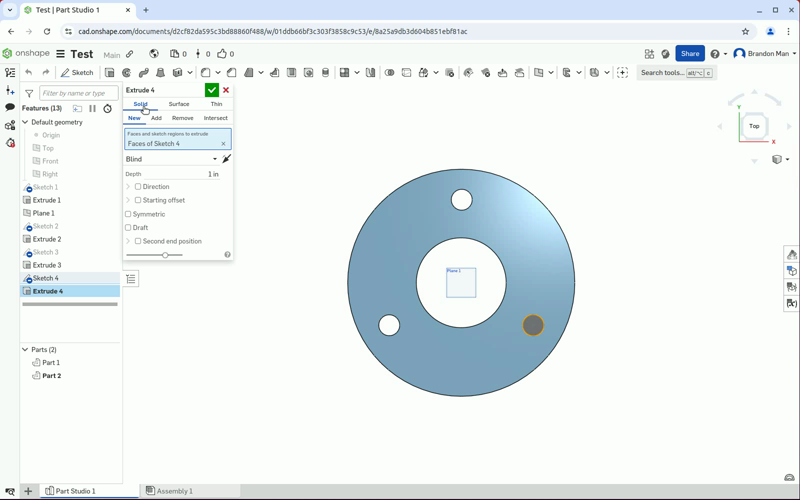
click(143, 106)
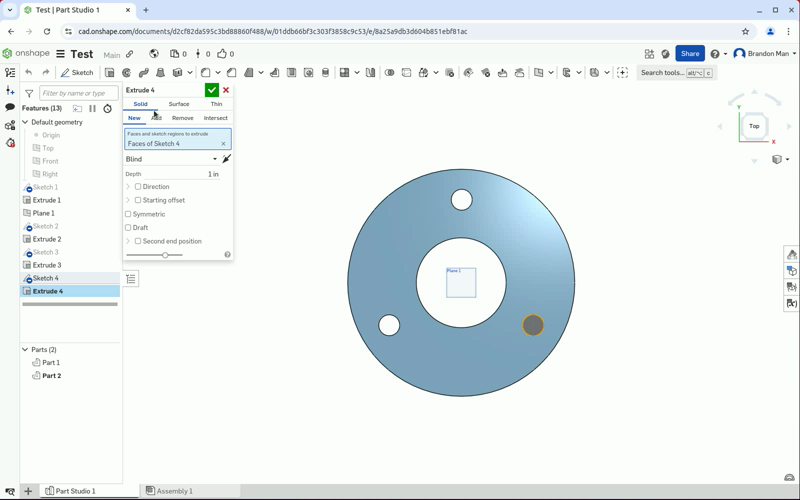
mouse_move(186, 120)
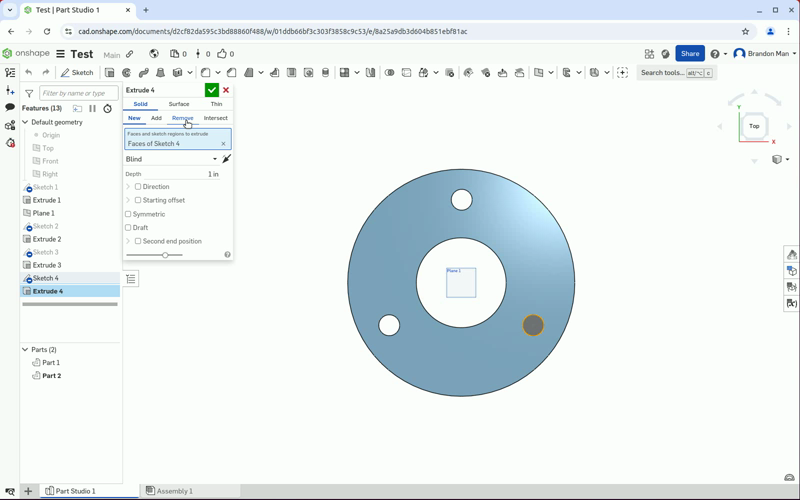
click(186, 120)
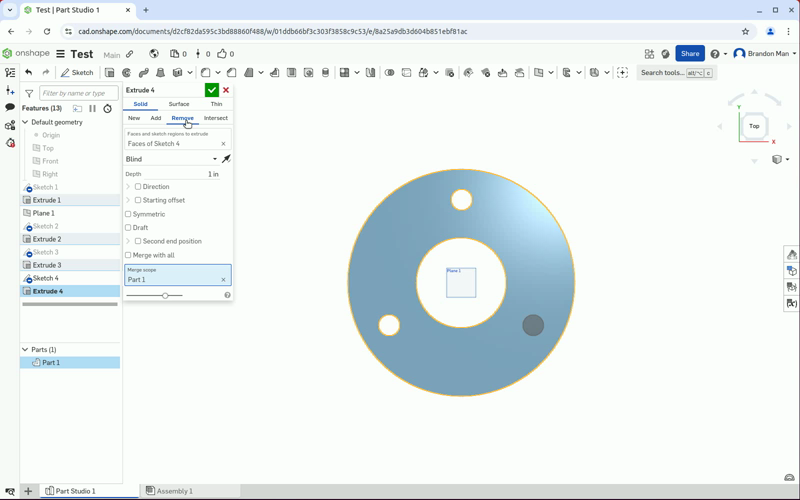
key(tab, 4)
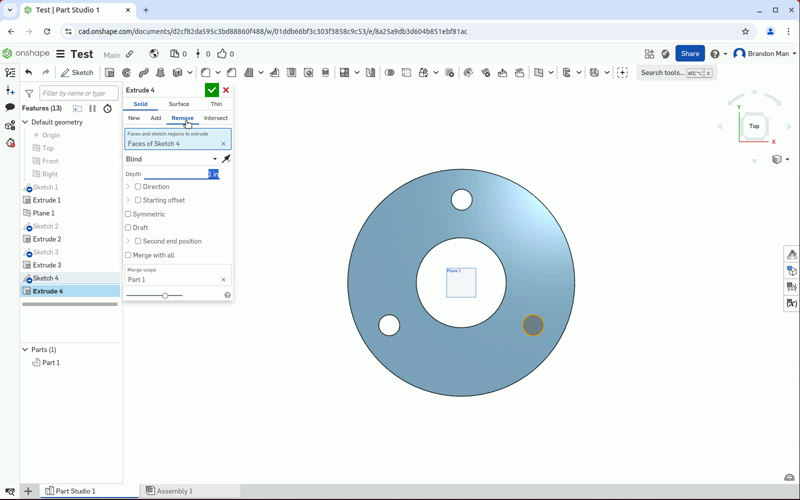
text(9.147)
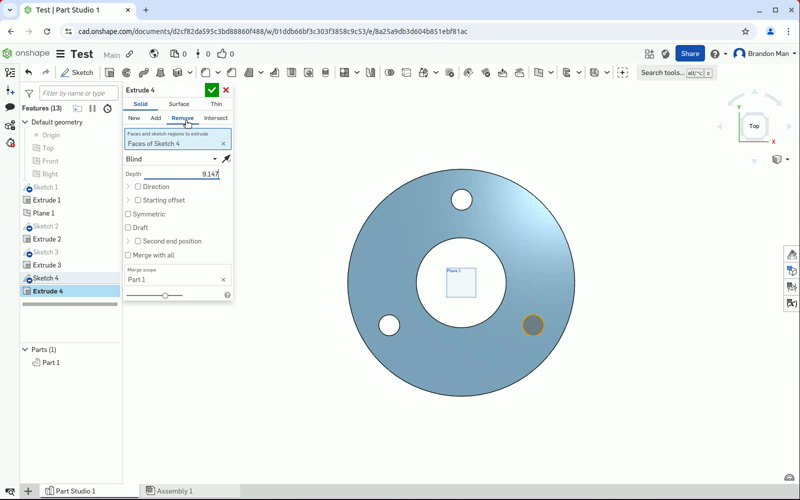
key(tab, 6)
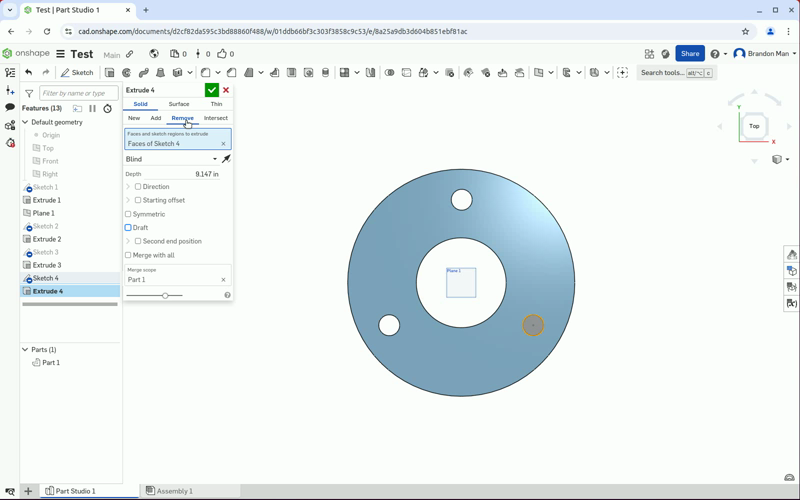
key(space)
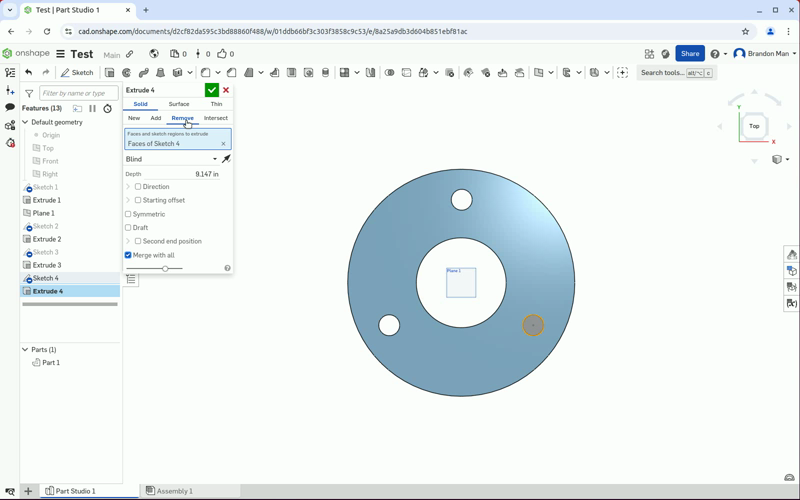
key(enter)
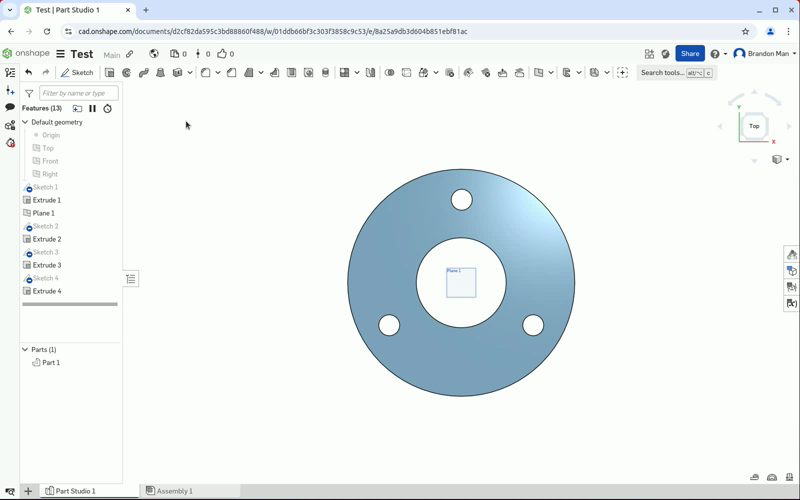
key(shift+h)
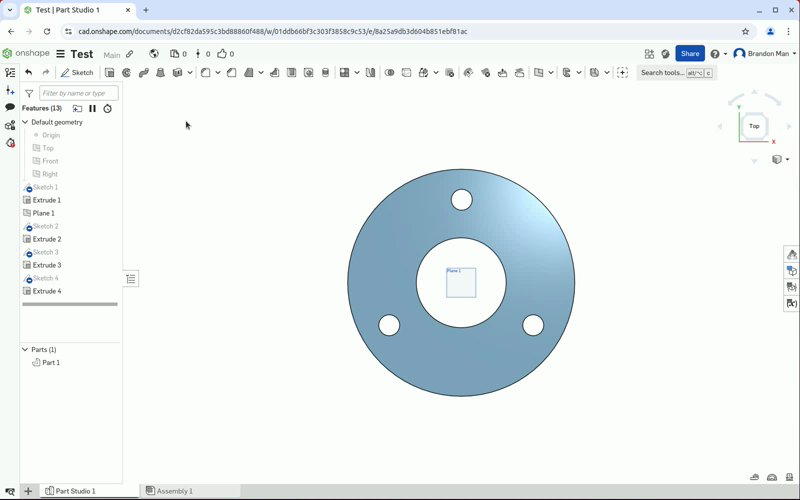
key(shift+h)
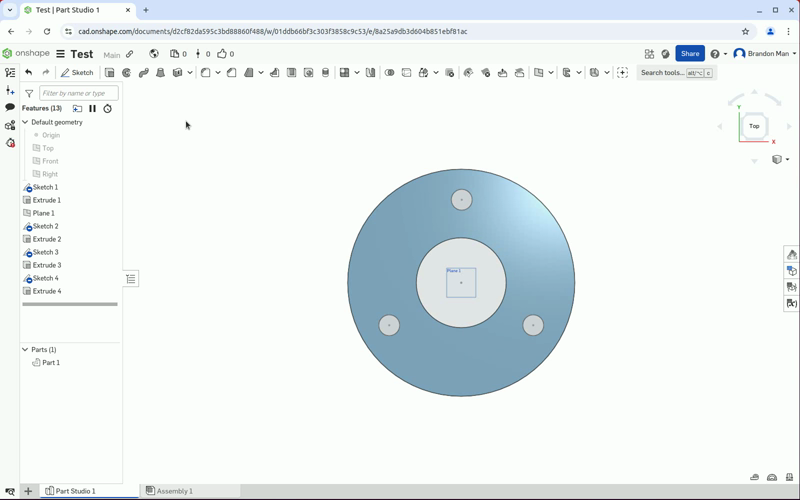
key(shift+7)
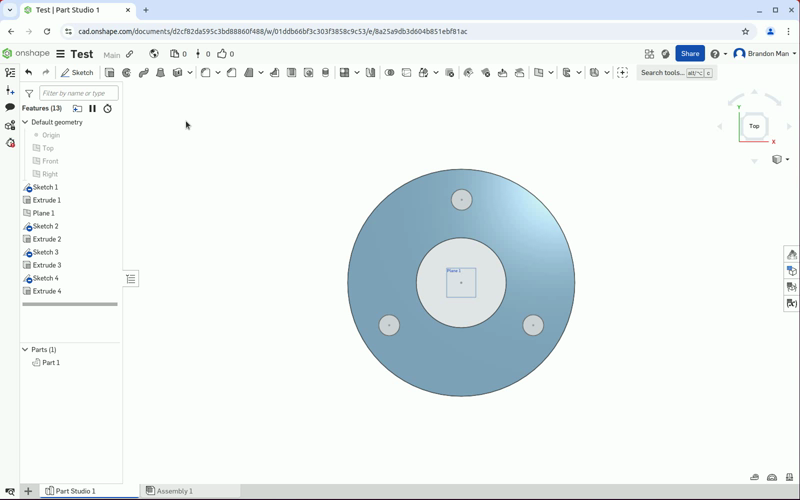
key(up, 3)
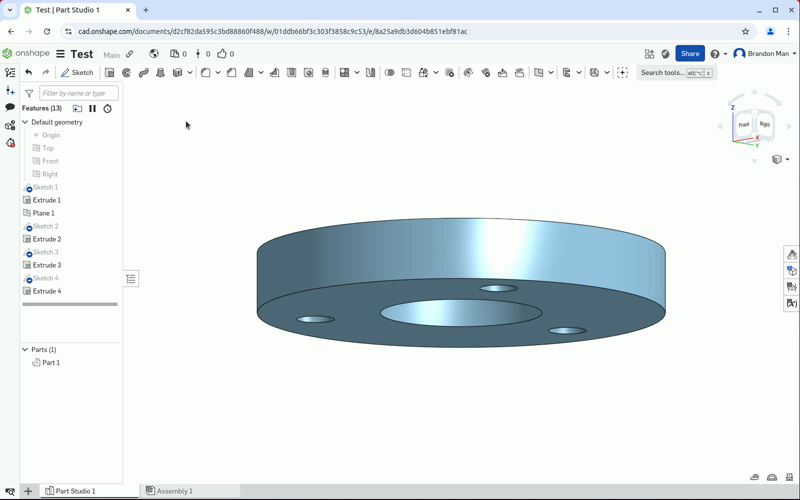
key(left, 3)
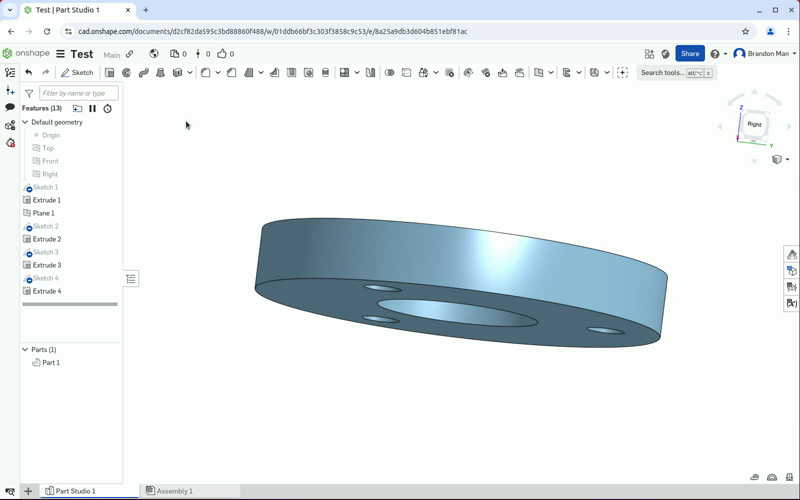
key(right, 3)
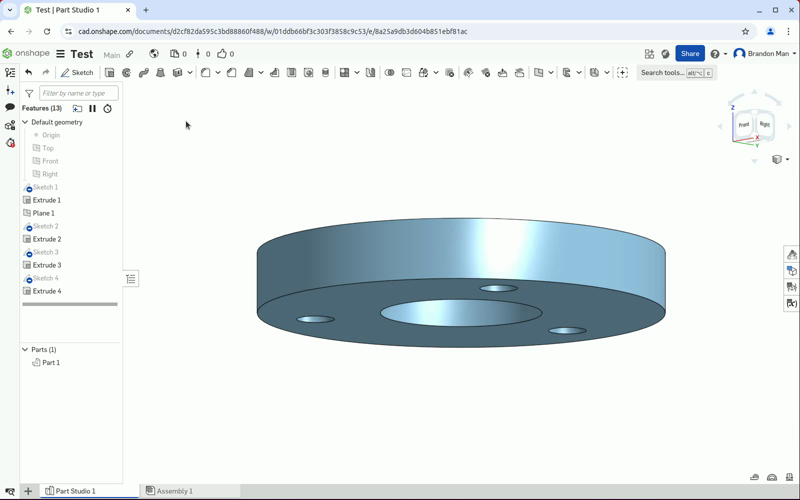
key(down, 3)
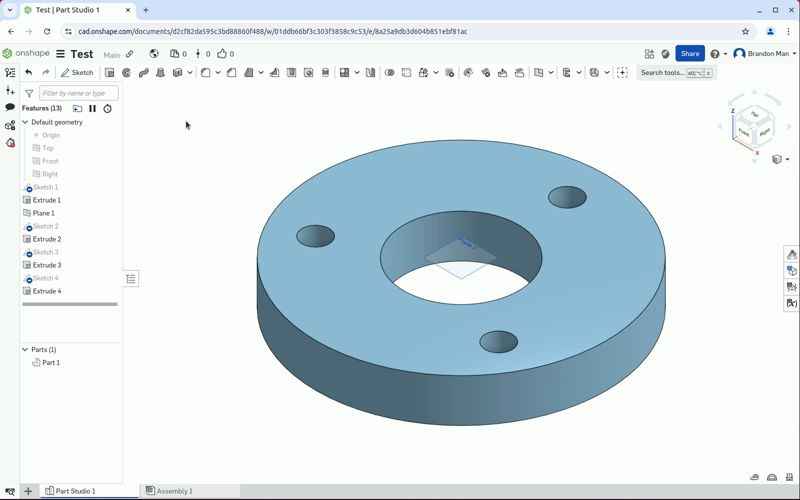
mouse_move(73, 189)
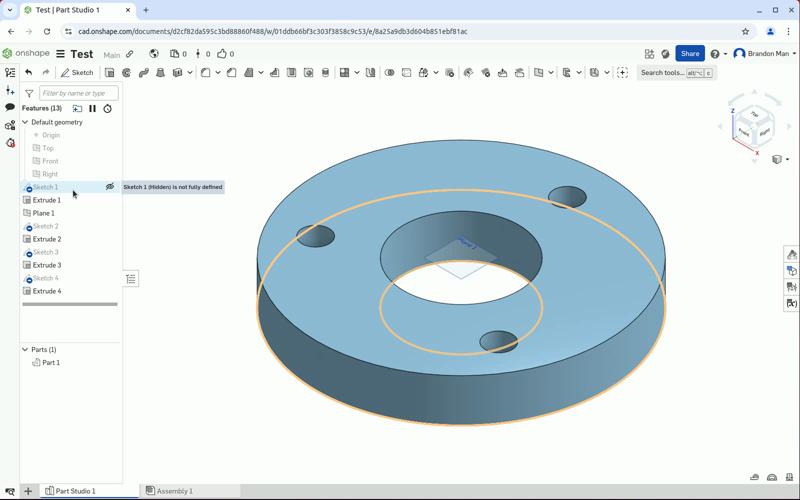
click(73, 189)